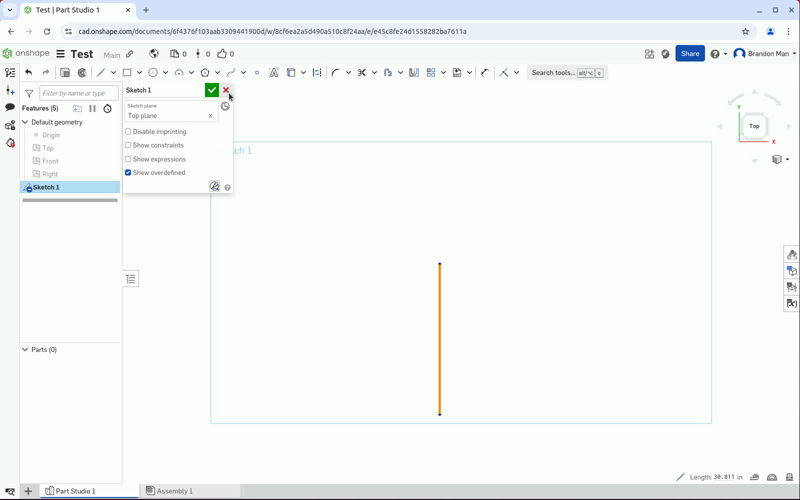
key(shift+h)
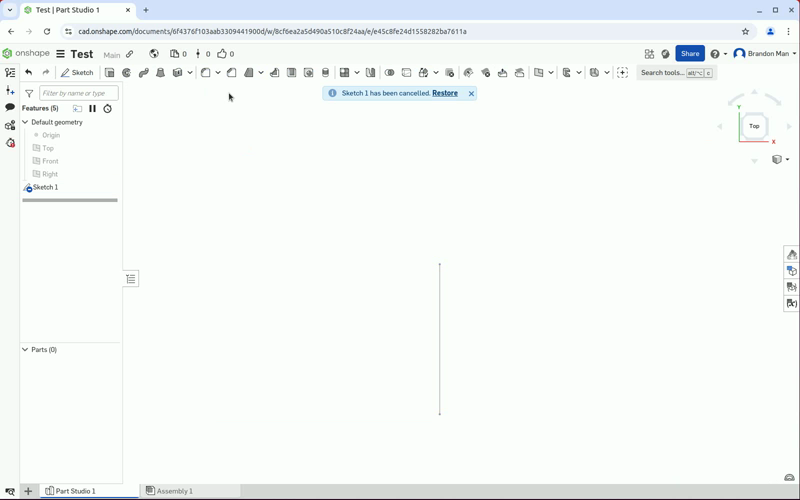
key(shift+s)
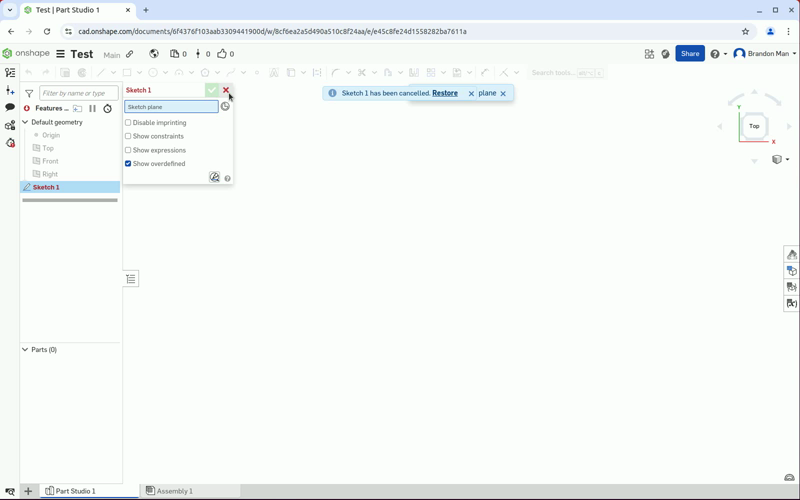
mouse_move(73, 150)
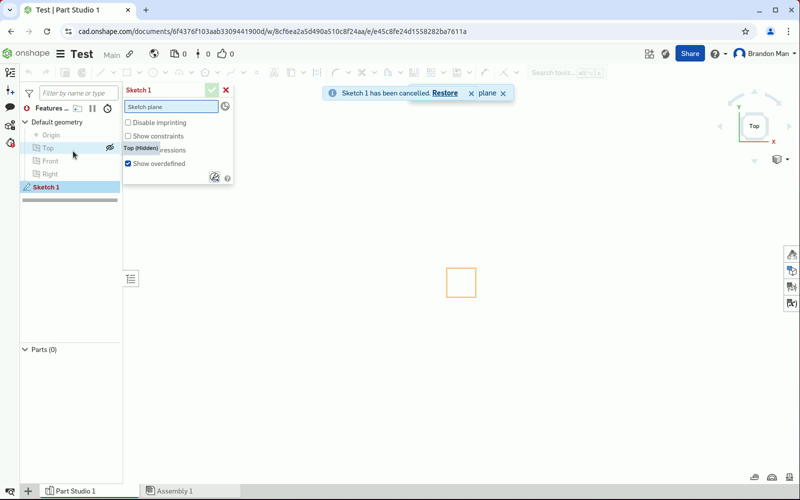
click(73, 150)
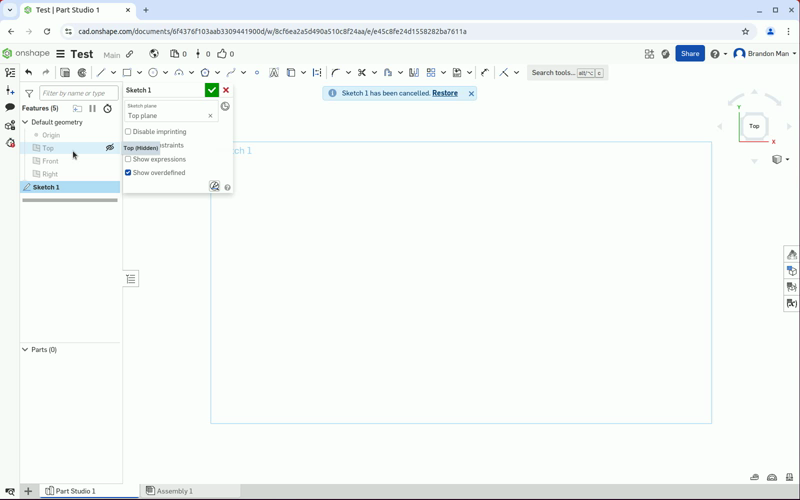
mouse_move(73, 352)
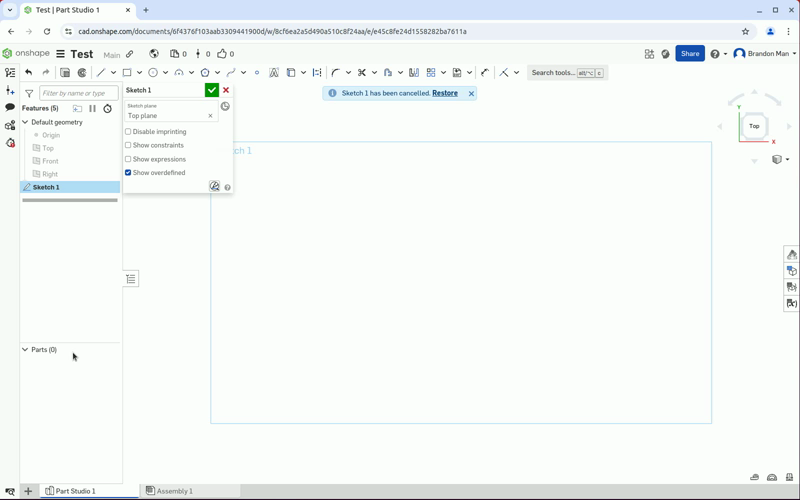
key(y)
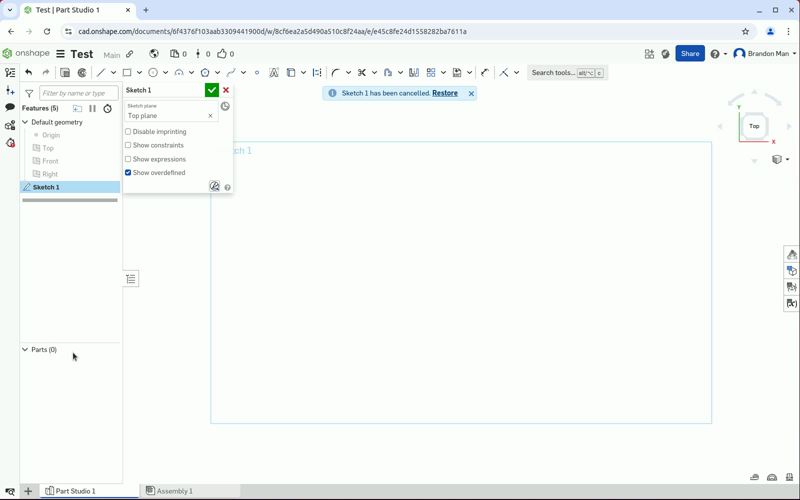
key(l)
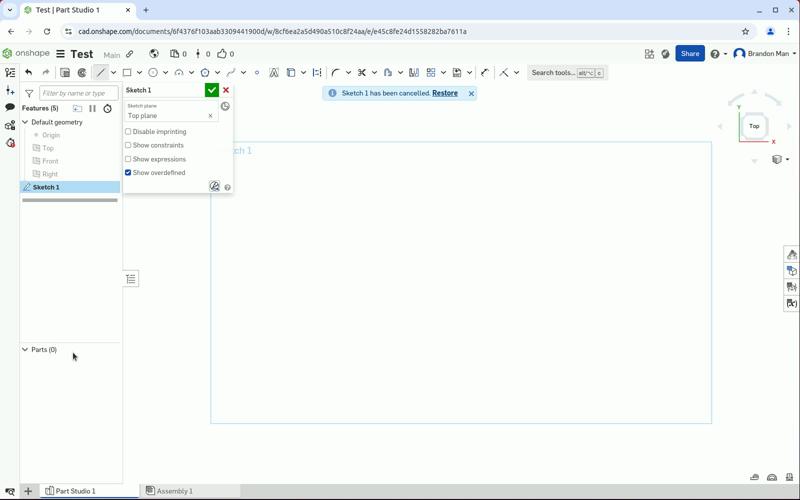
key_down(shift)
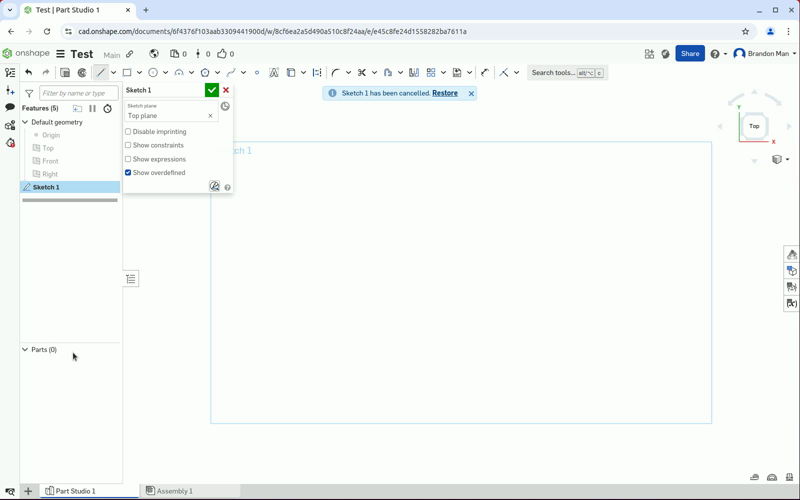
mouse_move(349, 339)
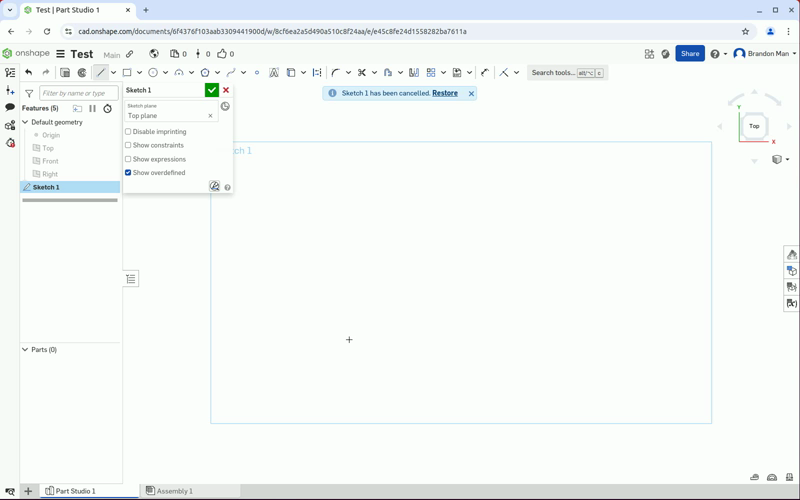
click(349, 339)
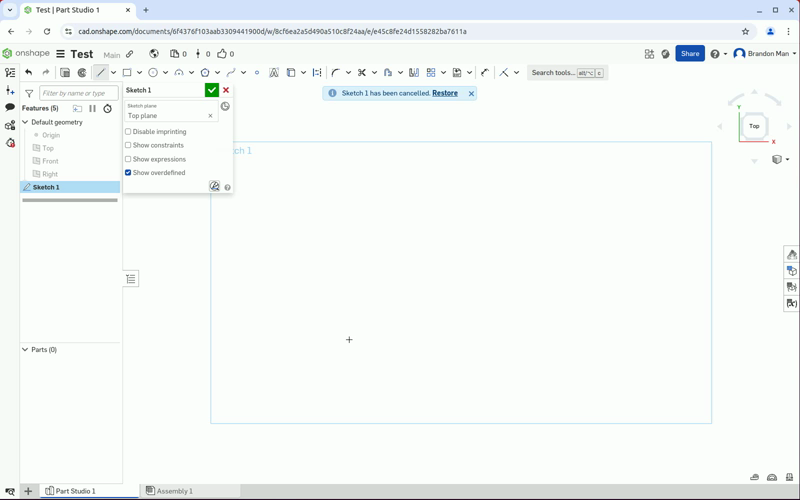
key_up(shift)
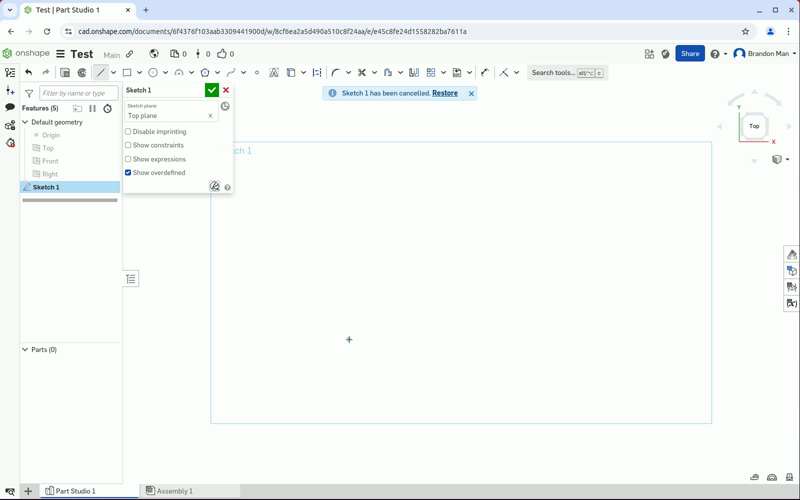
key_down(shift)
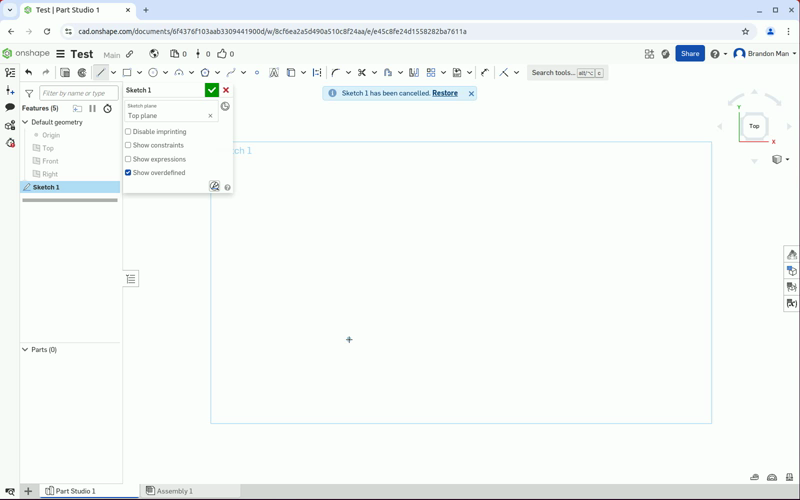
mouse_move(460, 339)
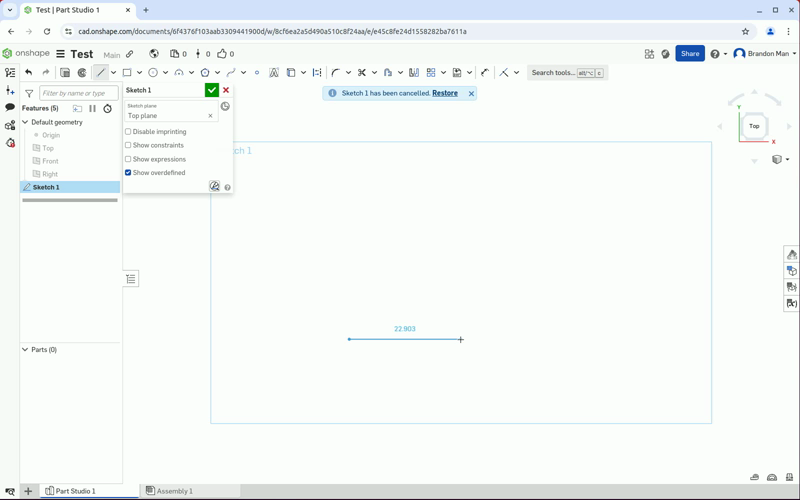
click(460, 339)
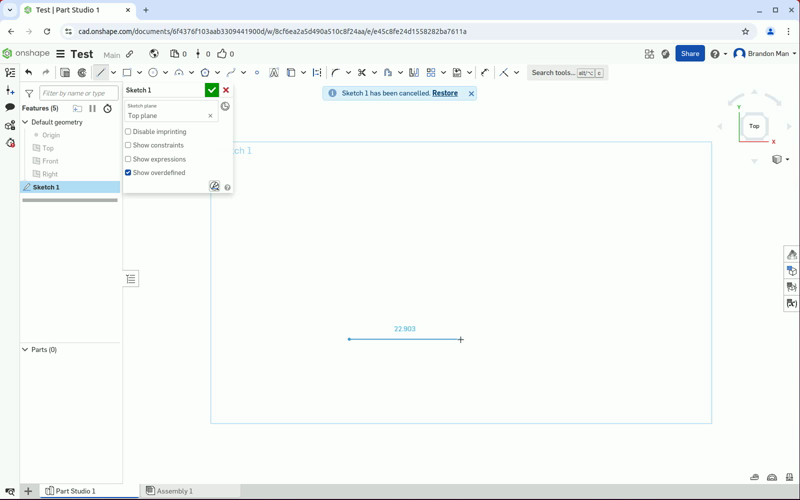
key_up(shift)
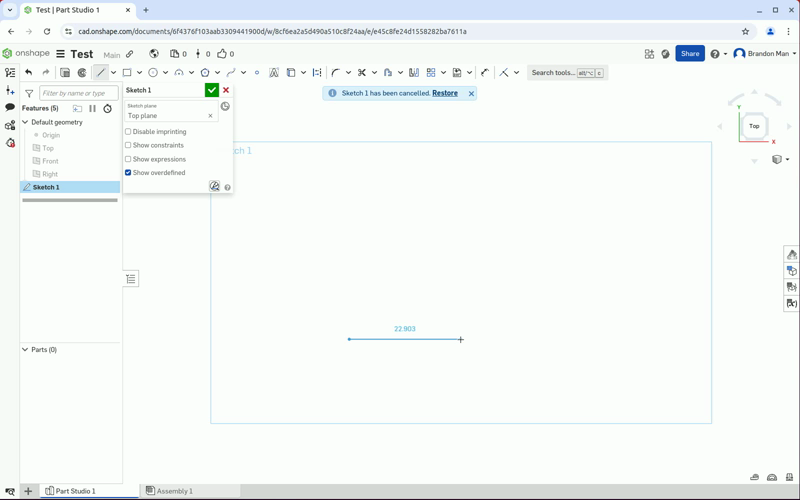
key_down(shift)
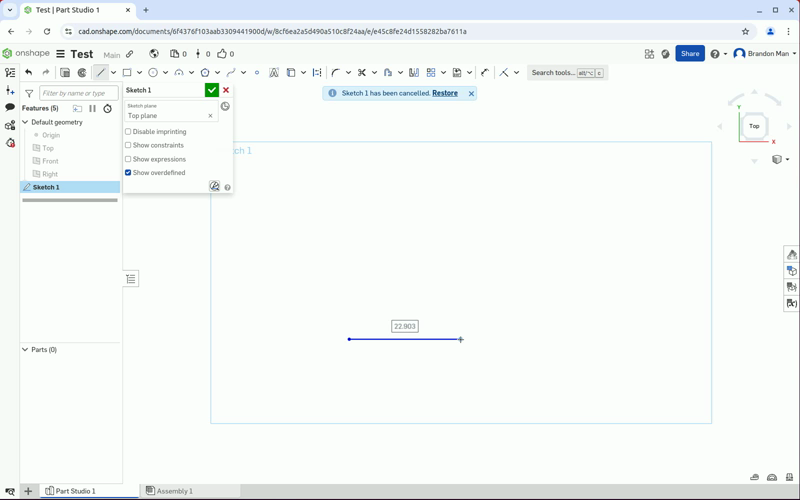
mouse_move(490, 339)
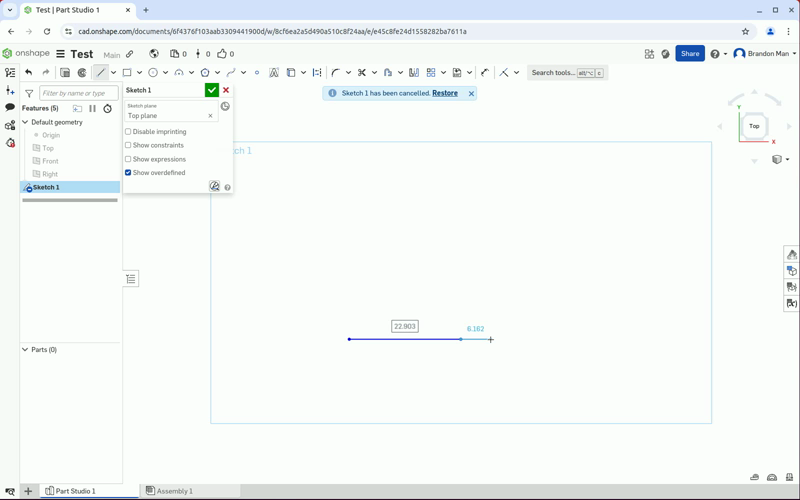
mouse_move(460, 282)
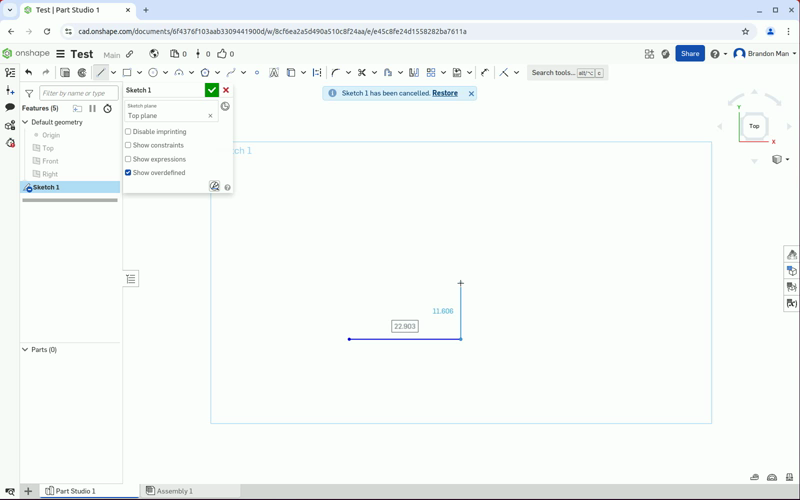
click(460, 282)
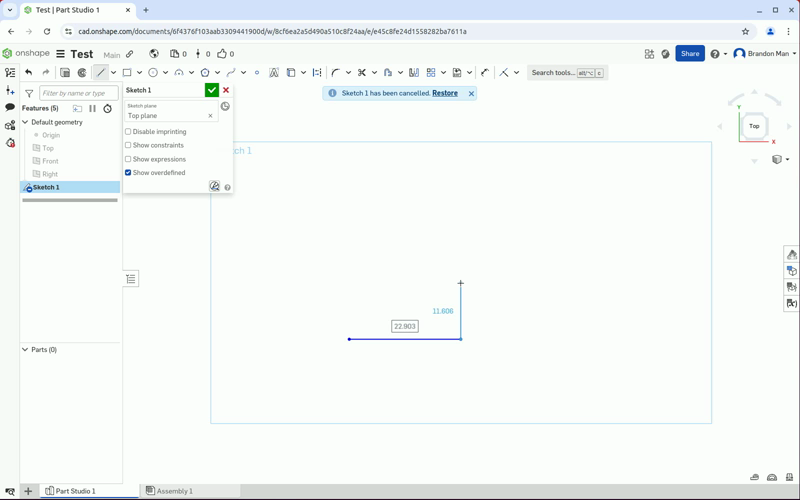
key_up(shift)
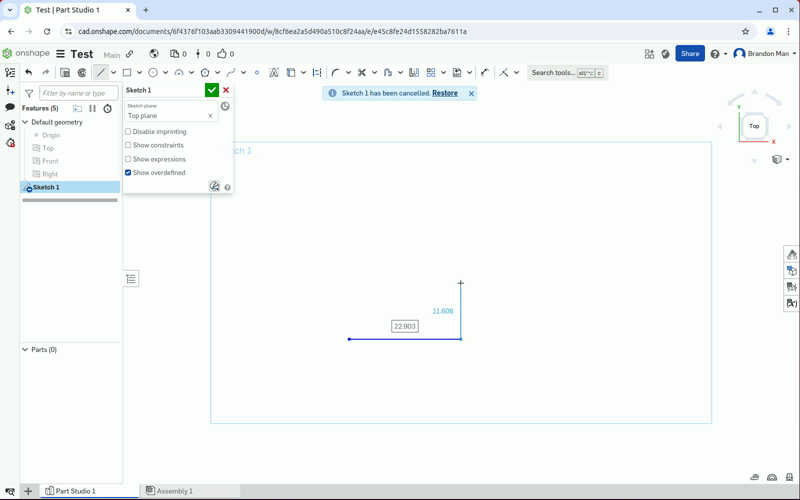
key_down(shift)
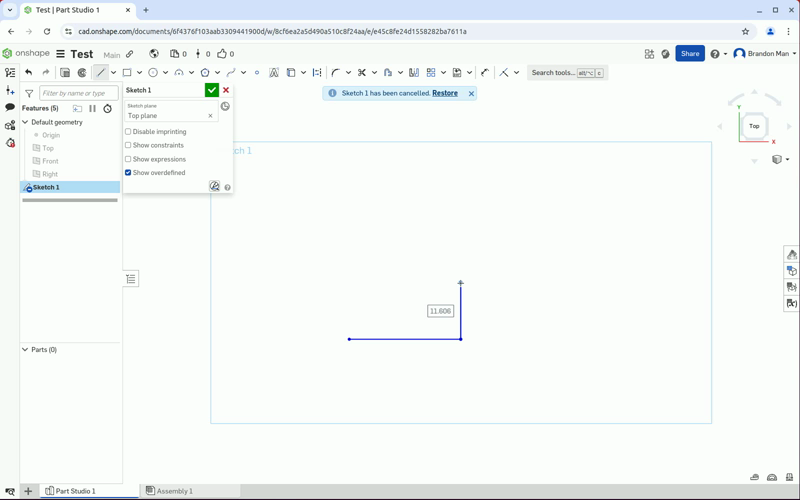
mouse_move(349, 282)
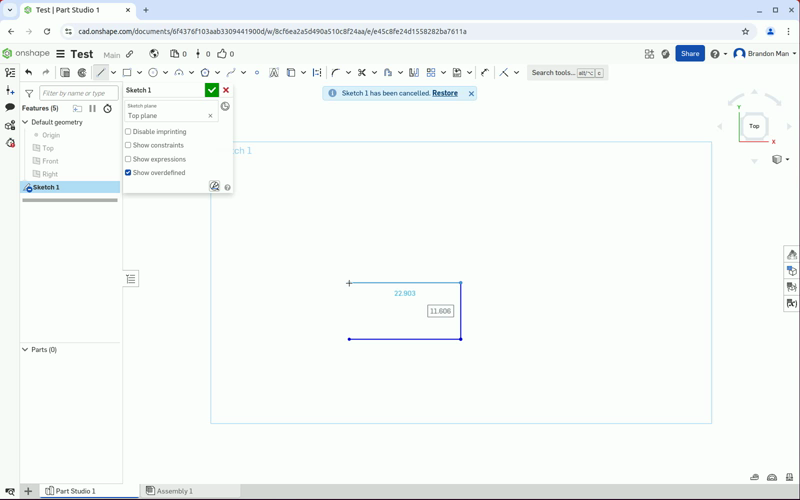
click(349, 282)
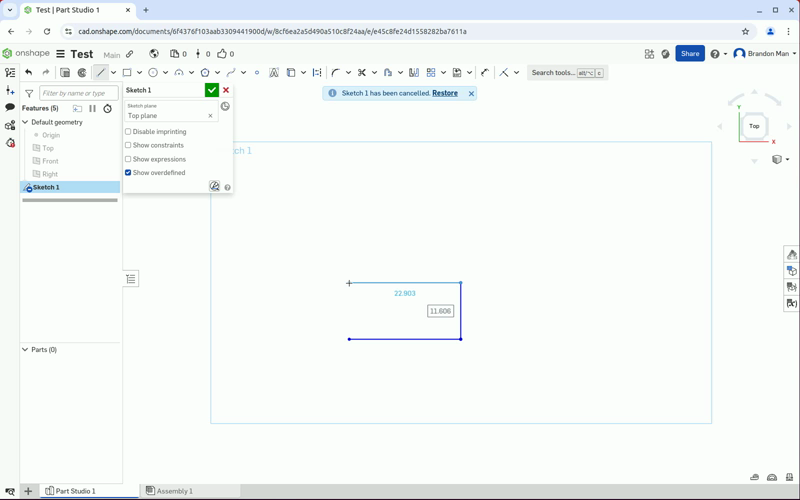
key_up(shift)
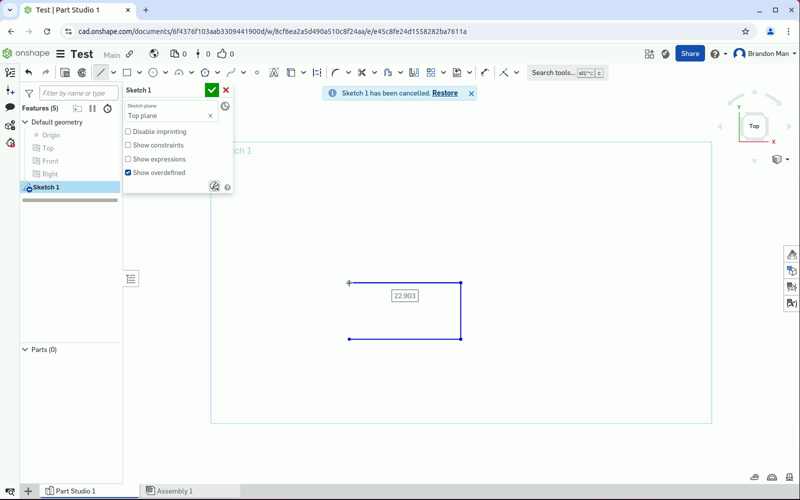
mouse_move(379, 282)
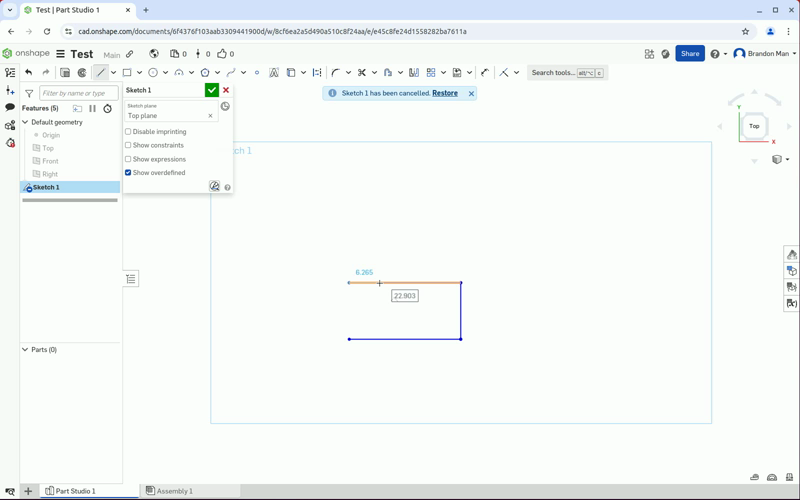
key_down(shift)
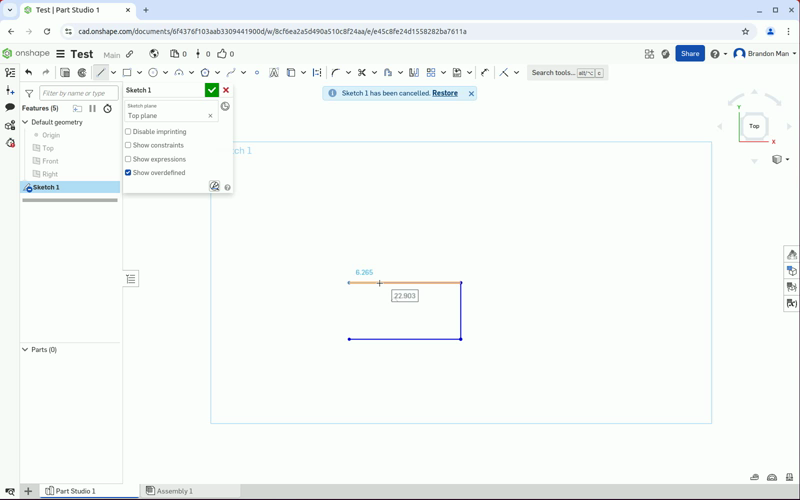
mouse_move(349, 339)
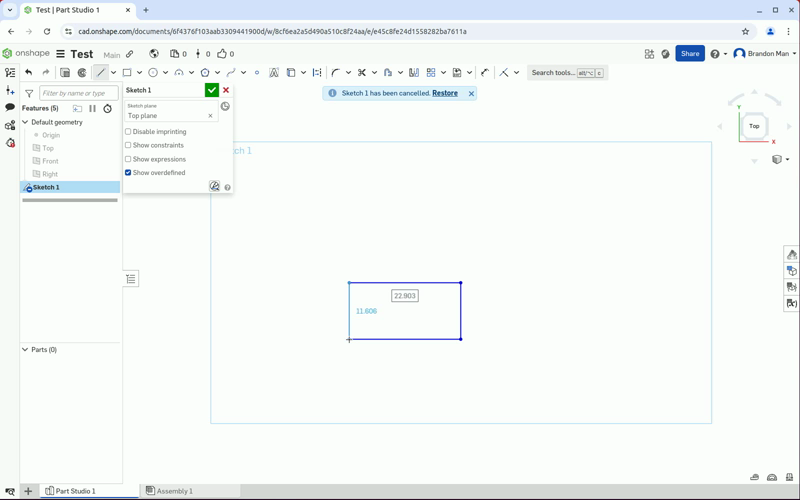
key_up(shift)
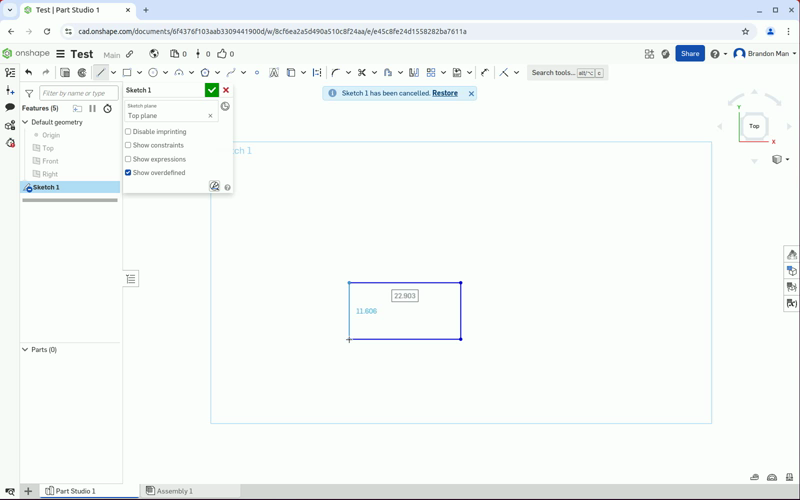
click(349, 339)
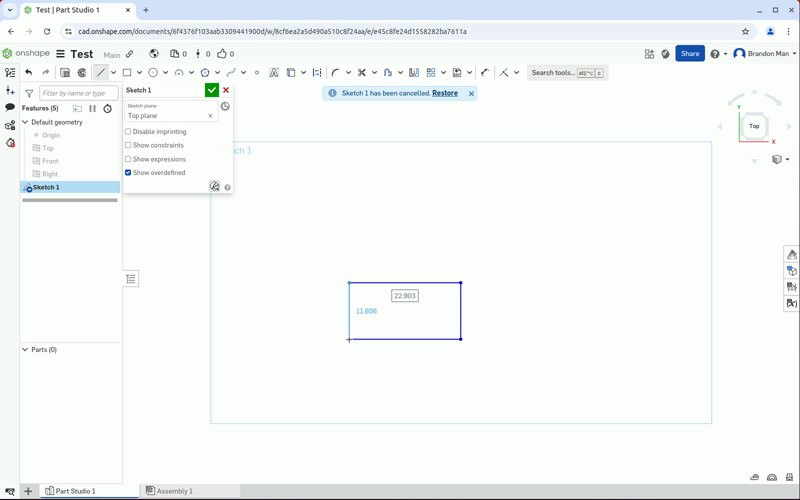
key(esc)
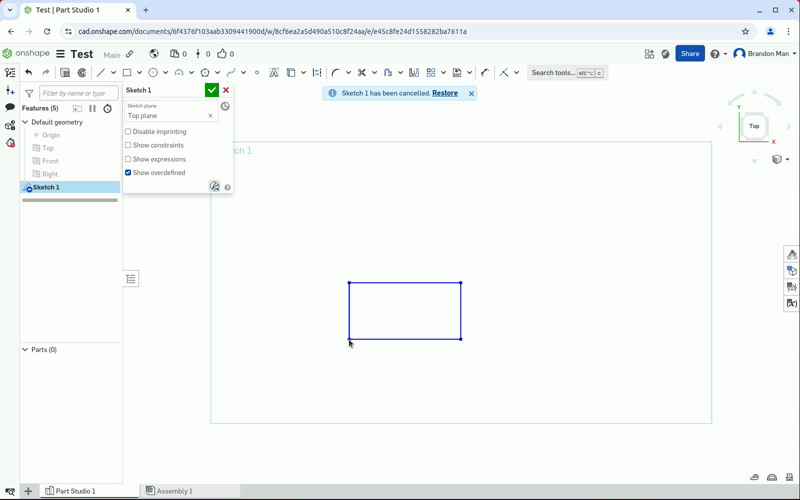
mouse_move(379, 320)
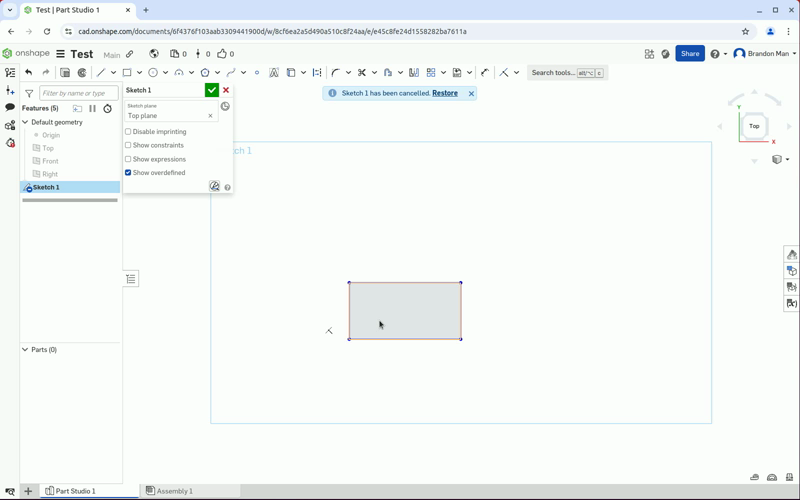
click(379, 320)
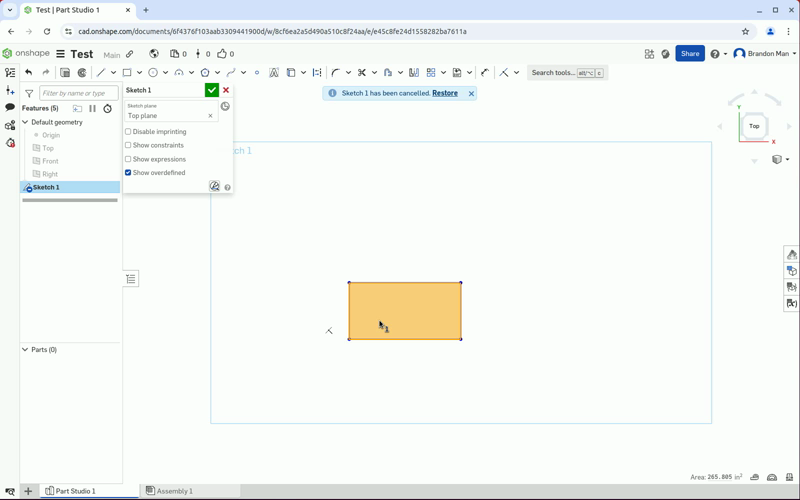
mouse_move(73, 352)
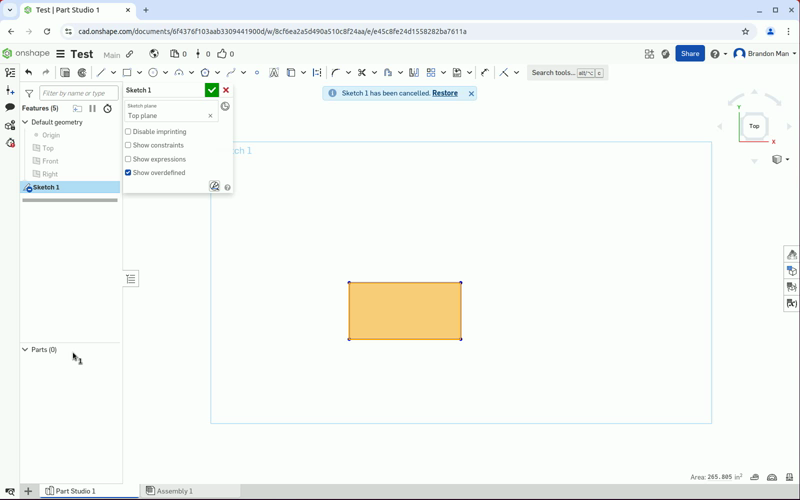
key(shift+y)
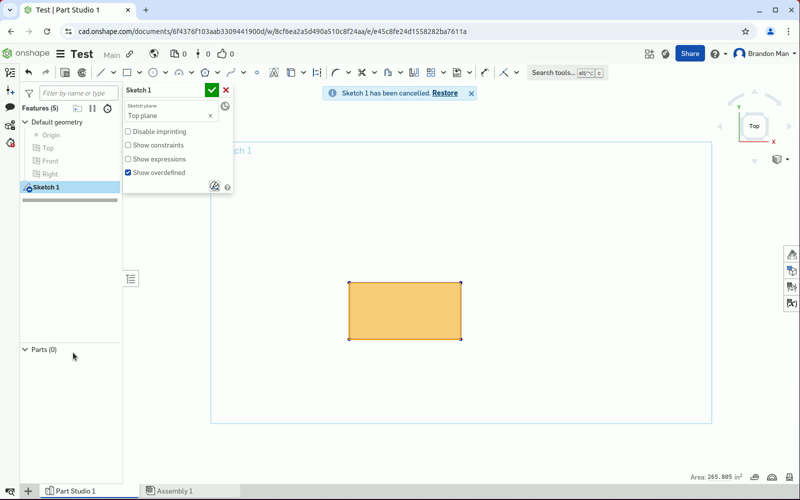
key(shift+e)
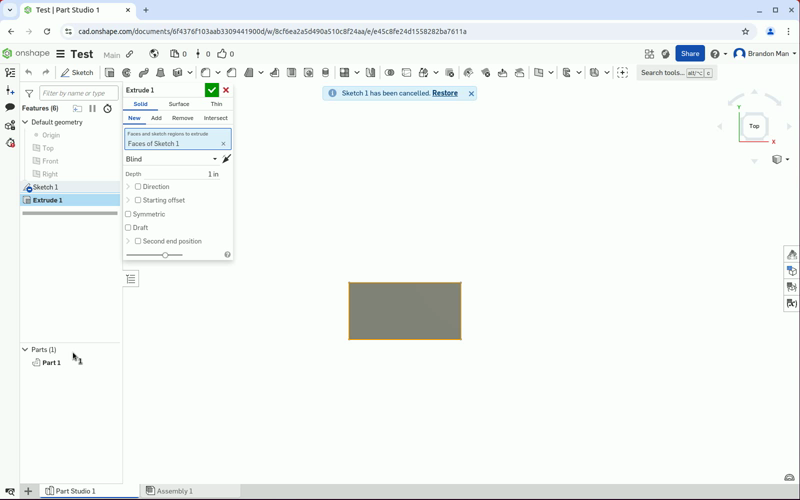
mouse_move(143, 106)
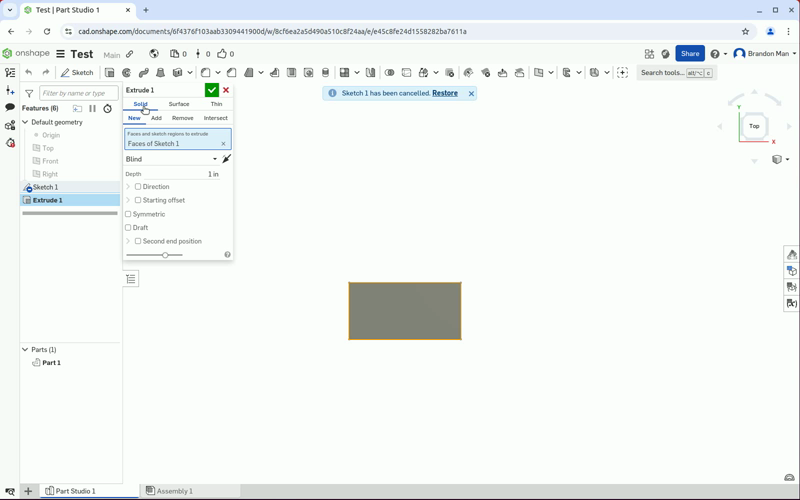
click(143, 106)
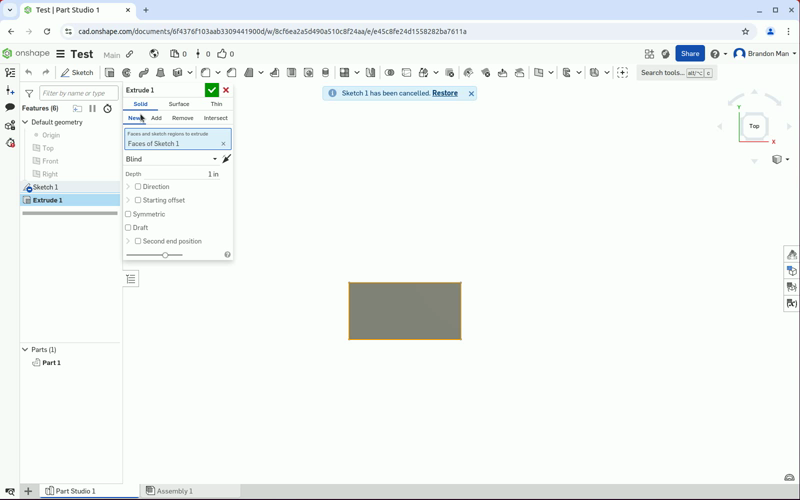
mouse_move(137, 120)
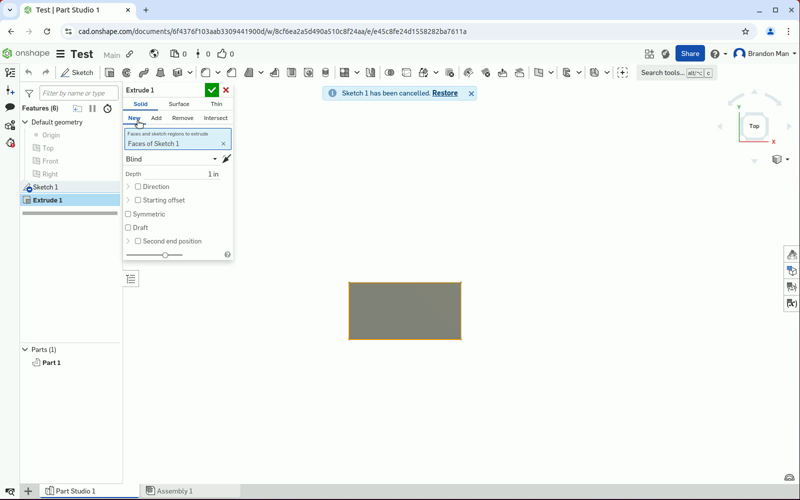
click(137, 120)
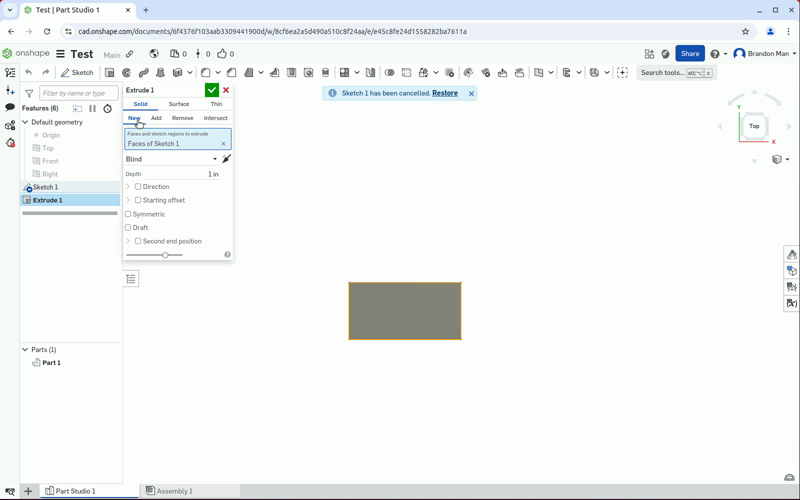
key(tab, 4)
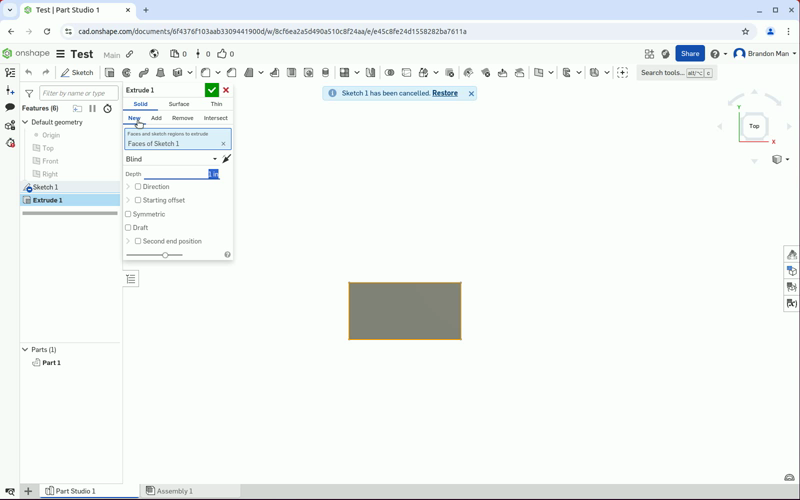
text(1.204)
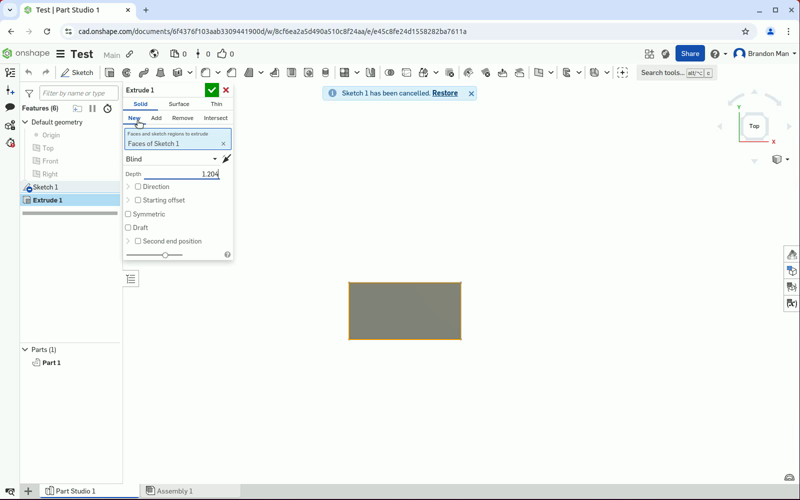
key(enter)
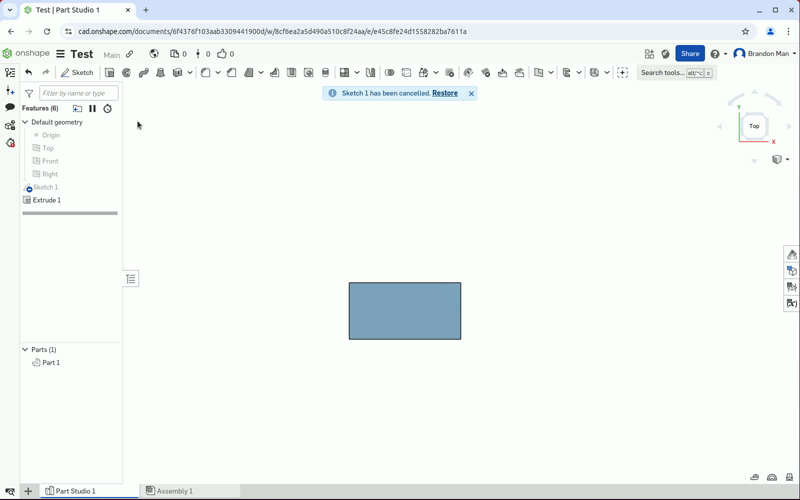
key(shift+h)
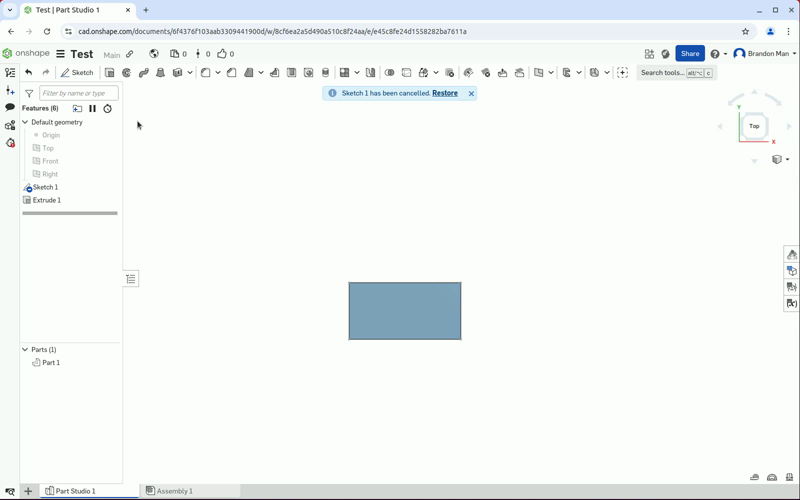
key(shift+h)
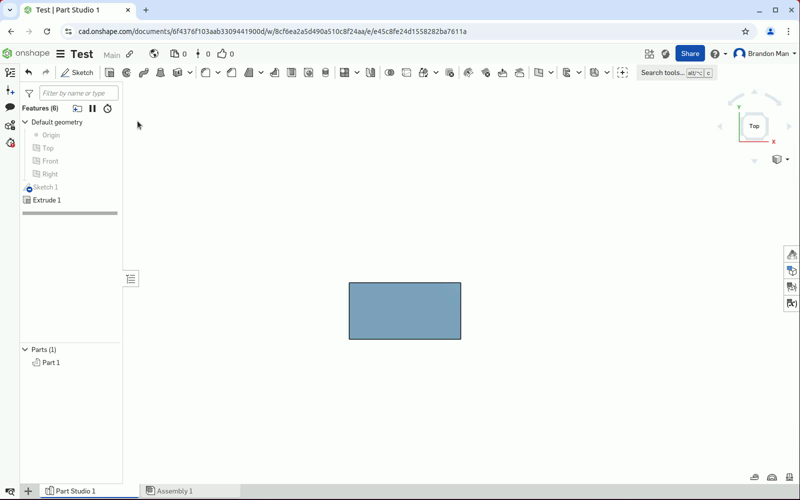
mouse_move(73, 189)
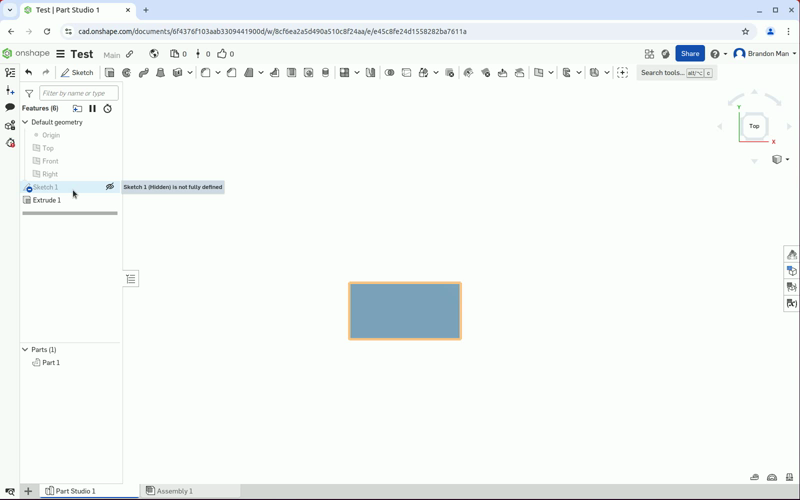
click(73, 189)
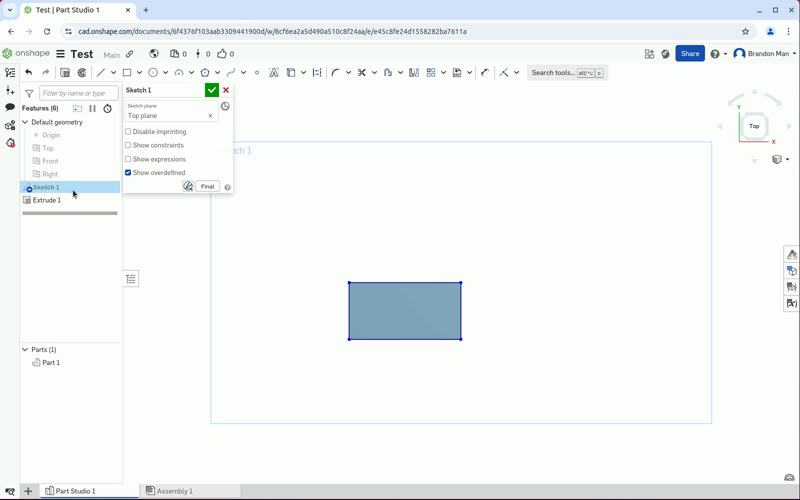
mouse_move(229, 92)
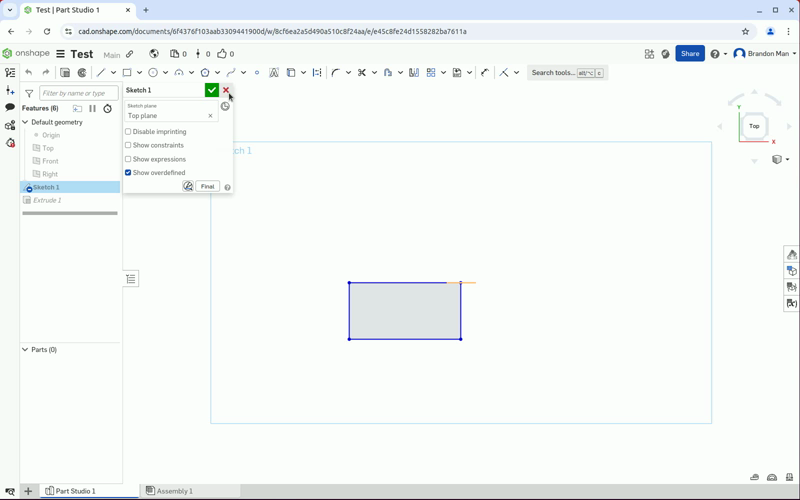
click(229, 92)
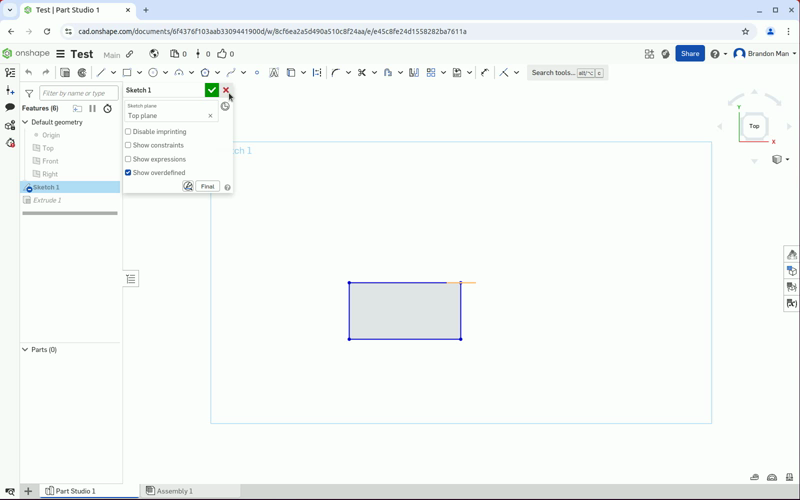
key(shift+s)
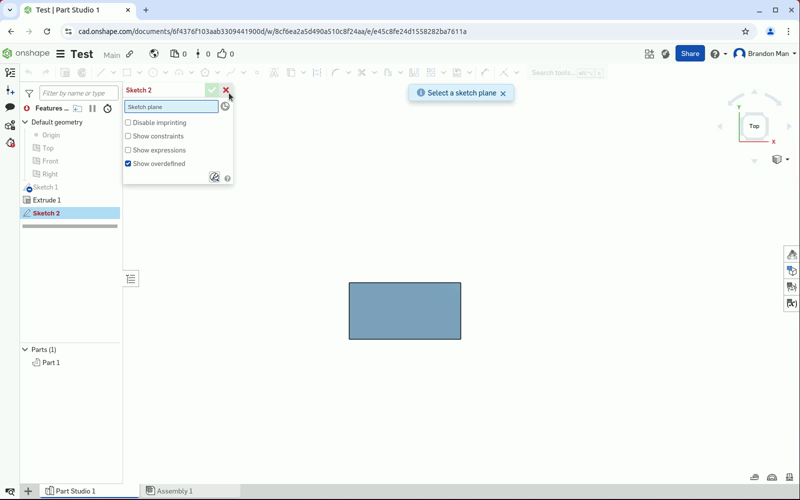
mouse_move(73, 150)
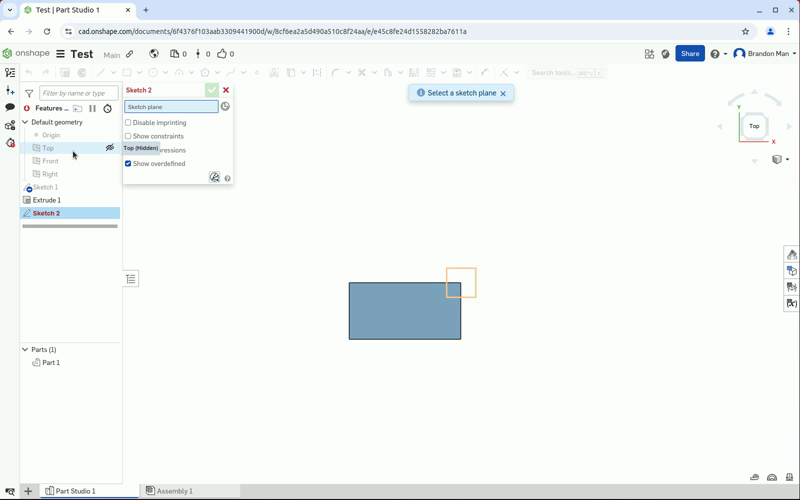
click(73, 150)
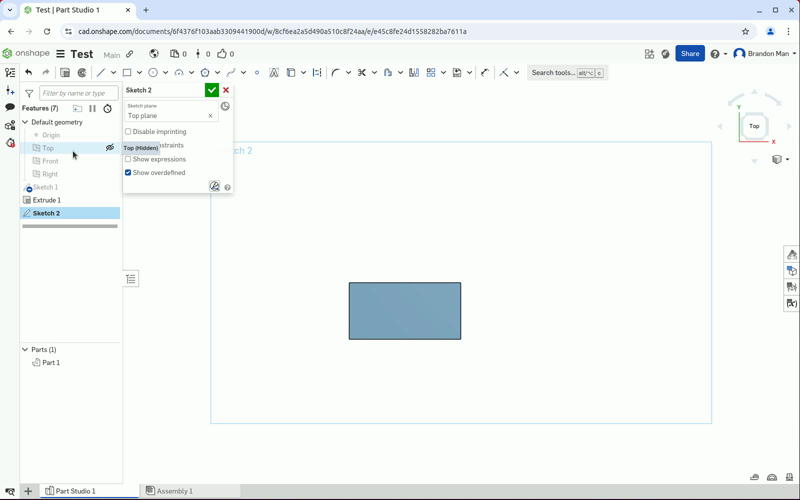
mouse_move(73, 352)
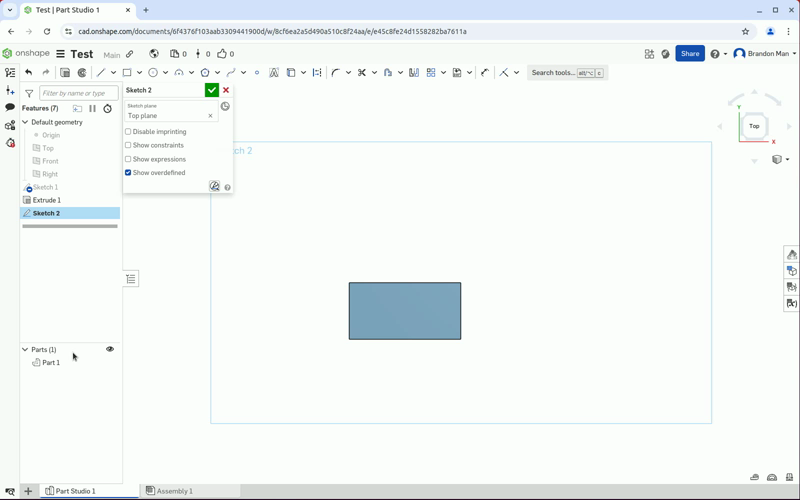
key(y)
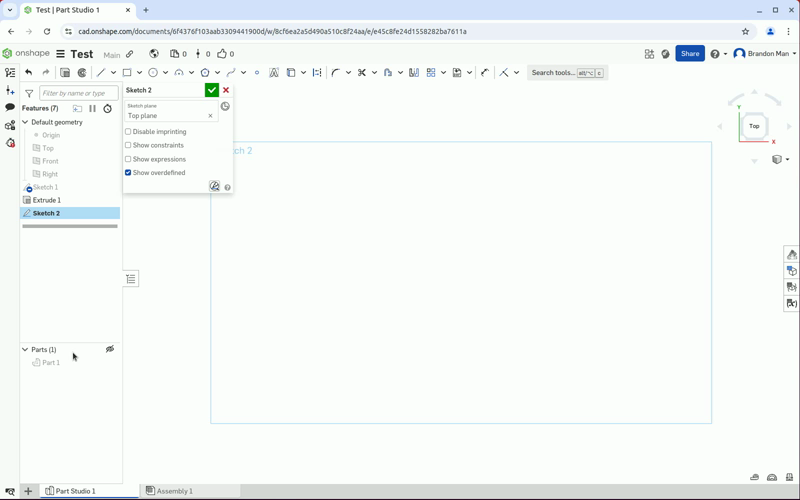
key(l)
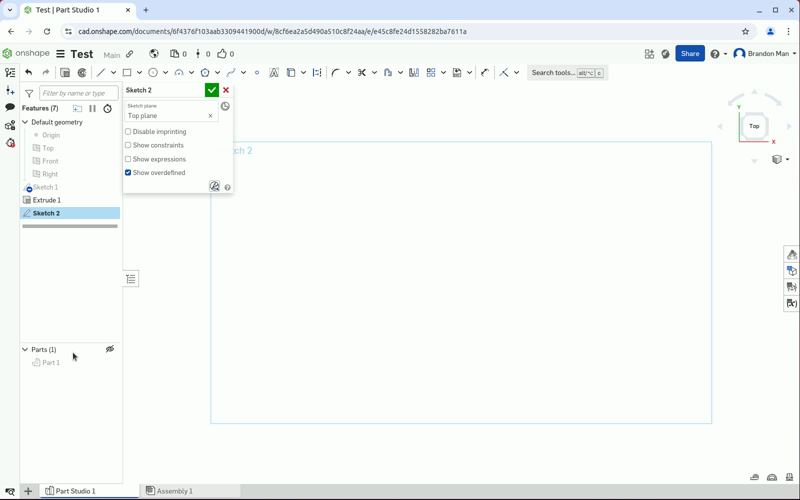
key_down(shift)
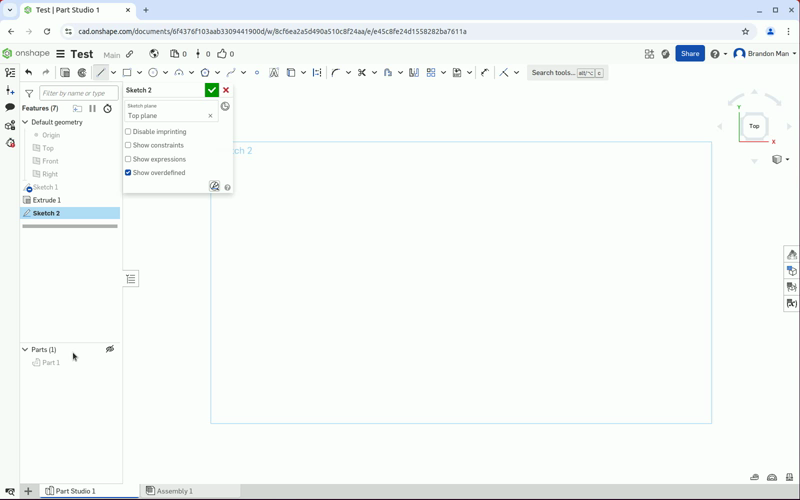
mouse_move(350, 282)
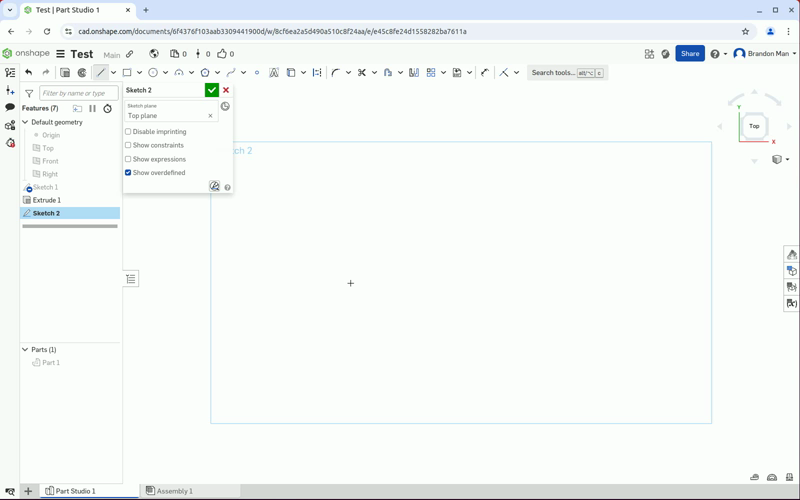
click(350, 282)
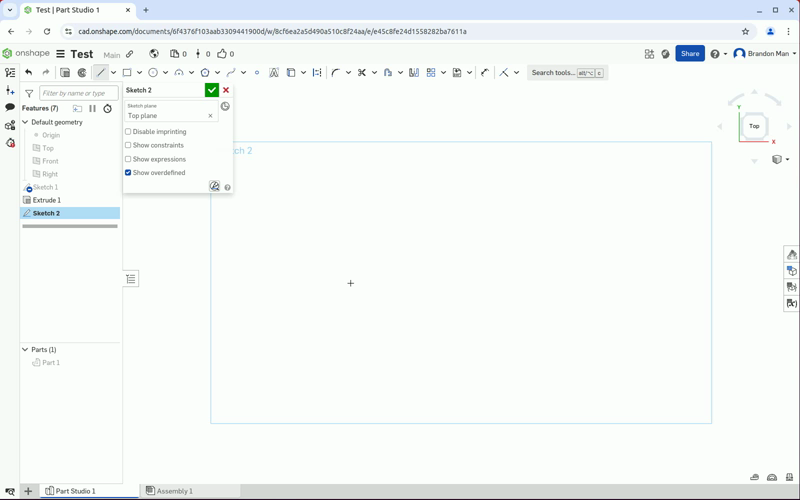
key_up(shift)
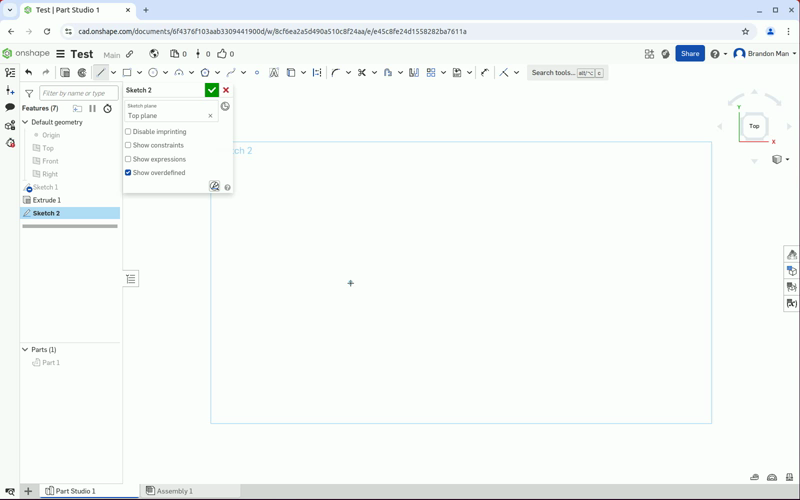
key_down(shift)
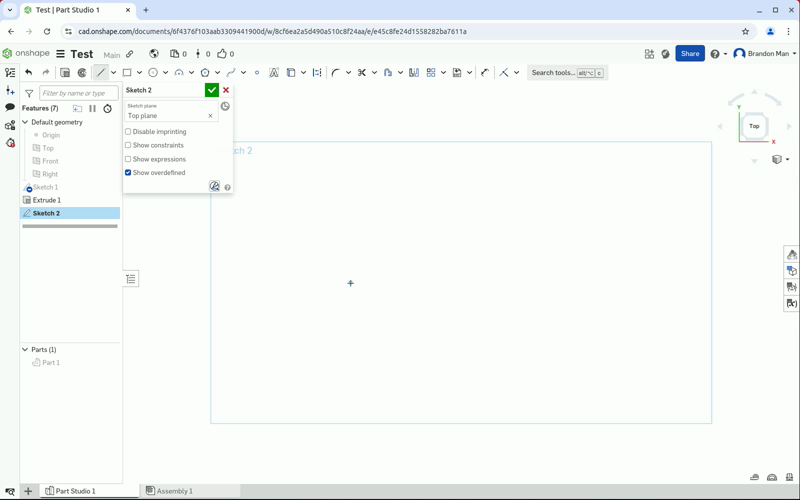
mouse_move(460, 282)
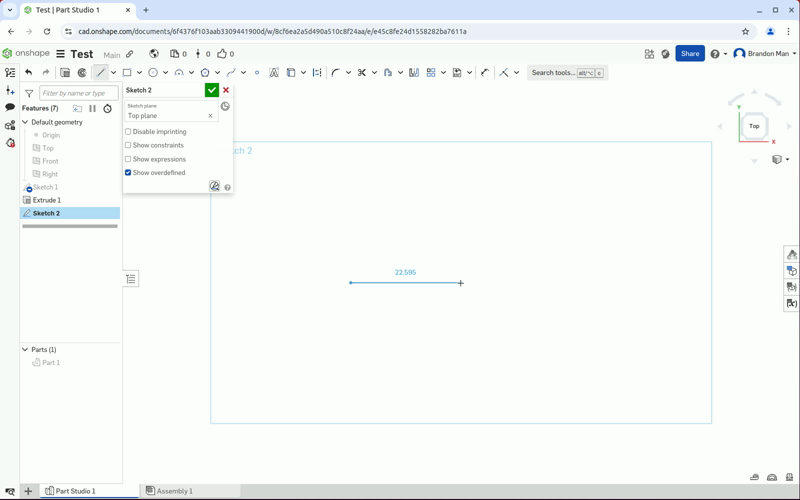
click(460, 282)
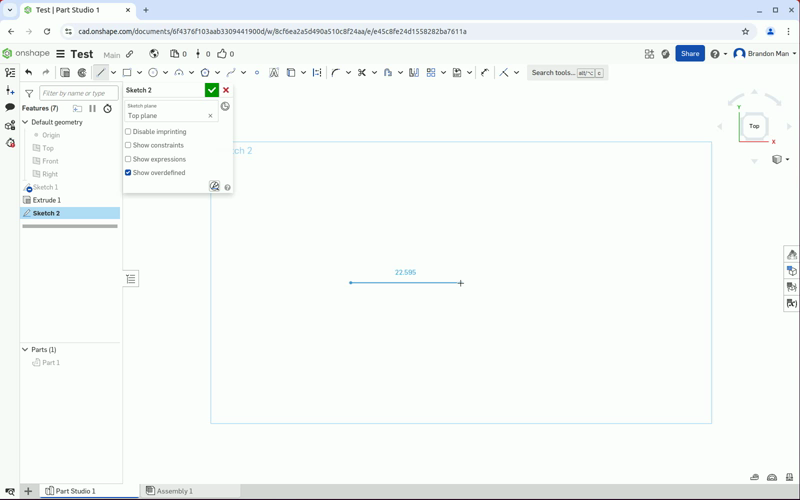
key_up(shift)
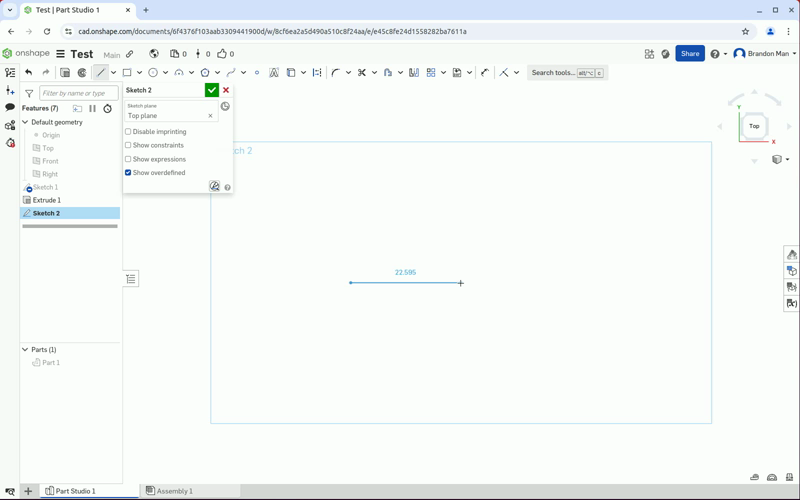
key_down(shift)
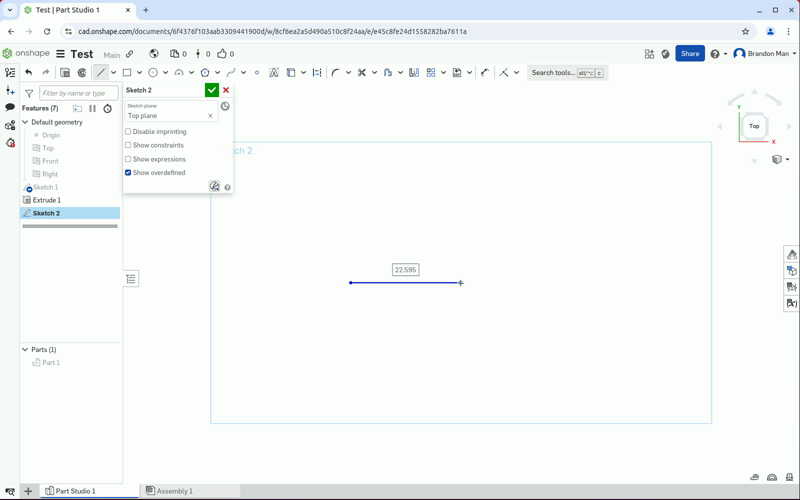
mouse_move(490, 282)
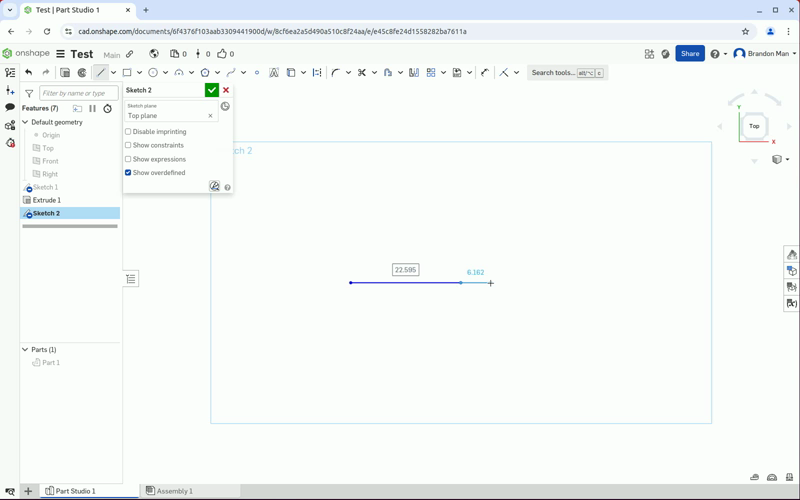
mouse_move(460, 270)
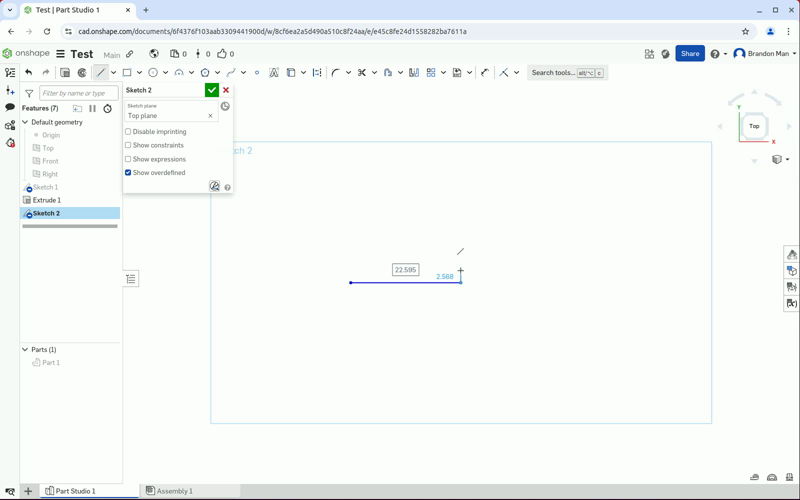
click(460, 270)
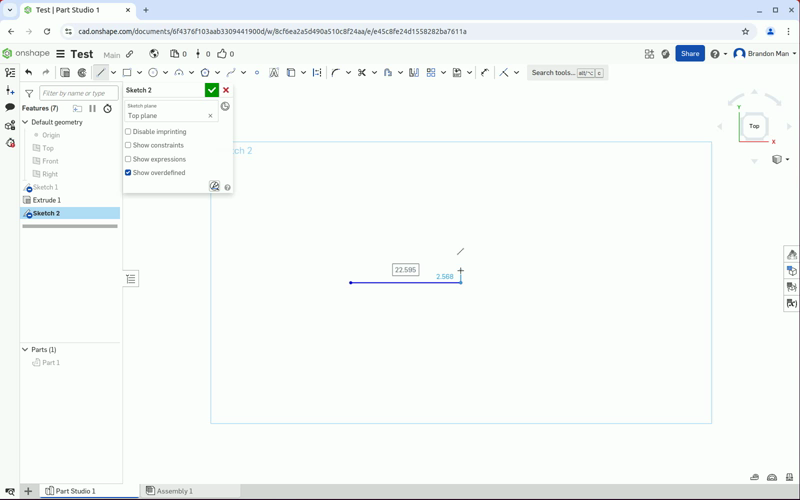
key_up(shift)
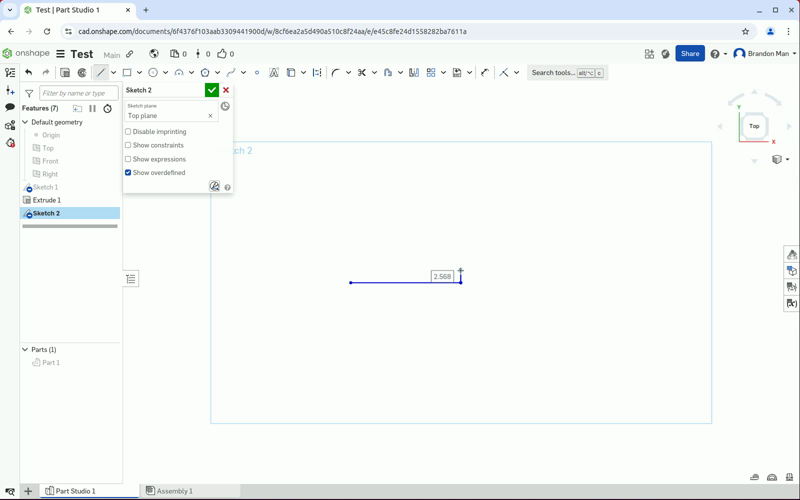
key_down(shift)
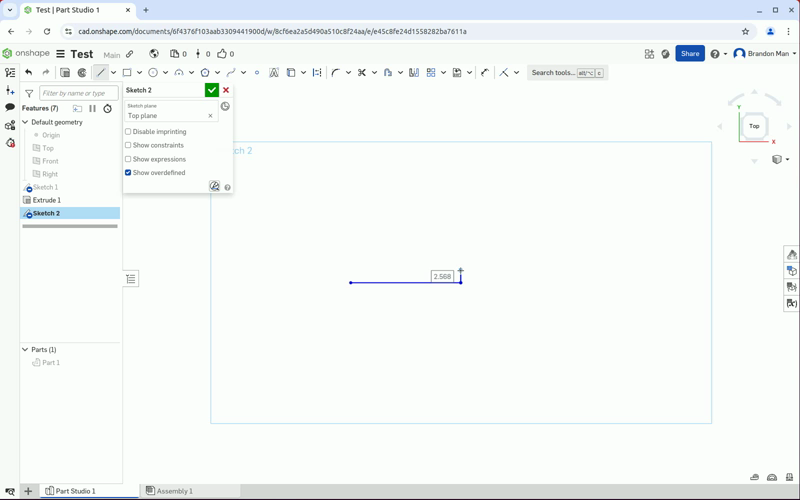
mouse_move(350, 270)
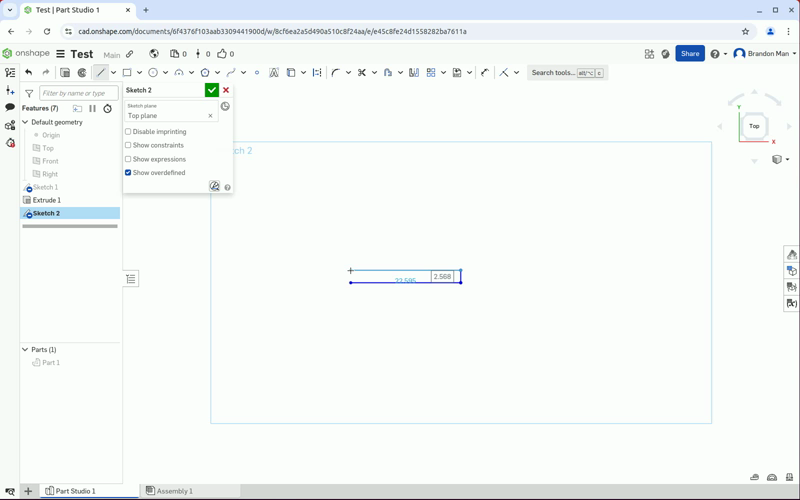
click(350, 270)
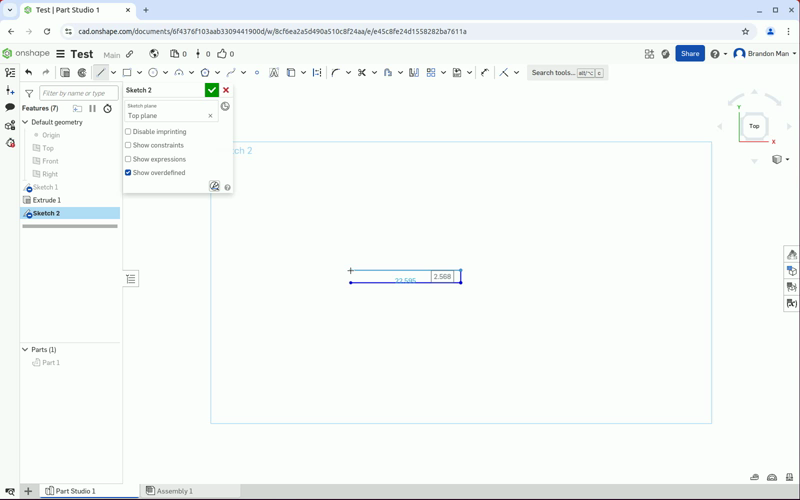
key_up(shift)
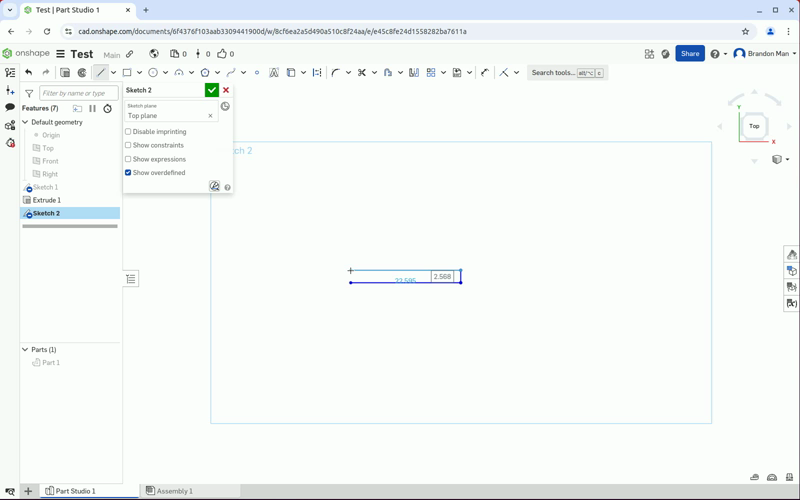
mouse_move(380, 270)
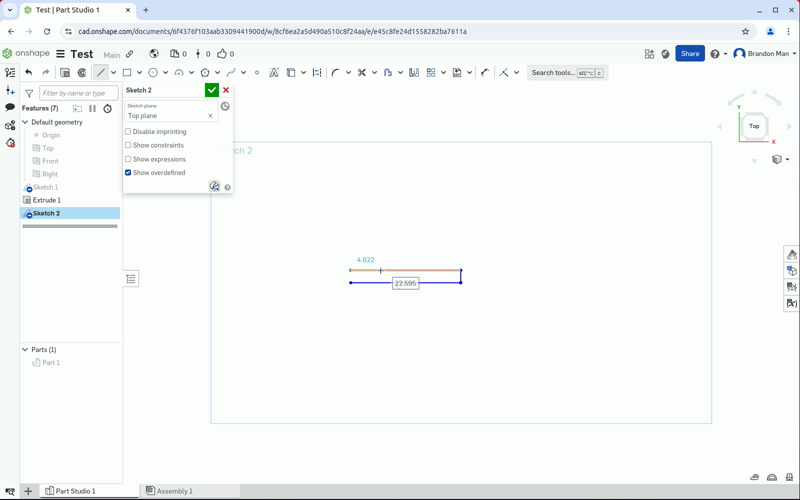
key_down(shift)
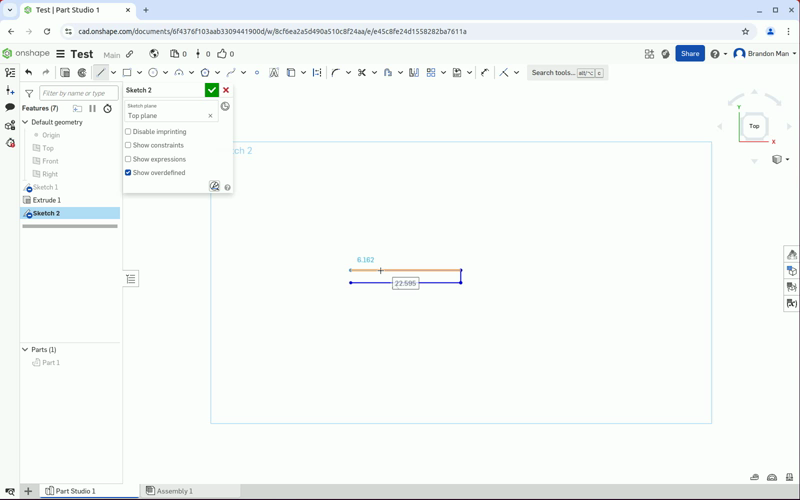
mouse_move(350, 282)
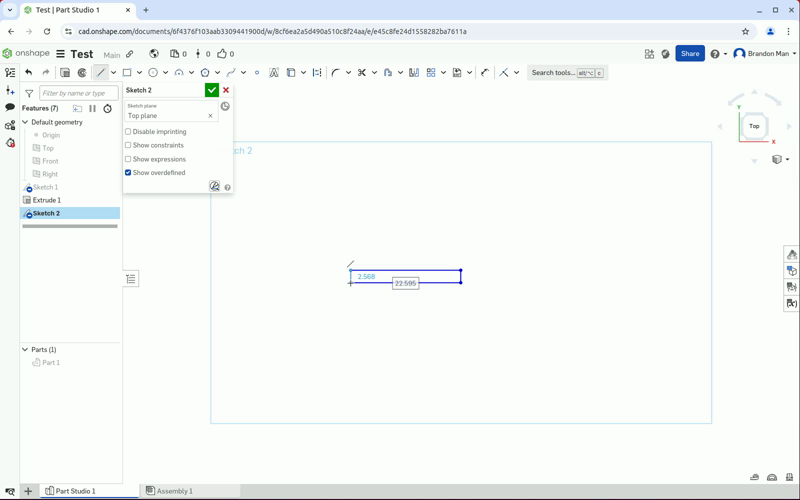
key_up(shift)
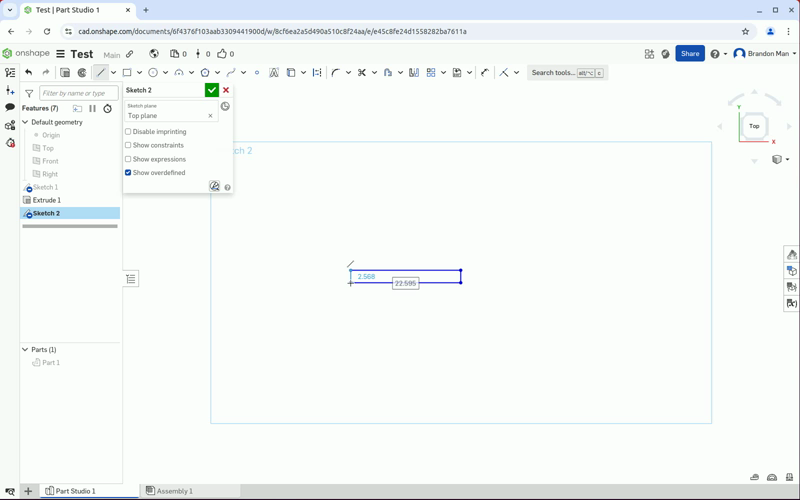
click(350, 282)
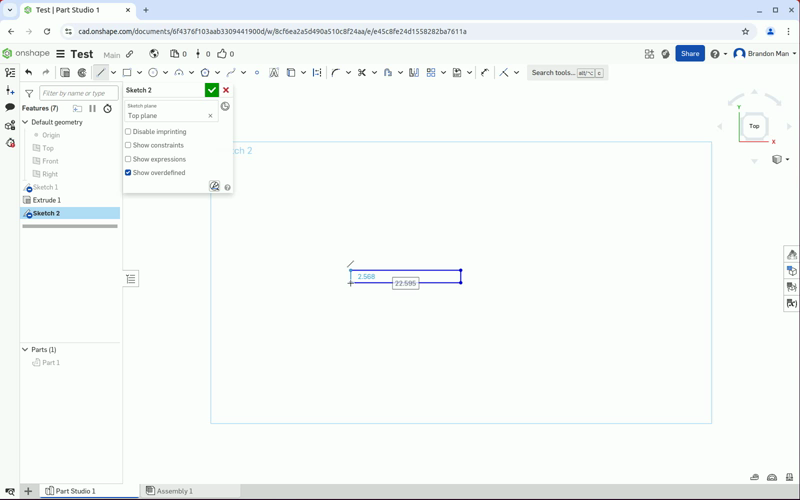
key(esc)
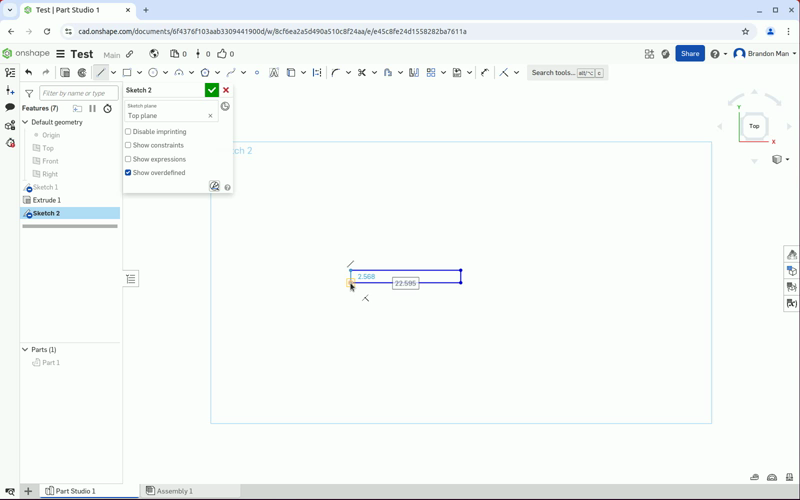
mouse_move(440, 273)
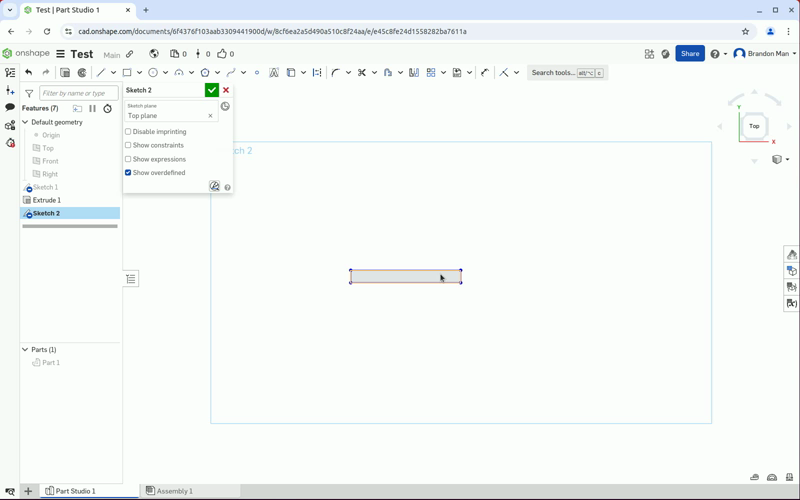
scroll(6)
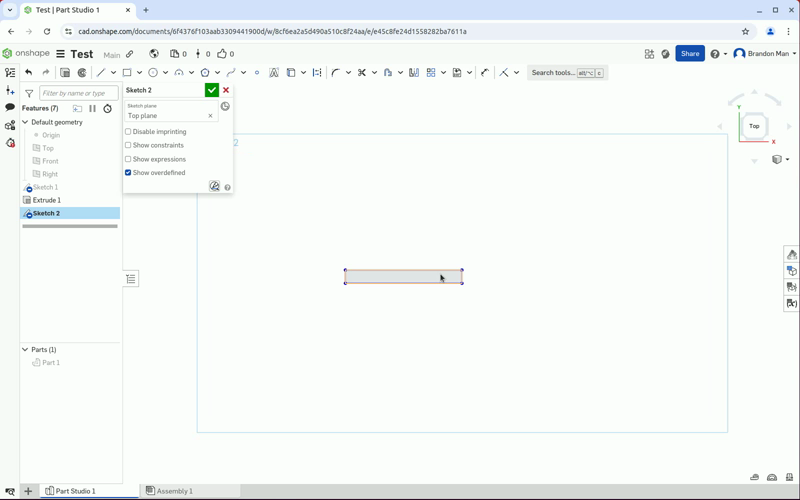
scroll(6)
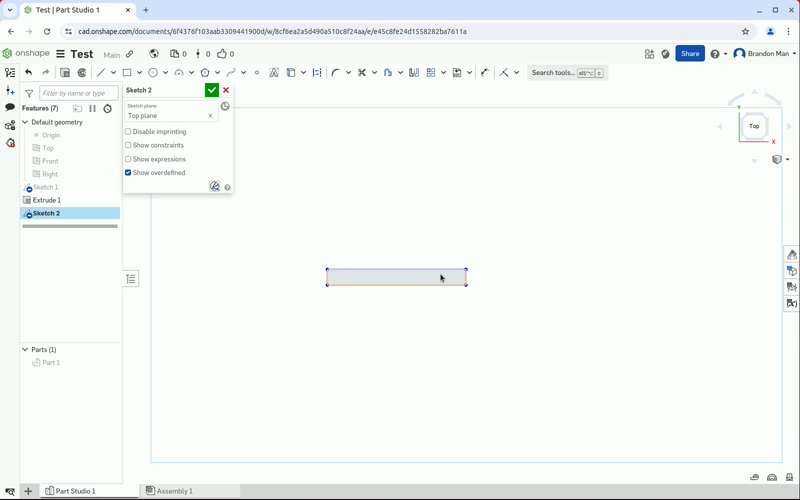
scroll(6)
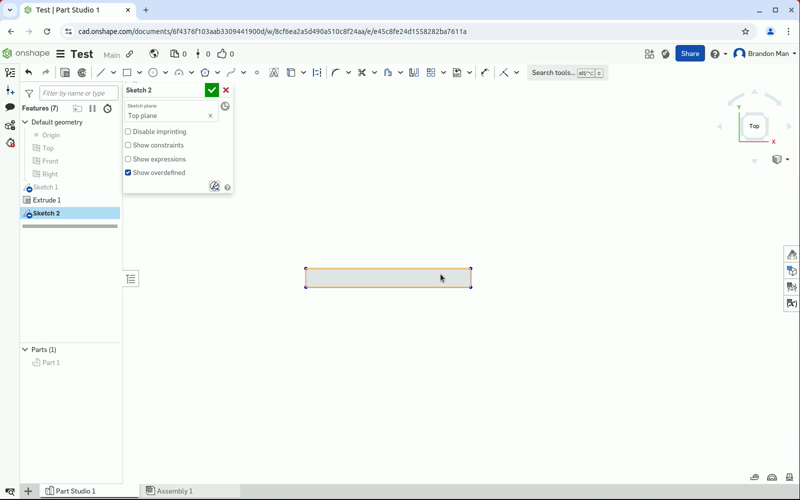
scroll(6)
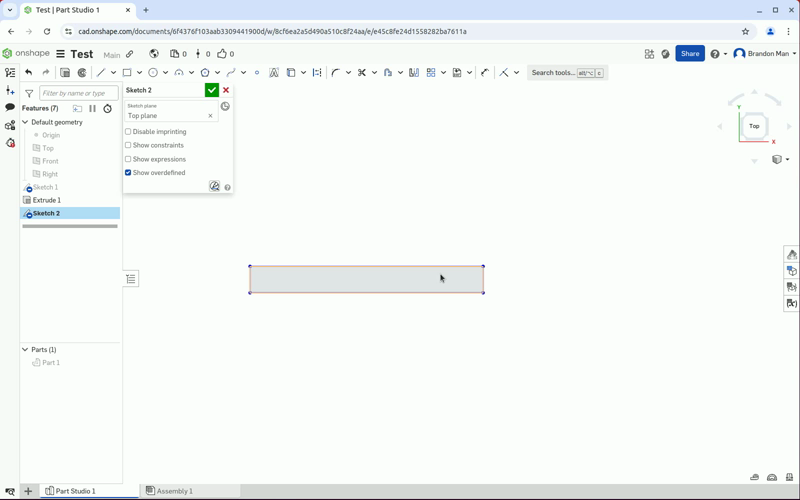
scroll(6)
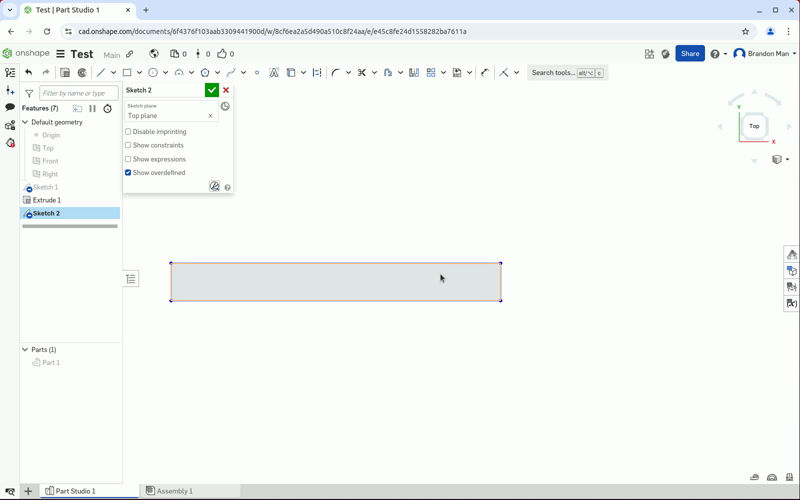
scroll(6)
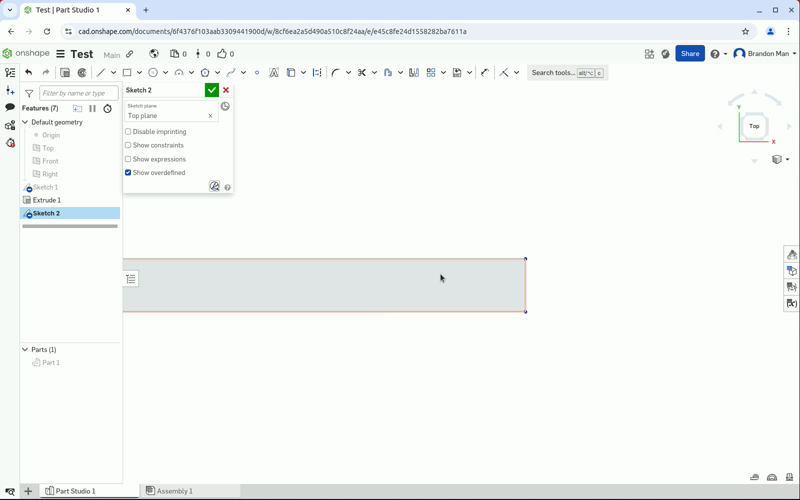
scroll(6)
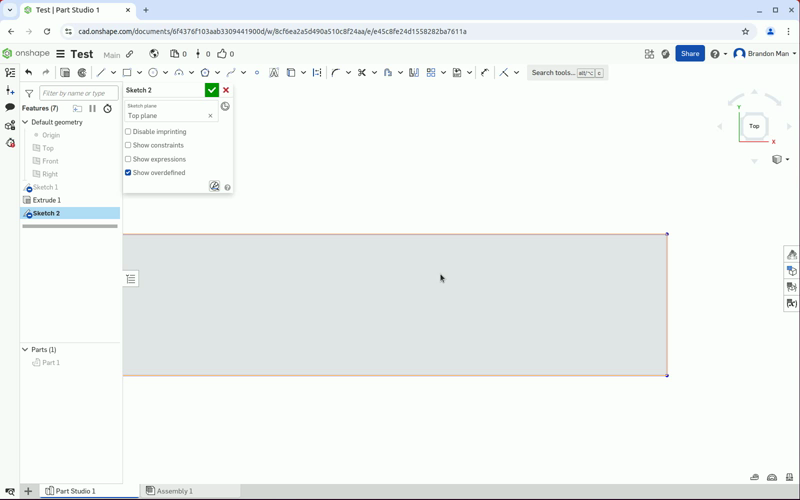
click(440, 273)
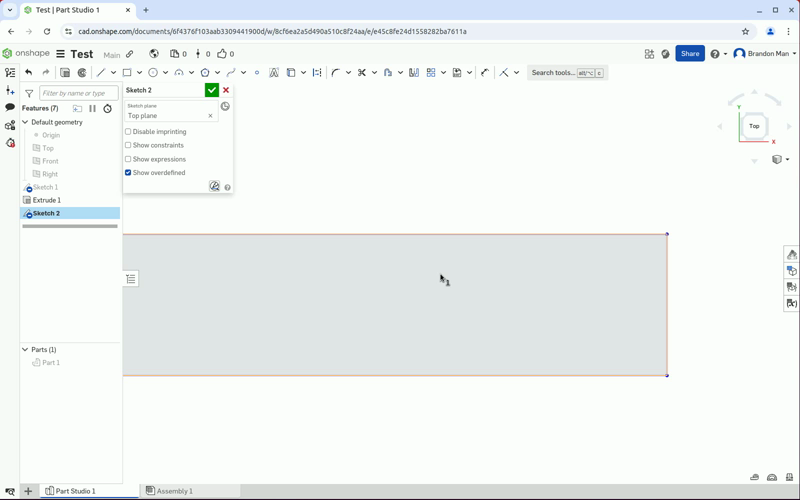
scroll(-6)
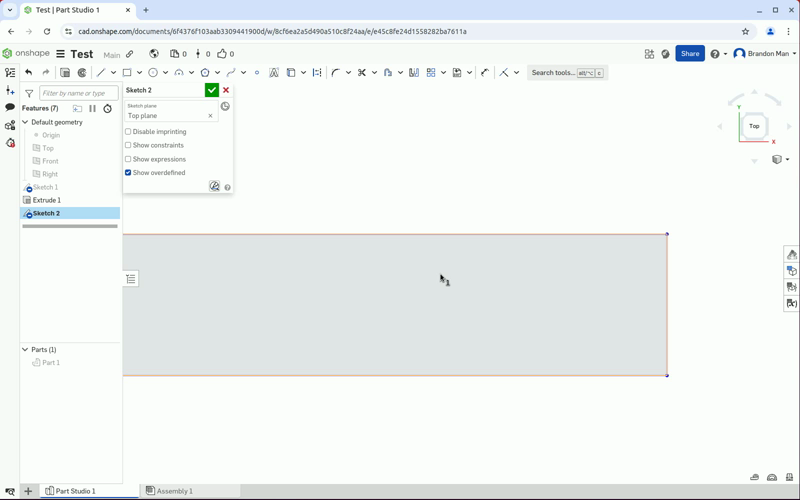
scroll(-6)
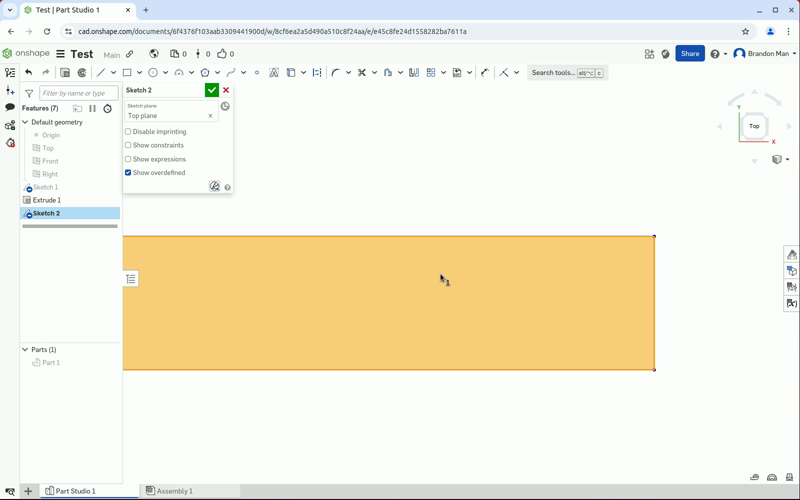
scroll(-6)
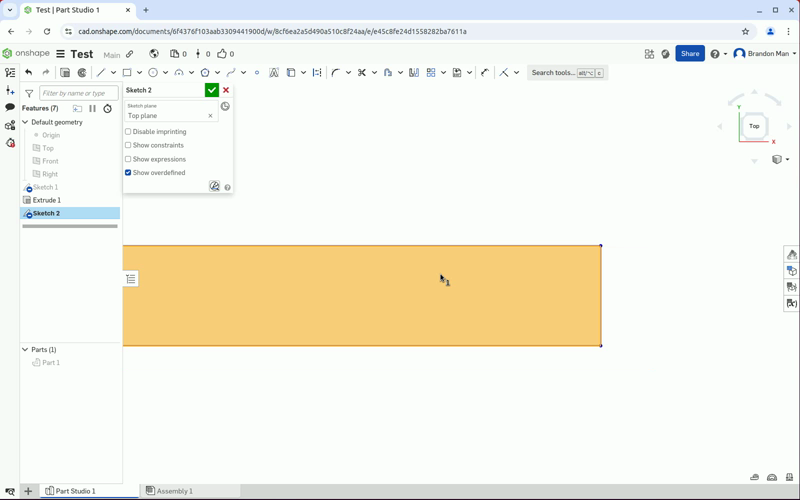
scroll(-6)
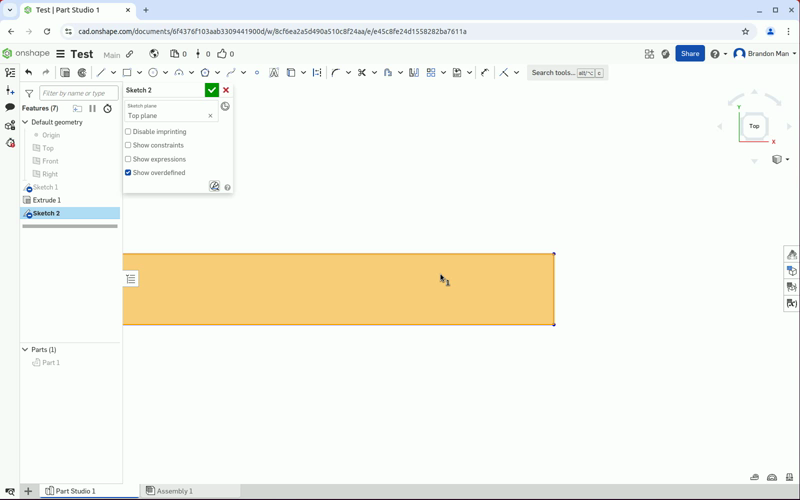
scroll(-6)
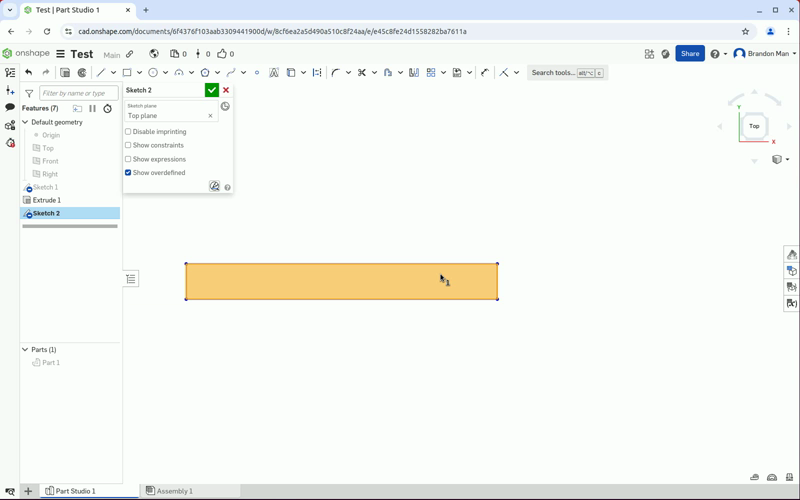
scroll(-6)
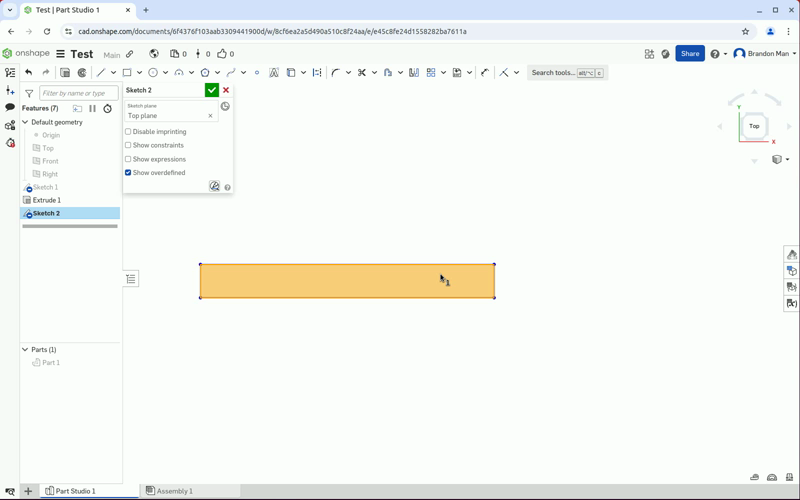
scroll(-6)
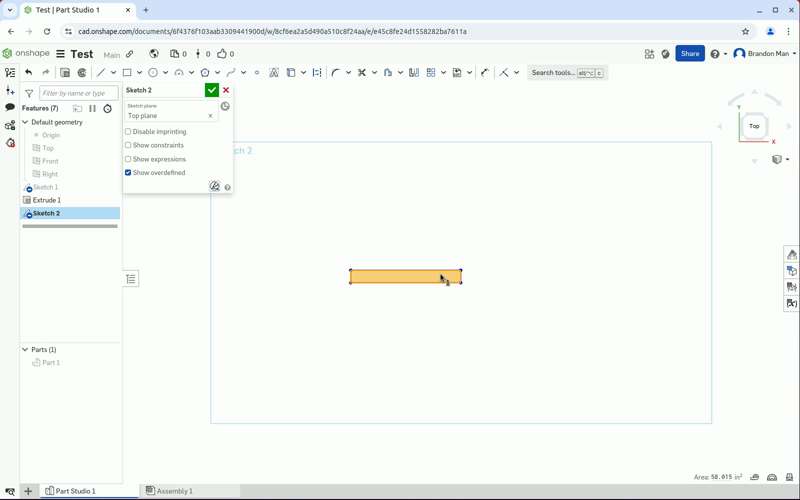
mouse_move(73, 352)
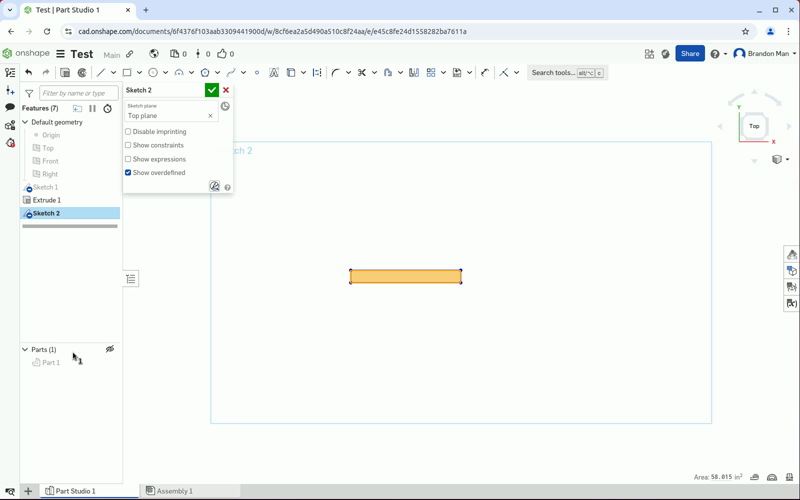
key(shift+y)
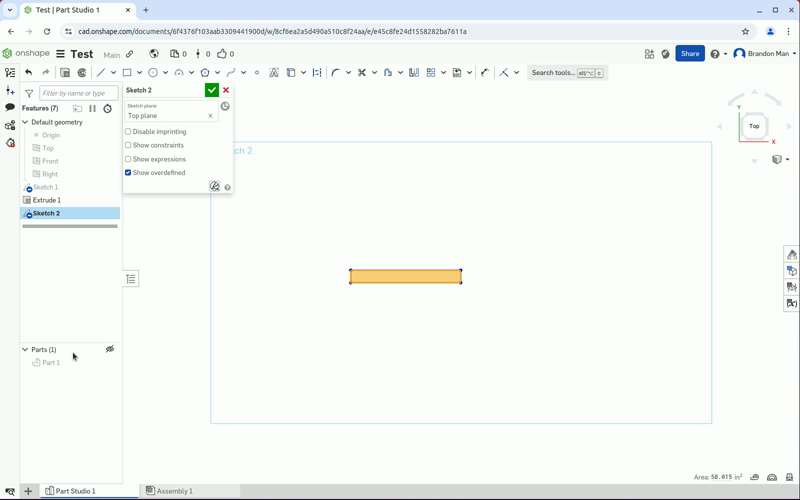
key(shift+e)
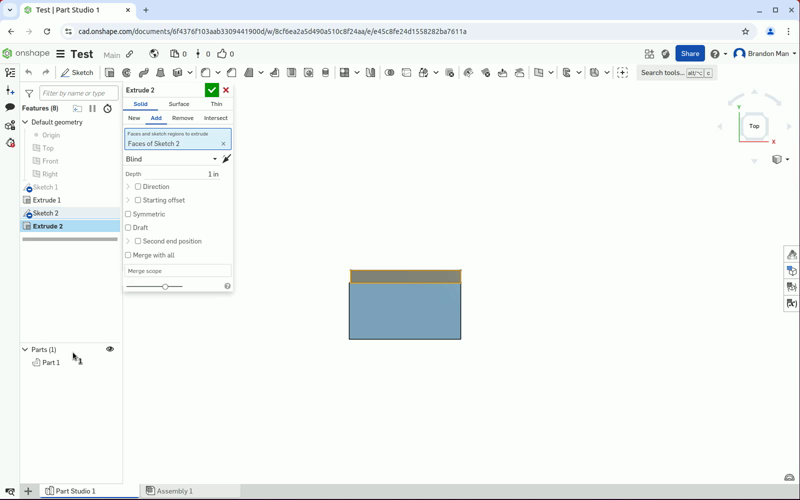
mouse_move(143, 106)
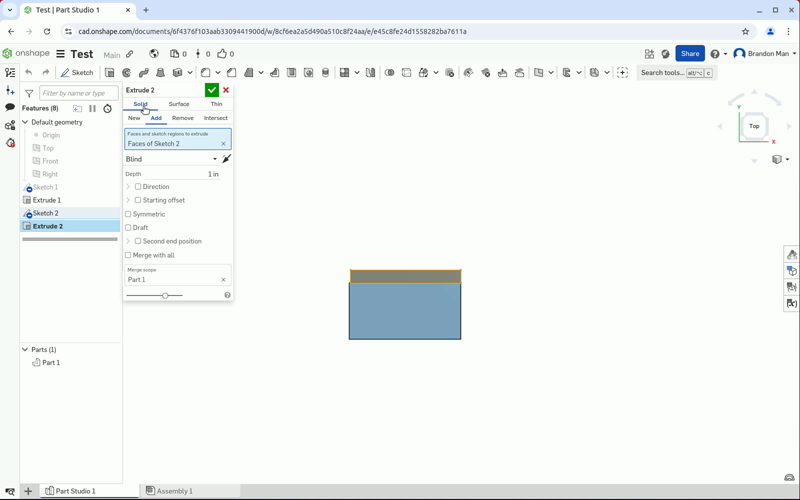
click(143, 106)
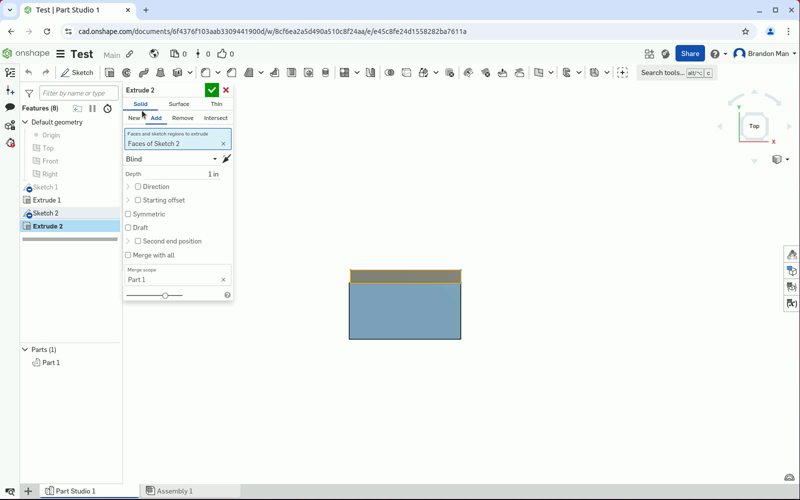
mouse_move(137, 120)
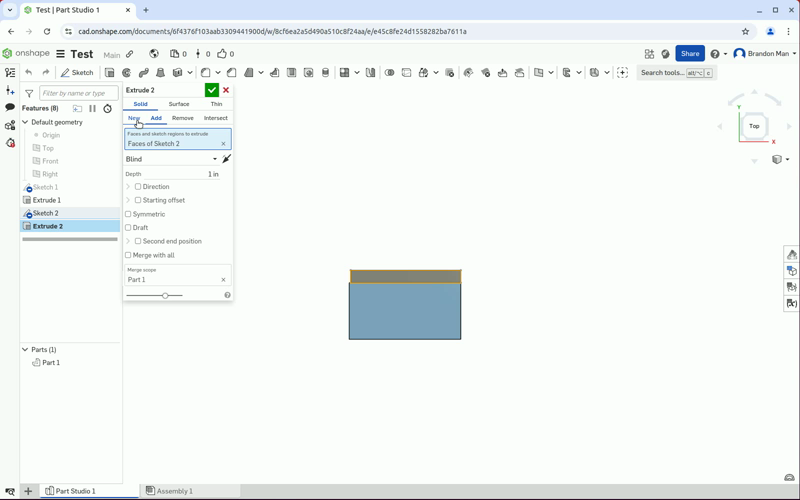
click(137, 120)
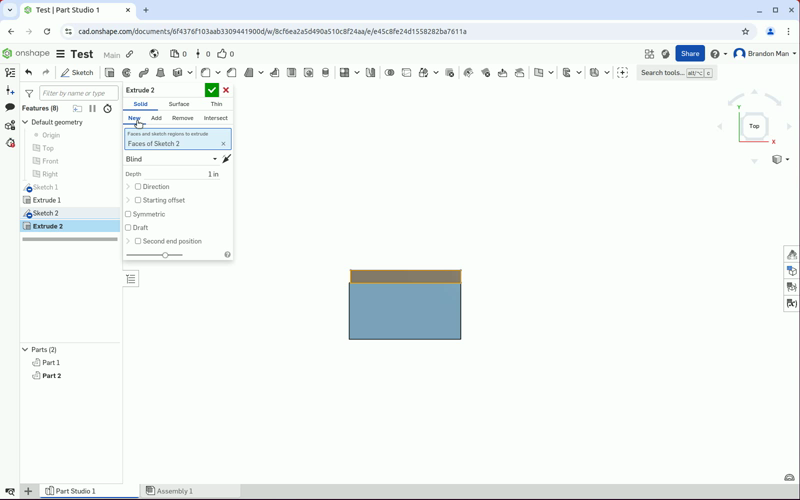
key(tab, 4)
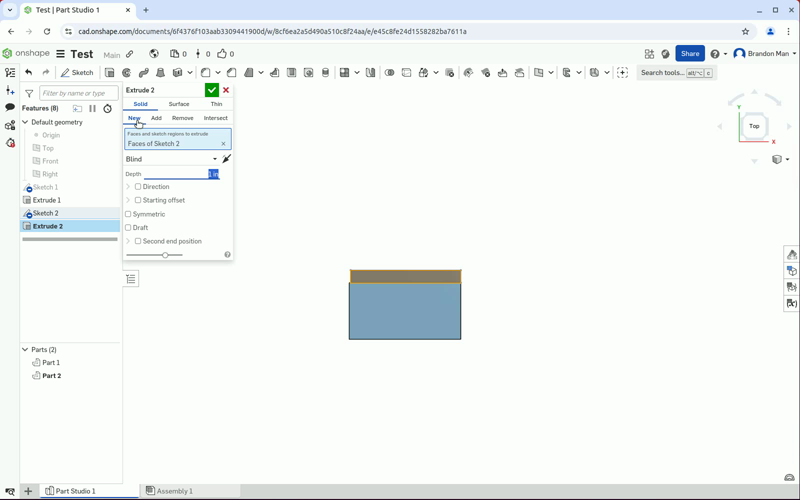
text(8.425)
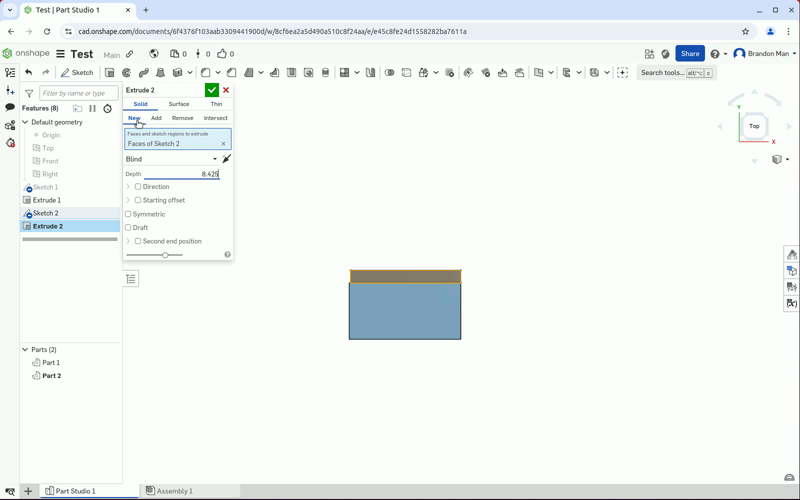
key(enter)
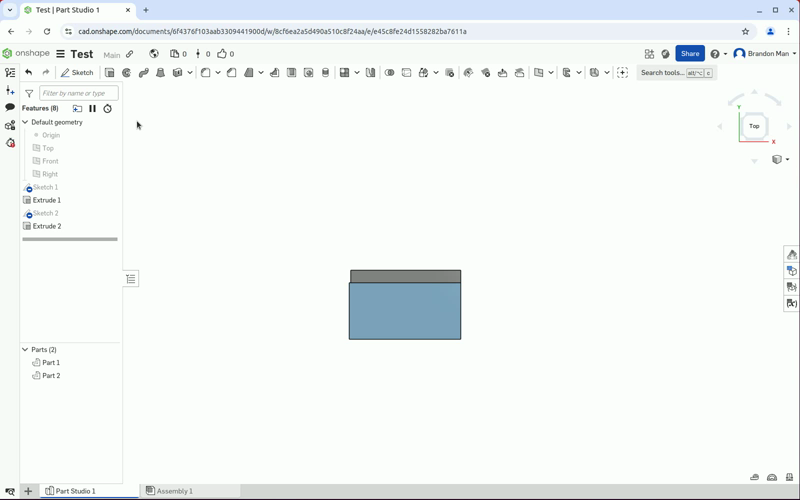
key(shift+h)
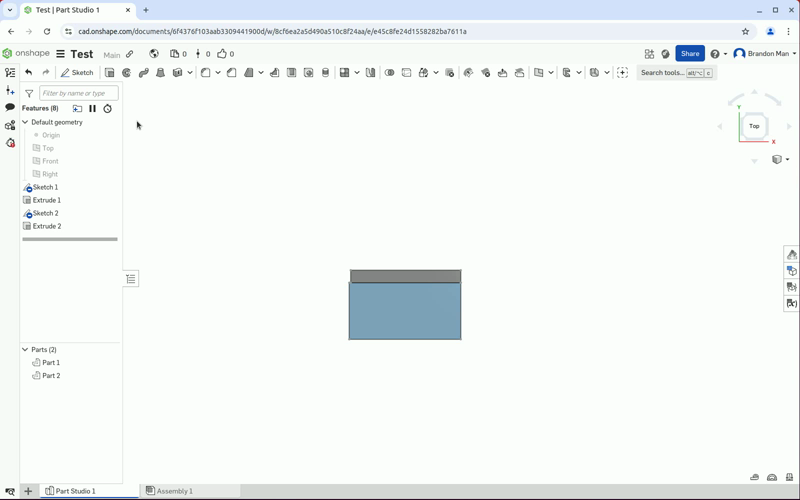
key(shift+h)
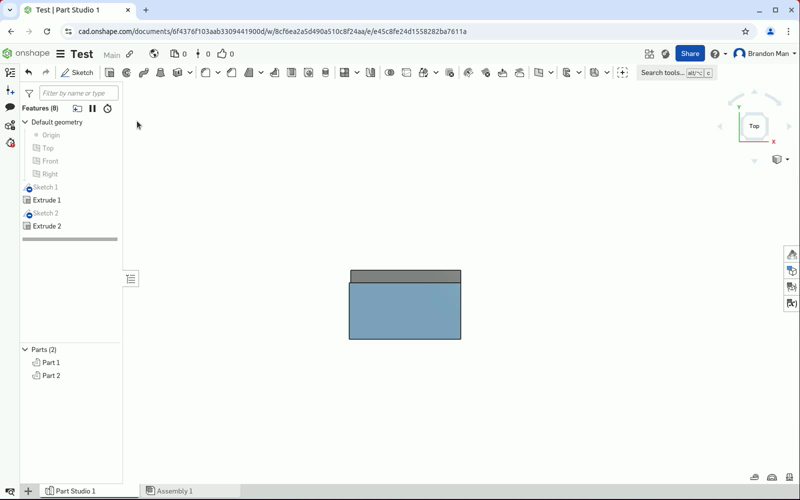
mouse_move(73, 189)
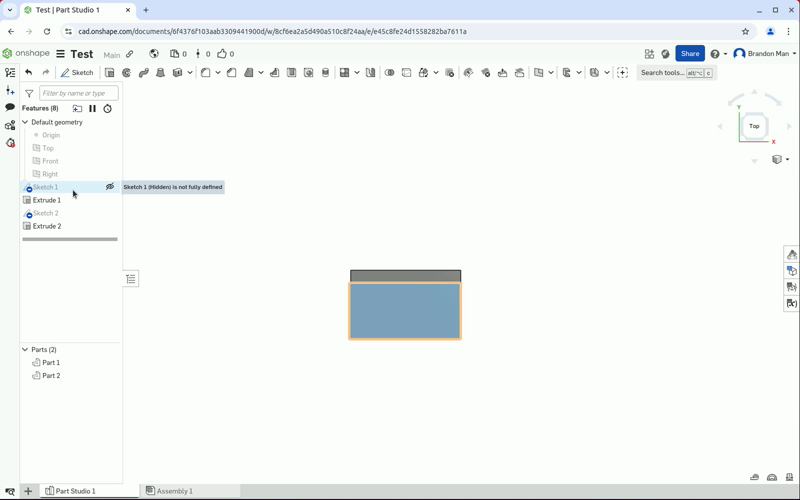
click(73, 189)
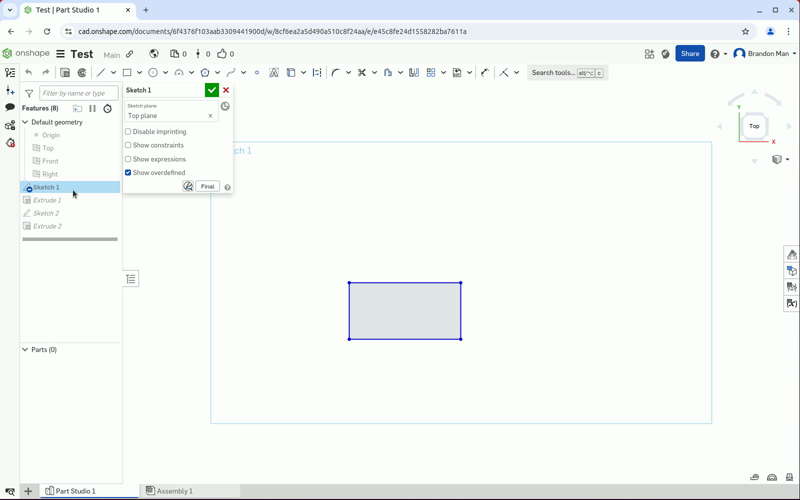
mouse_move(229, 92)
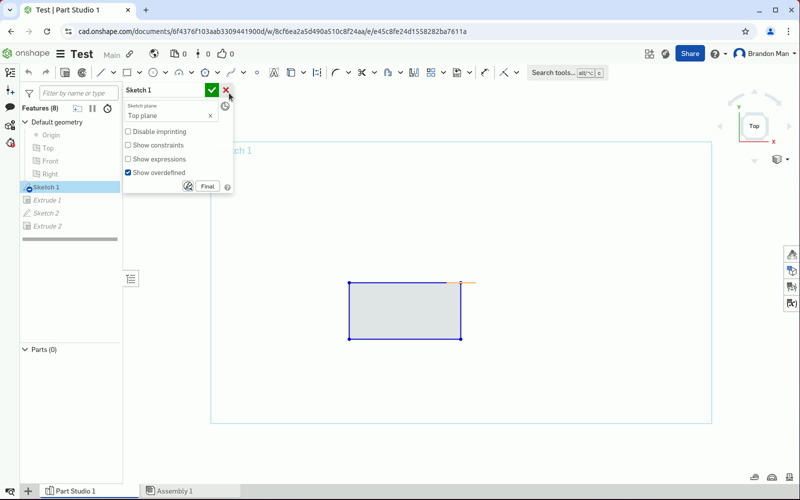
click(229, 92)
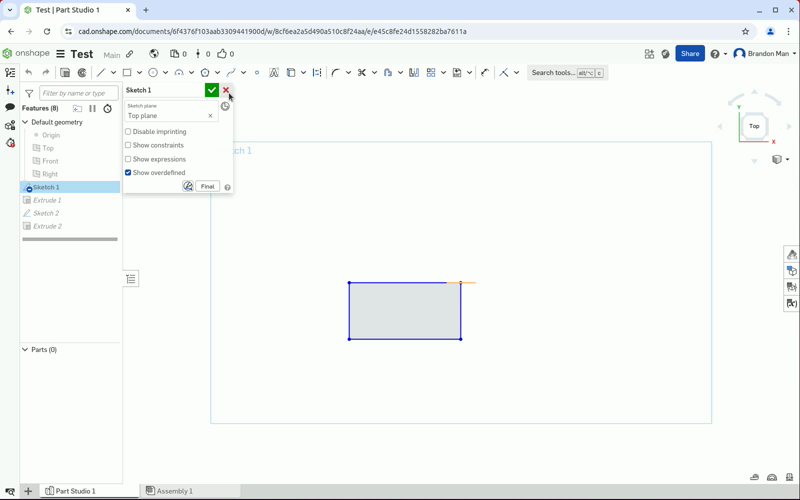
key(shift+s)
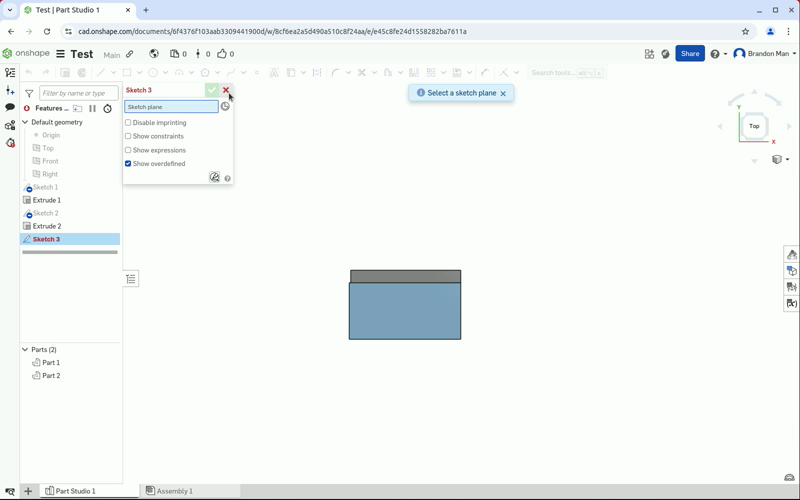
mouse_move(73, 150)
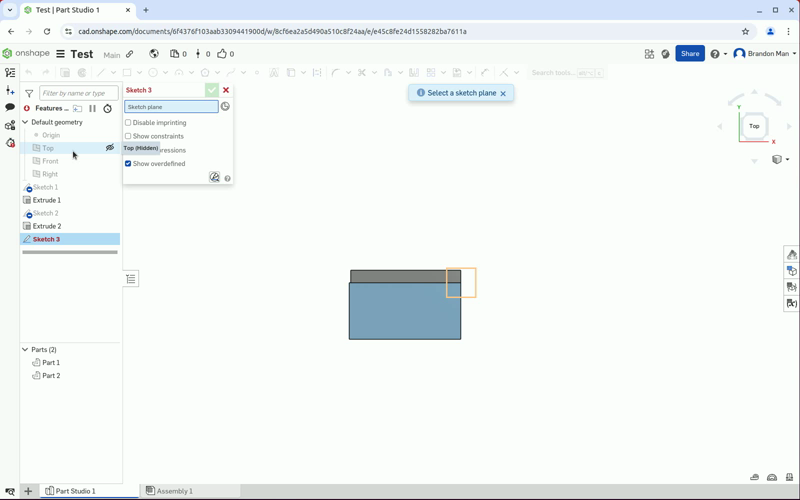
click(73, 150)
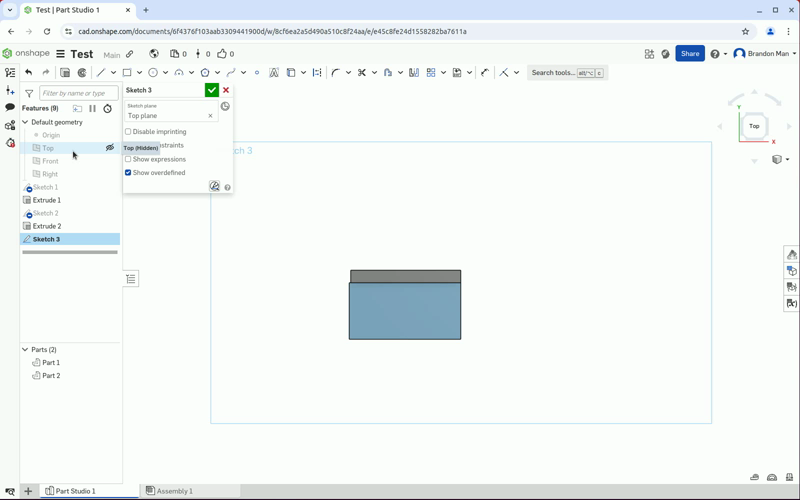
mouse_move(73, 352)
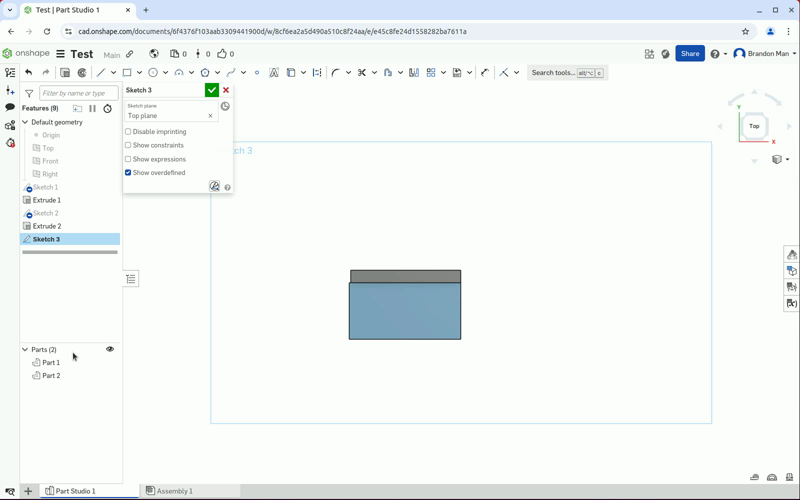
key(y)
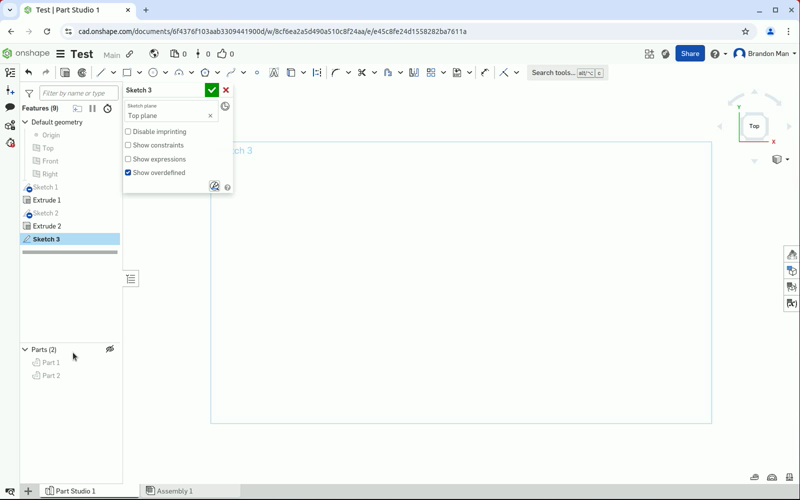
key(l)
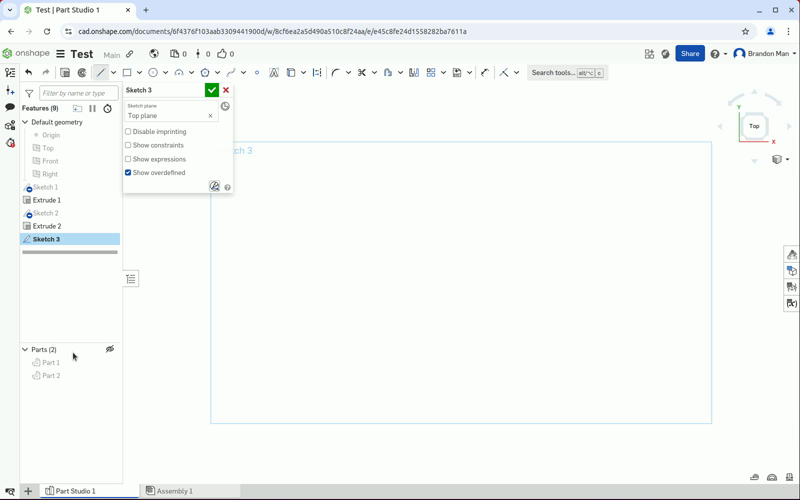
key_down(shift)
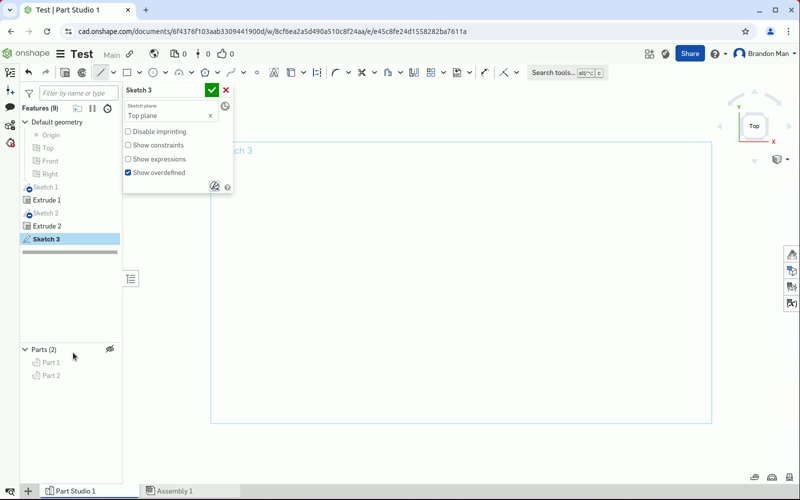
mouse_move(350, 282)
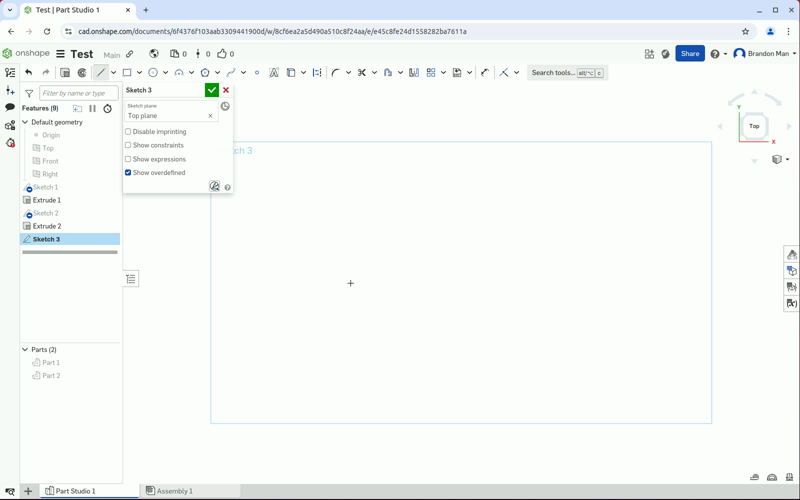
click(350, 282)
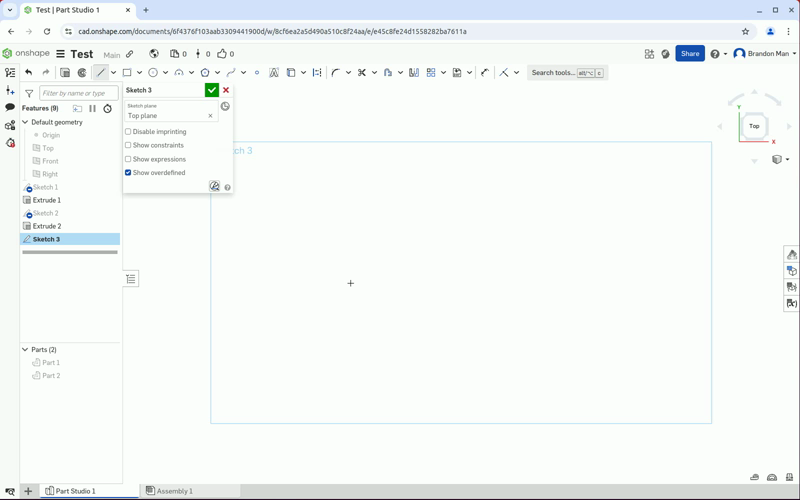
key_up(shift)
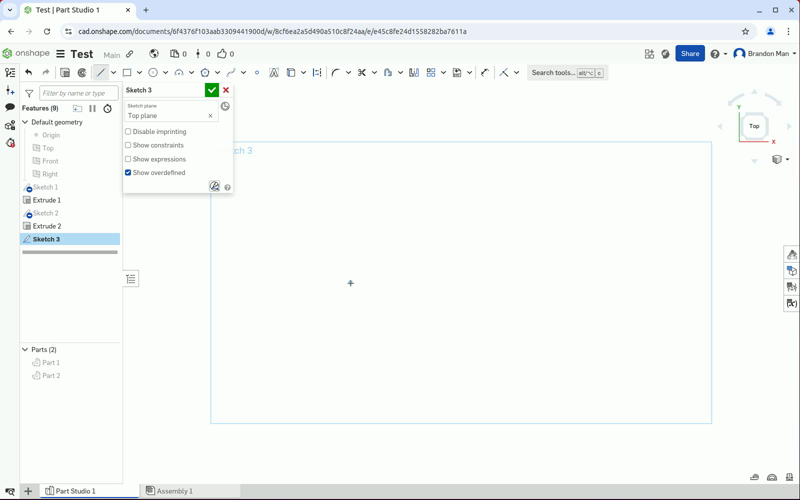
key_down(shift)
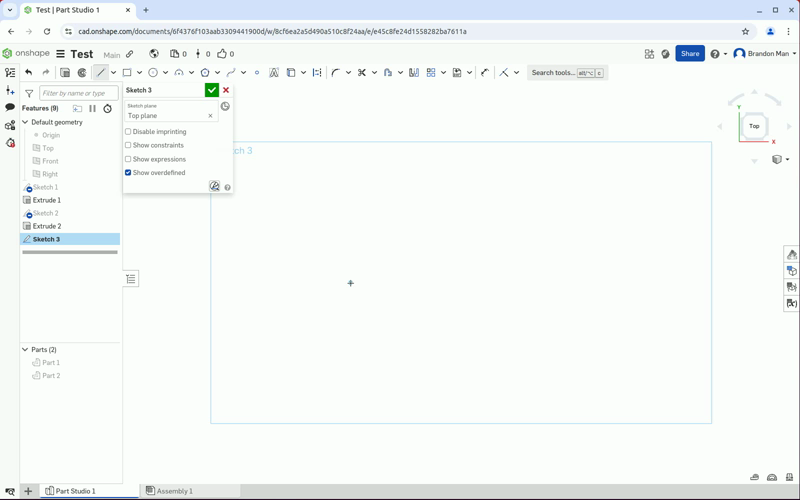
mouse_move(460, 282)
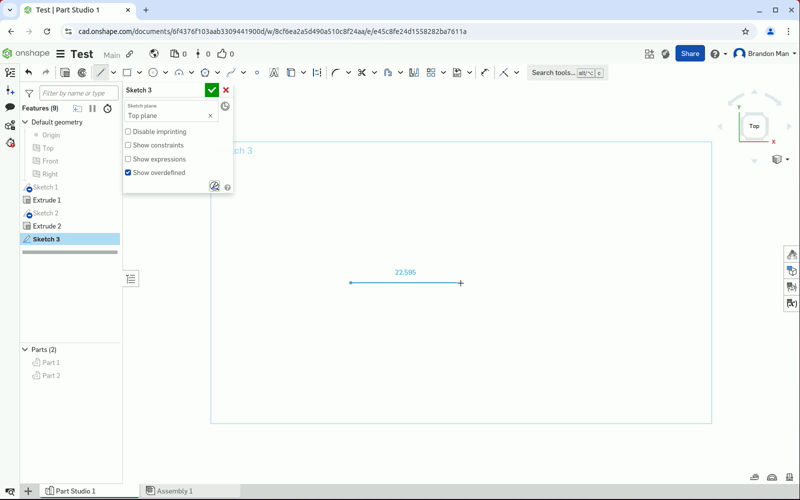
click(460, 282)
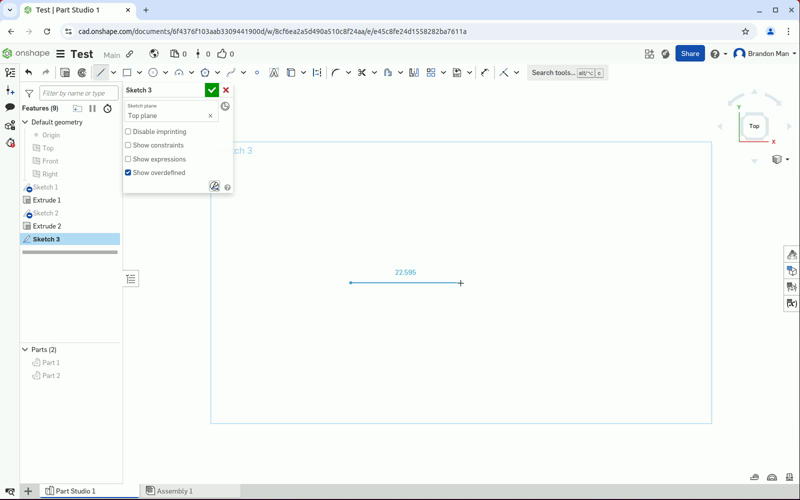
key_up(shift)
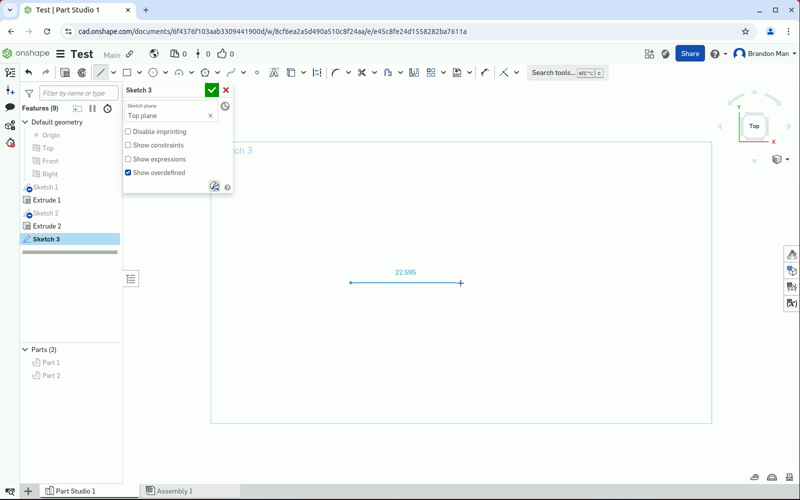
key_down(shift)
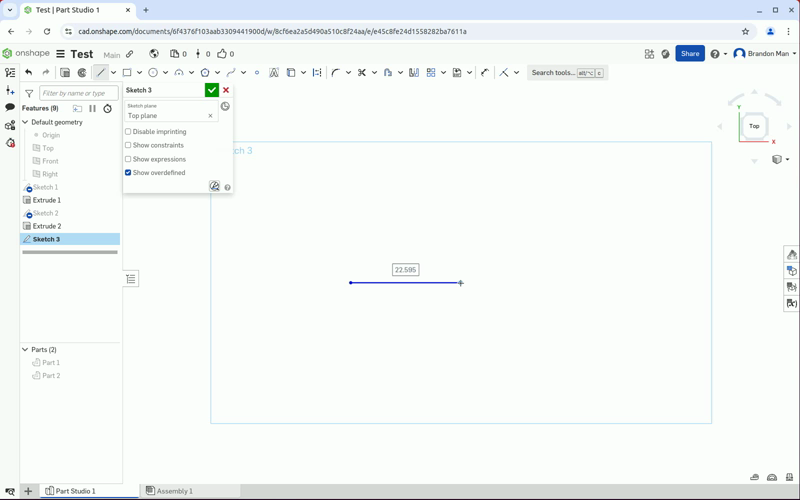
mouse_move(490, 282)
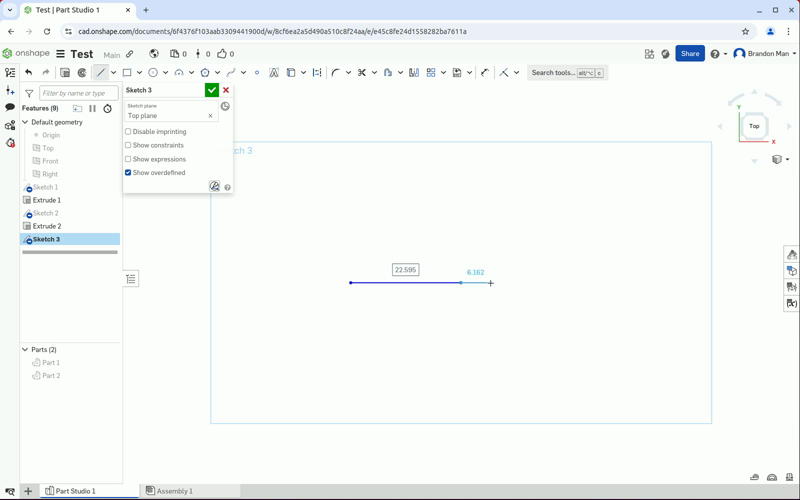
mouse_move(460, 270)
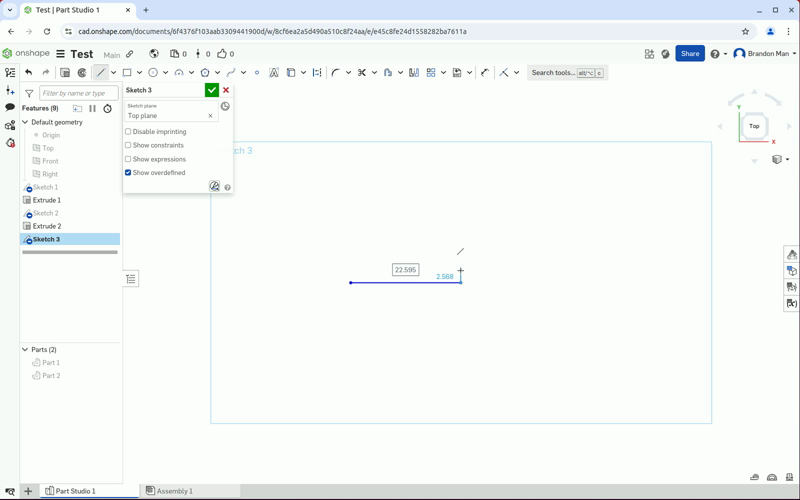
click(460, 270)
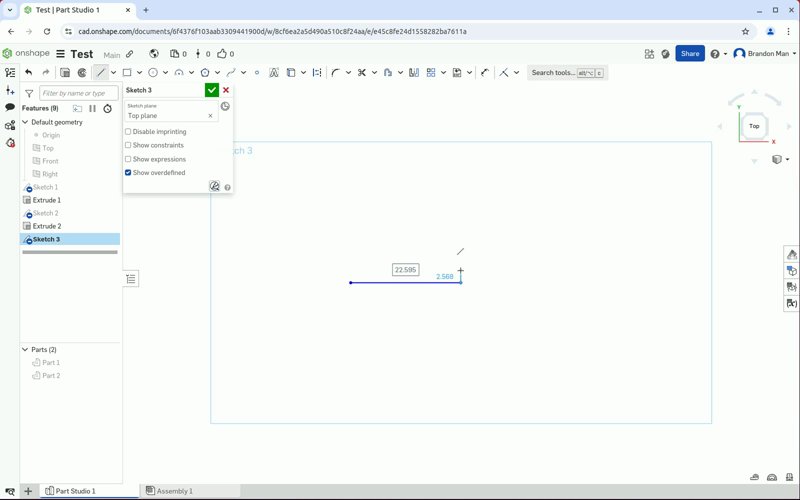
key_up(shift)
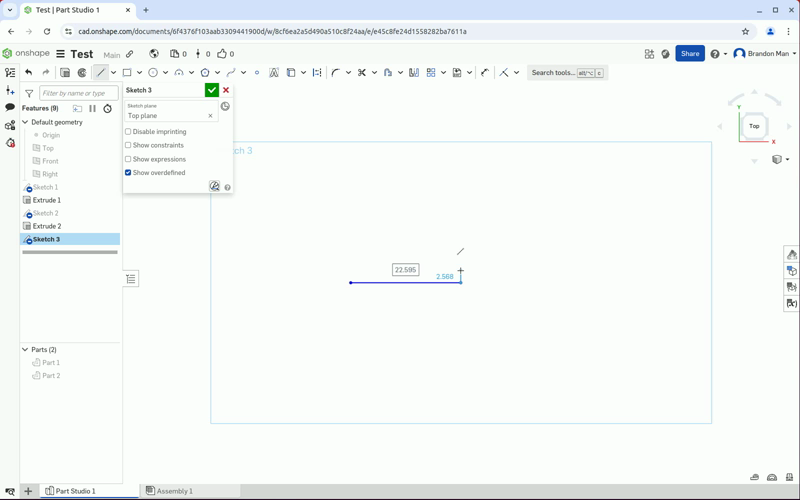
key_down(shift)
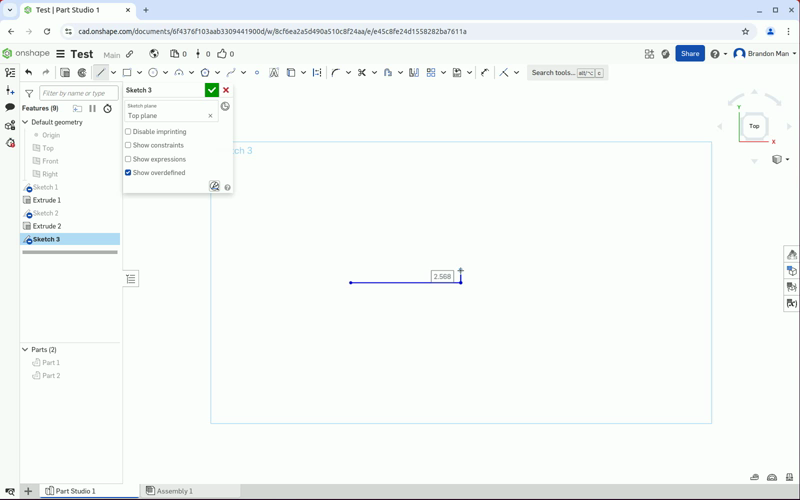
mouse_move(350, 270)
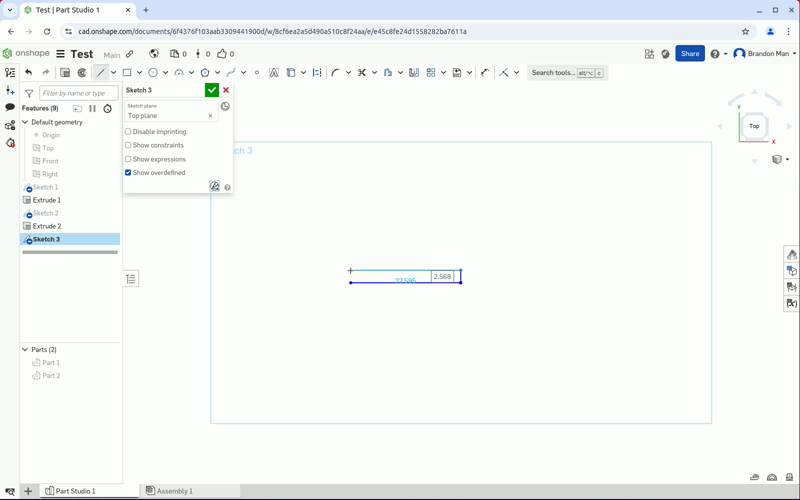
click(350, 270)
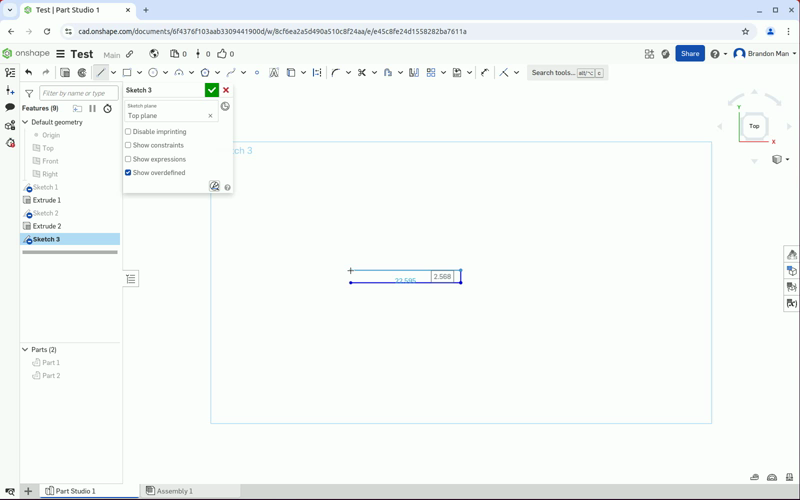
key_up(shift)
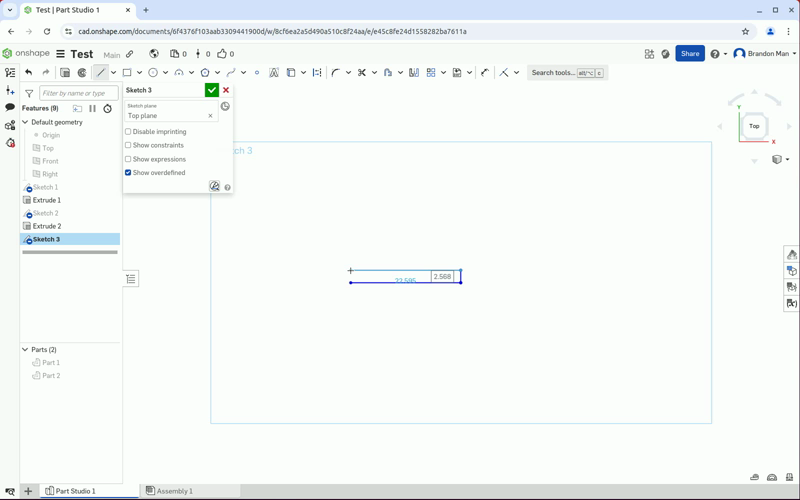
mouse_move(380, 270)
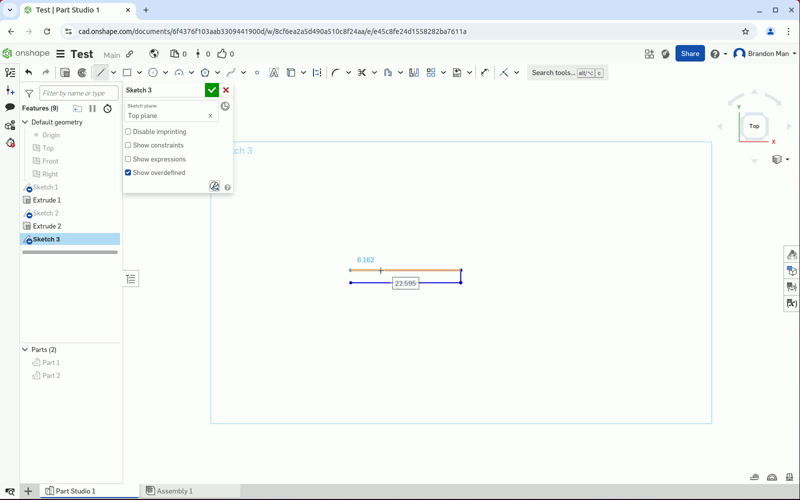
key_down(shift)
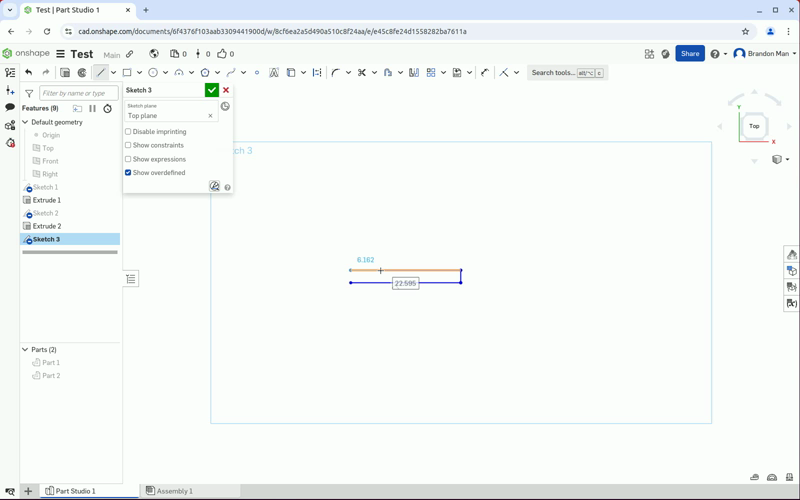
mouse_move(350, 282)
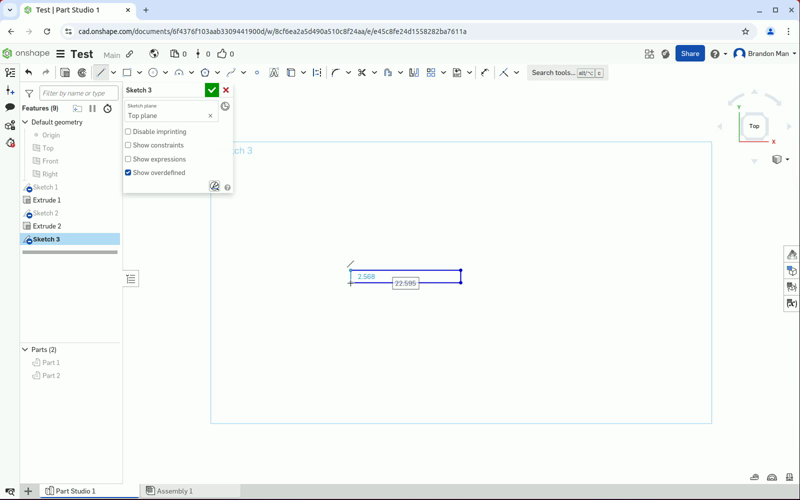
key_up(shift)
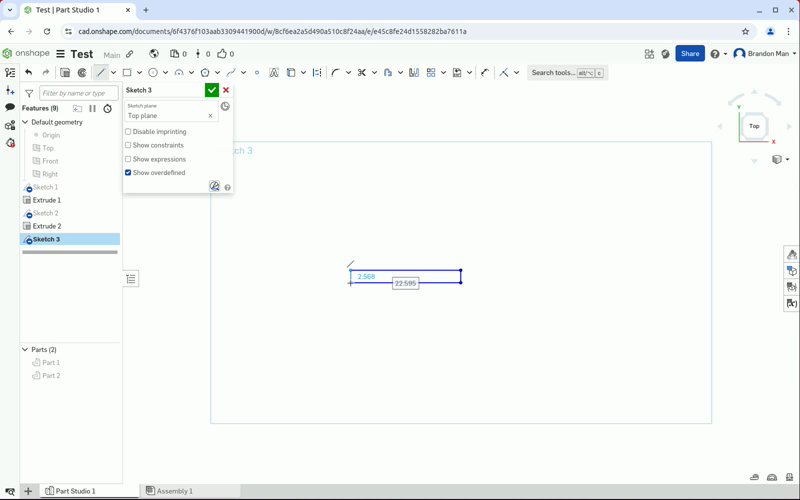
click(350, 282)
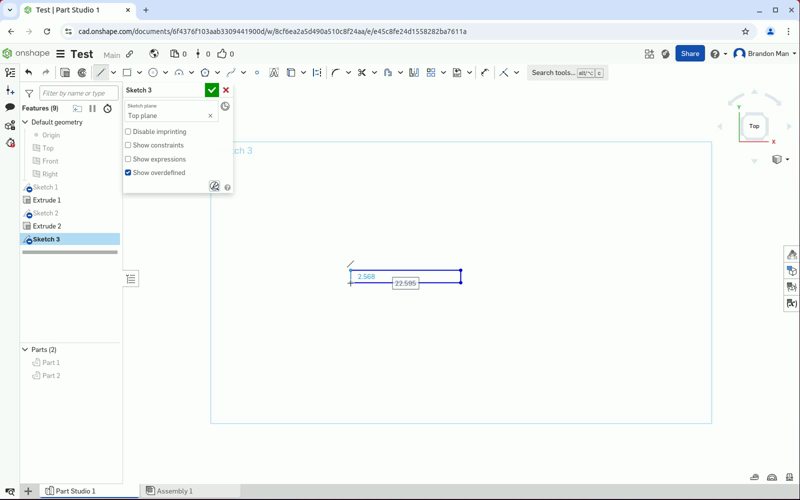
key(esc)
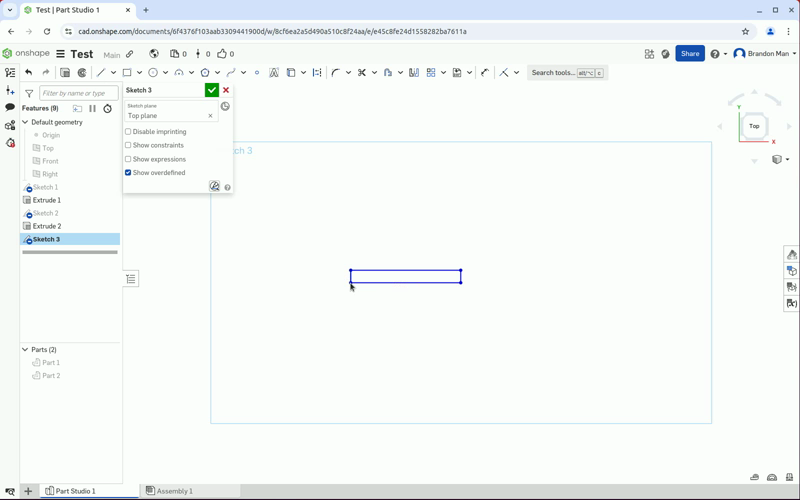
mouse_move(398, 272)
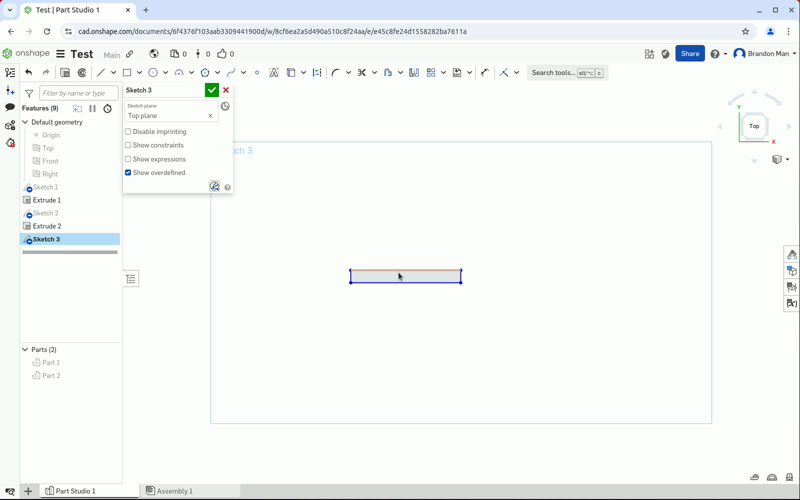
scroll(6)
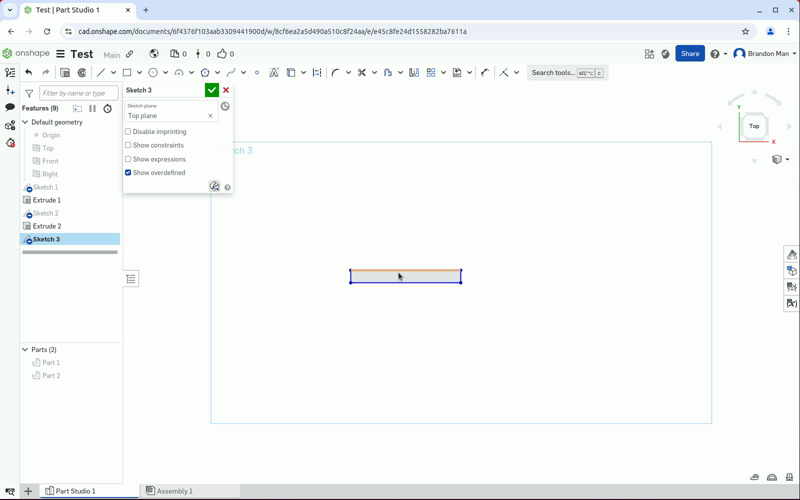
scroll(6)
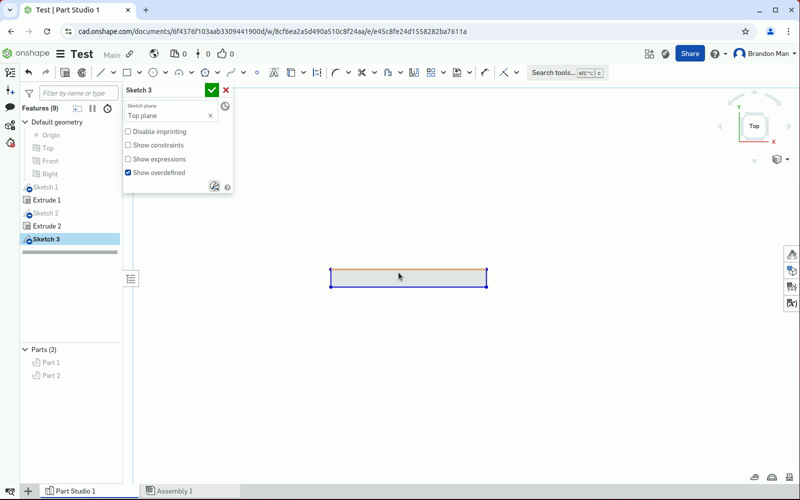
scroll(6)
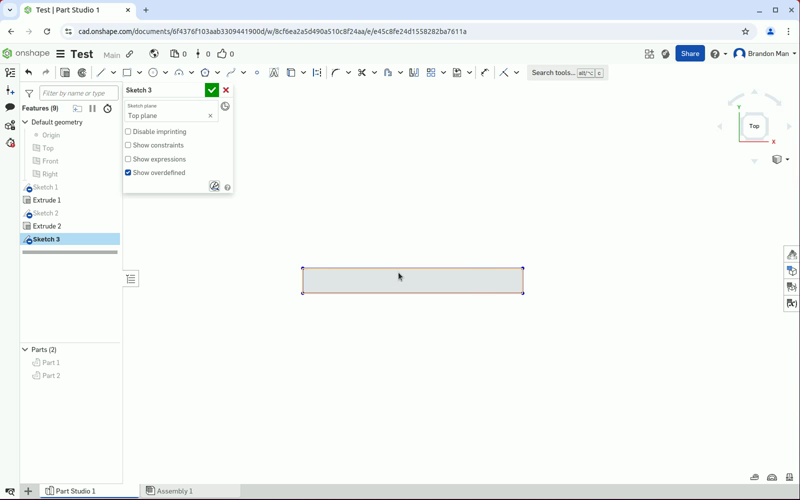
scroll(6)
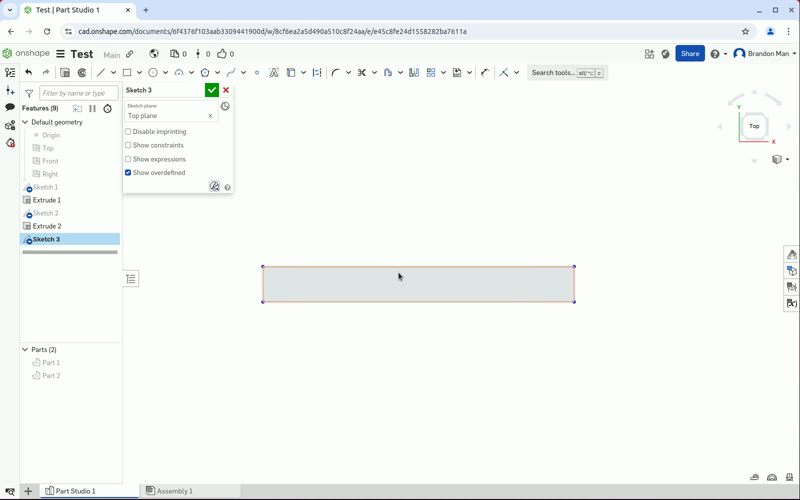
scroll(6)
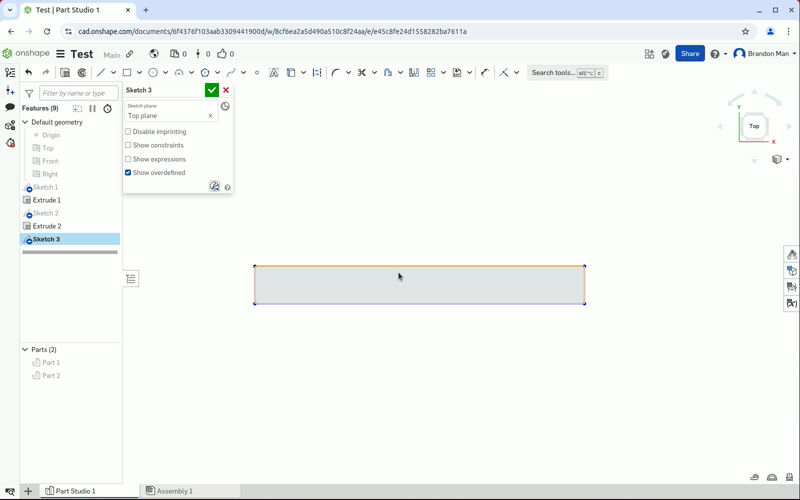
scroll(6)
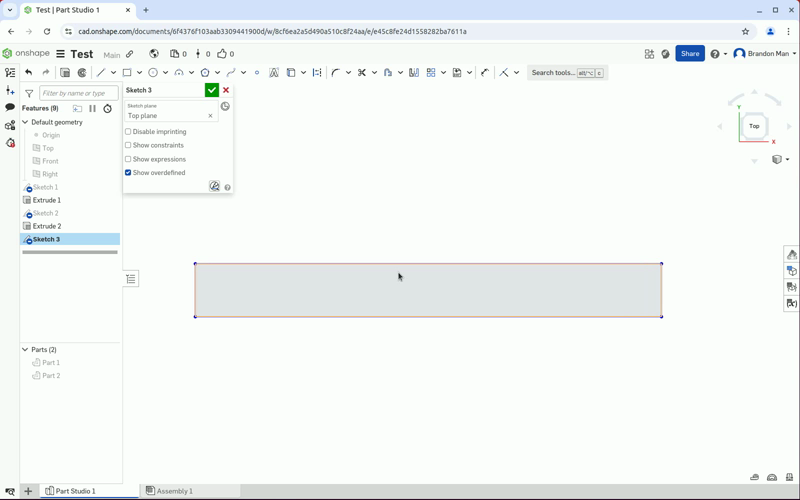
scroll(6)
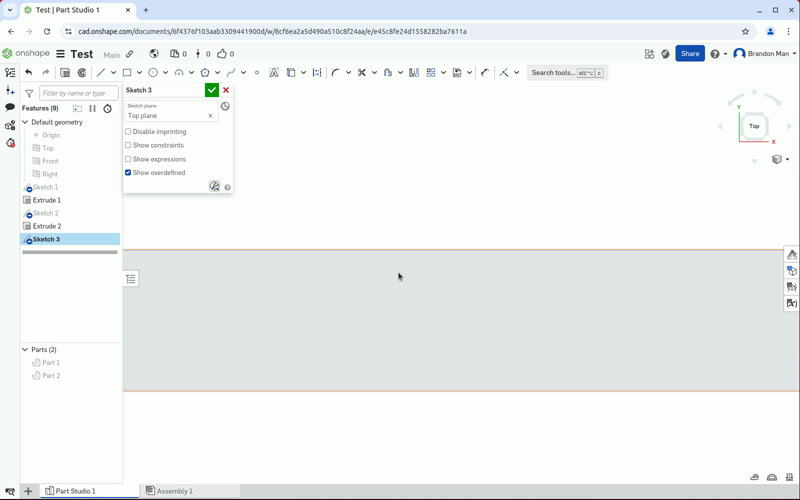
click(398, 272)
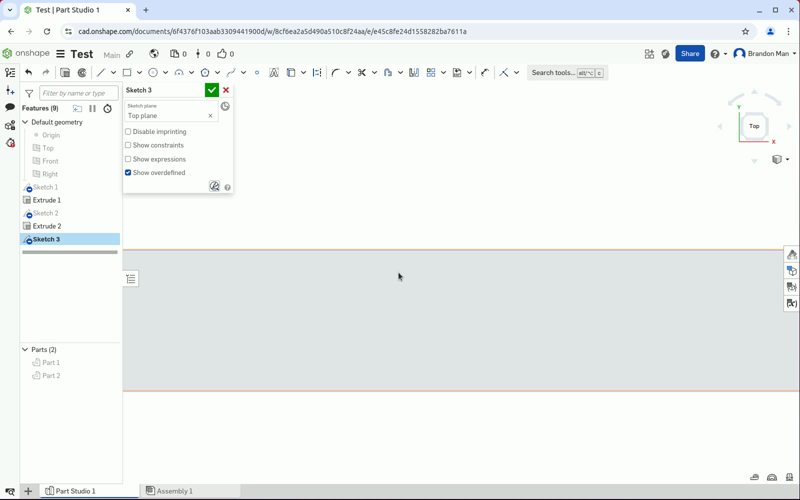
scroll(-6)
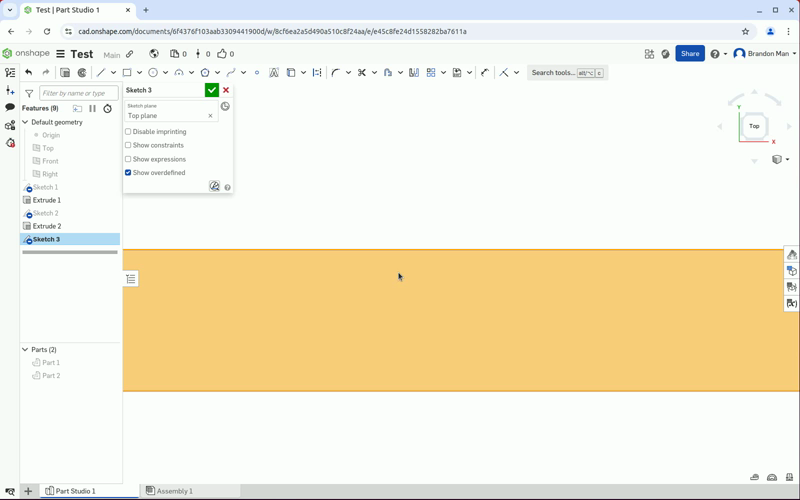
scroll(-6)
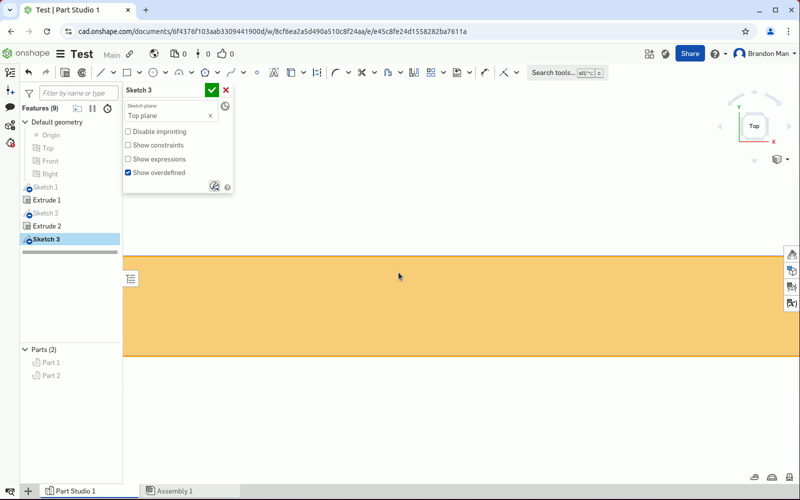
scroll(-6)
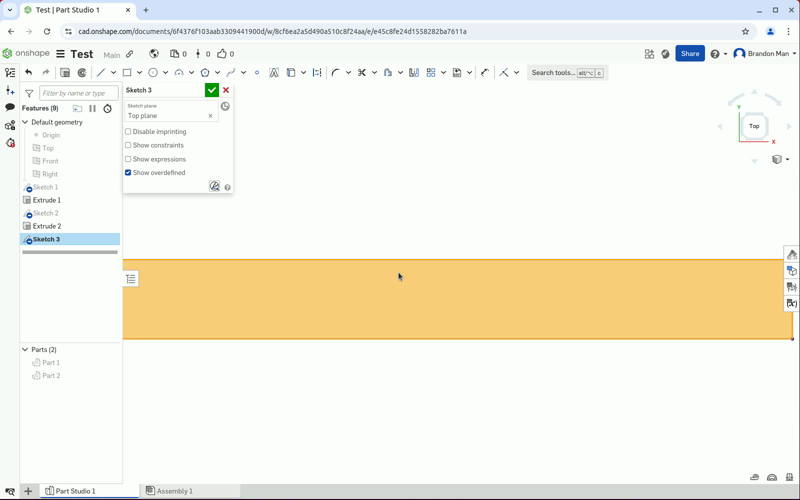
scroll(-6)
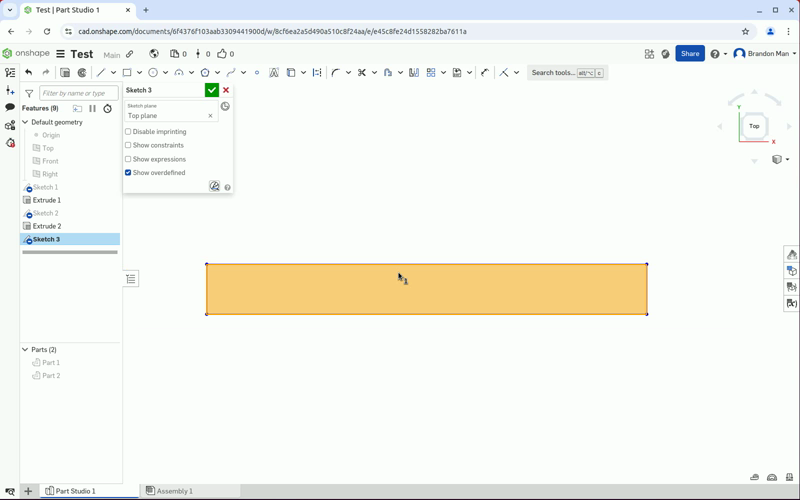
scroll(-6)
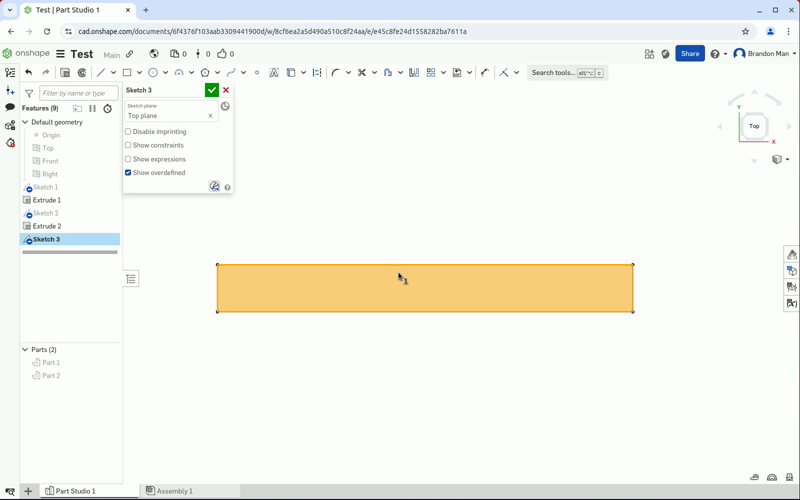
scroll(-6)
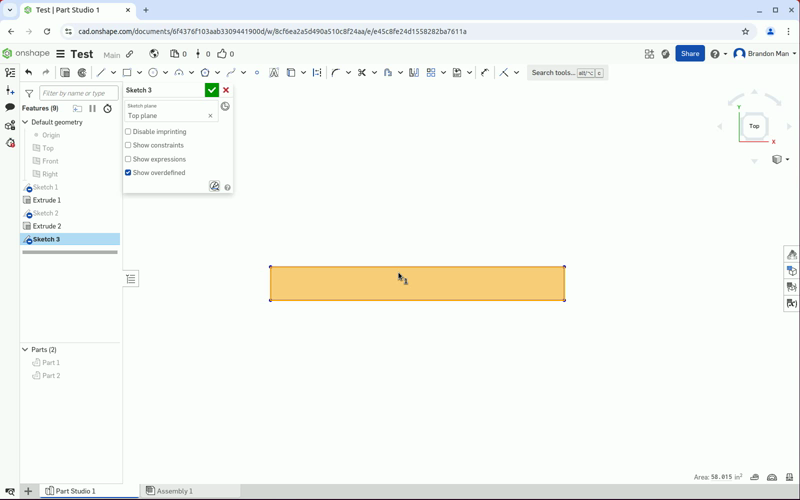
scroll(-6)
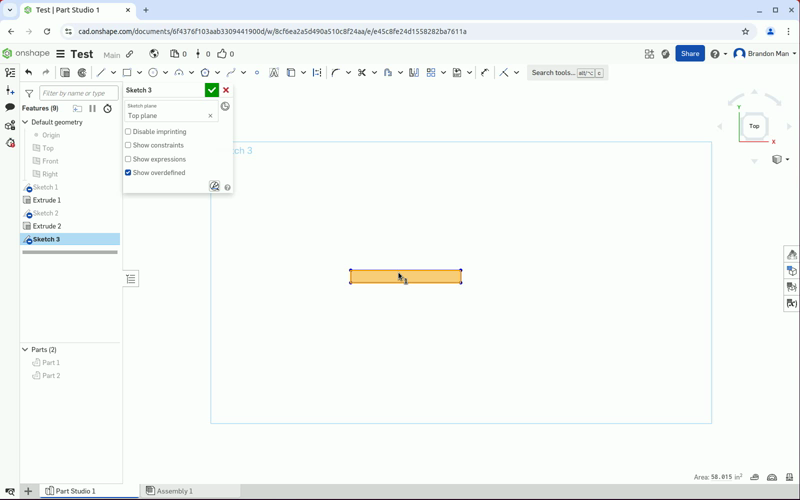
mouse_move(73, 352)
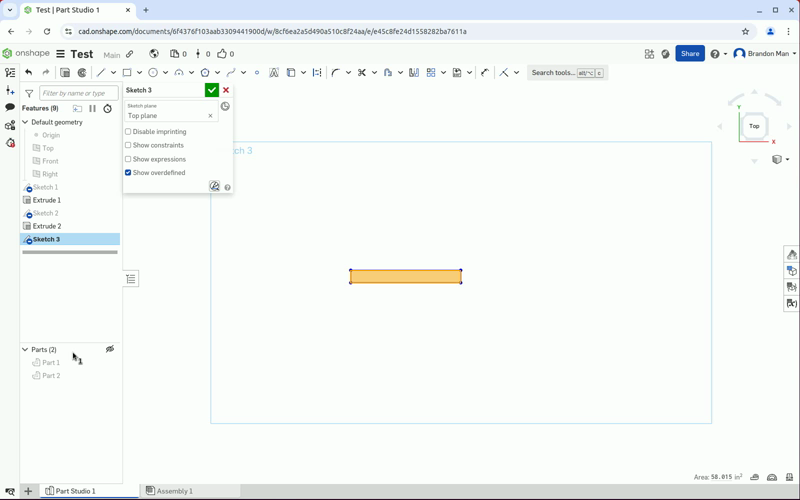
key(shift+y)
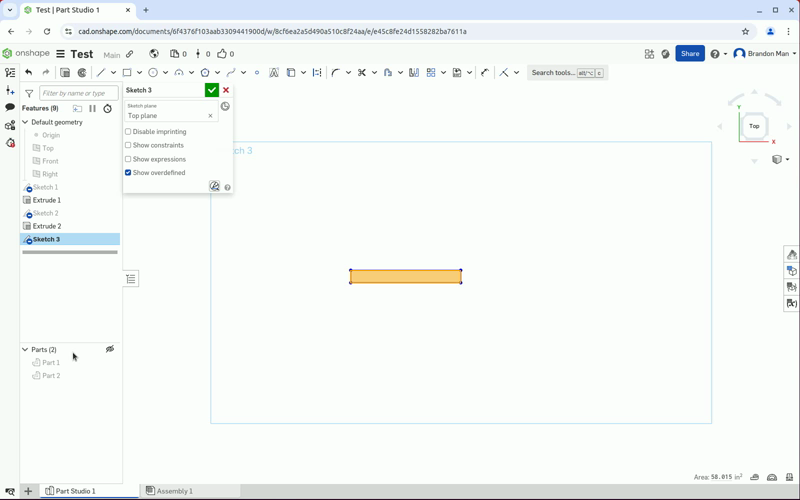
key(shift+e)
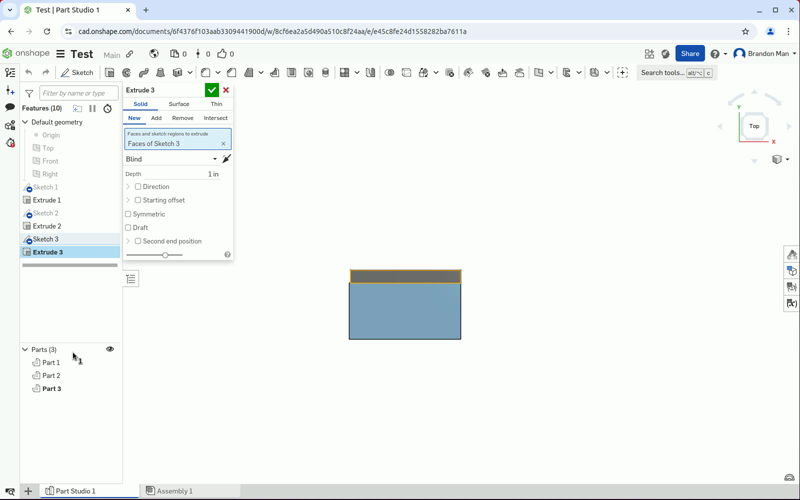
mouse_move(143, 106)
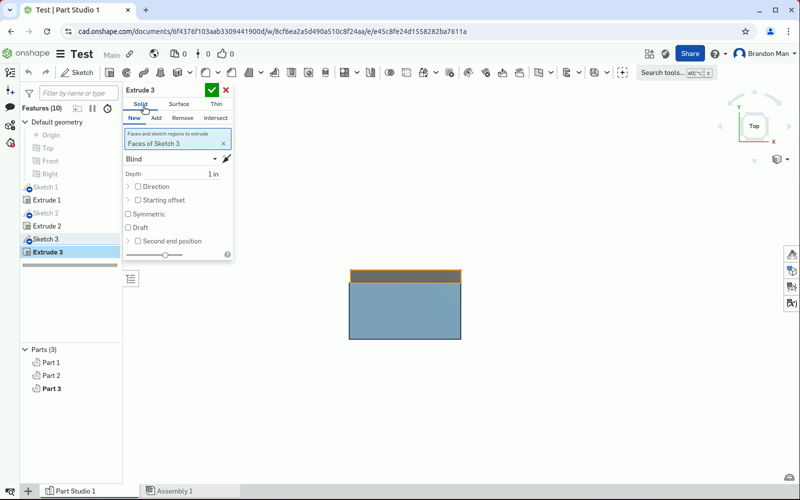
click(143, 106)
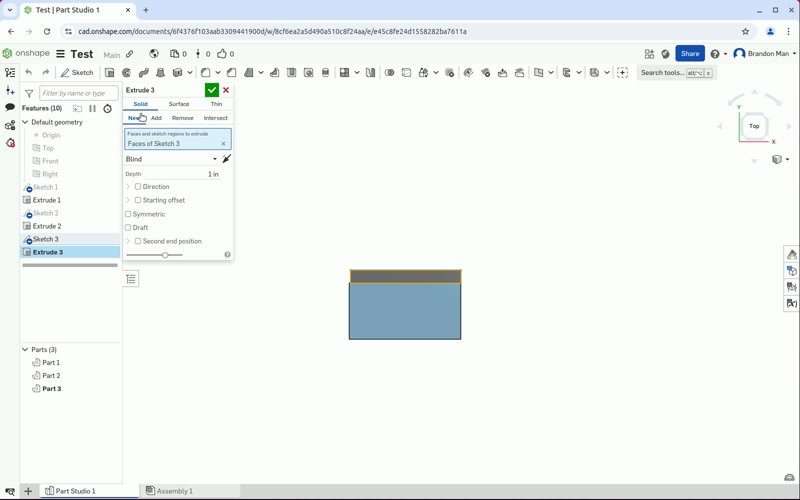
mouse_move(137, 120)
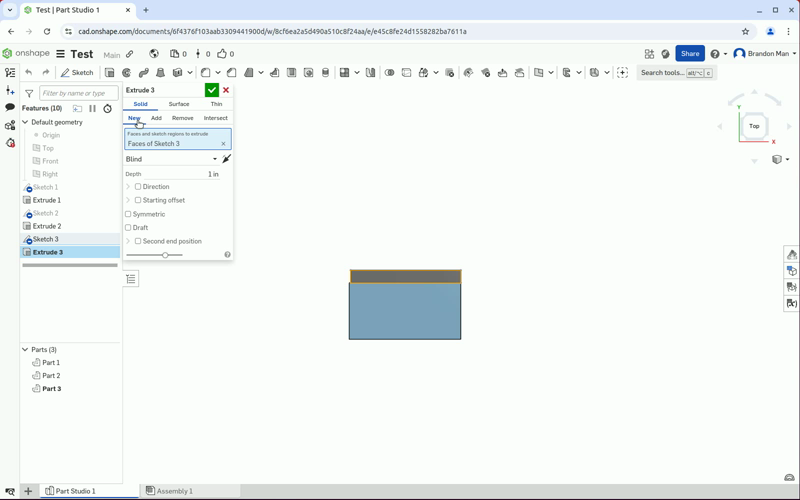
click(137, 120)
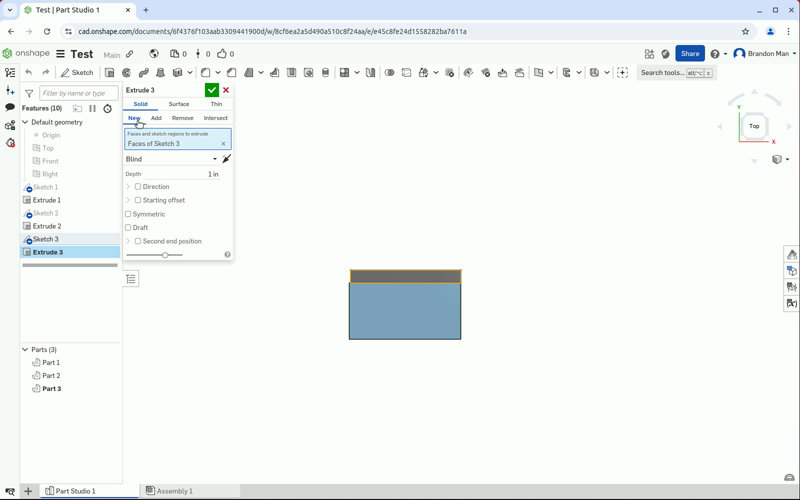
key(tab, 4)
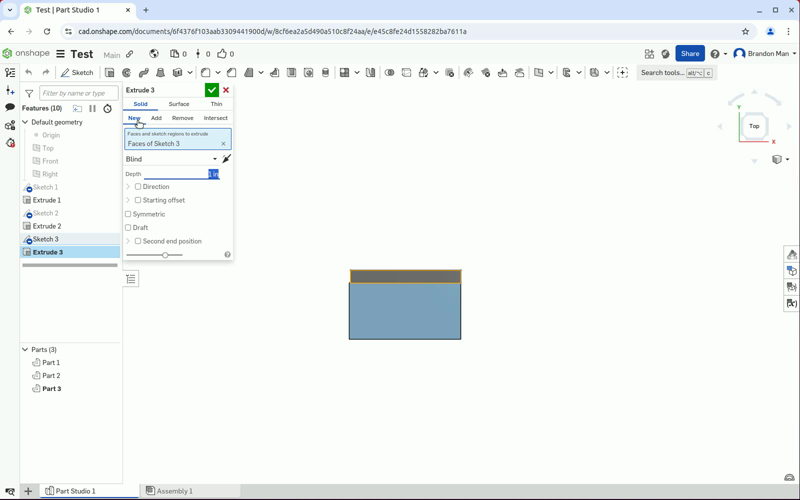
text(8.425)
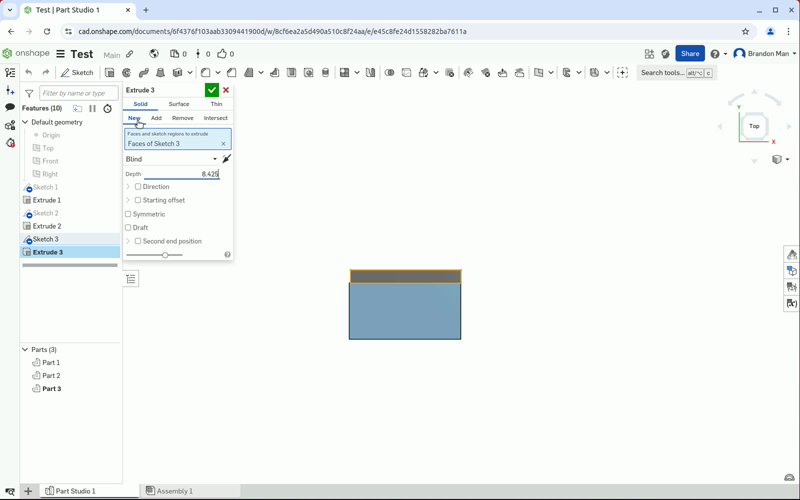
key(enter)
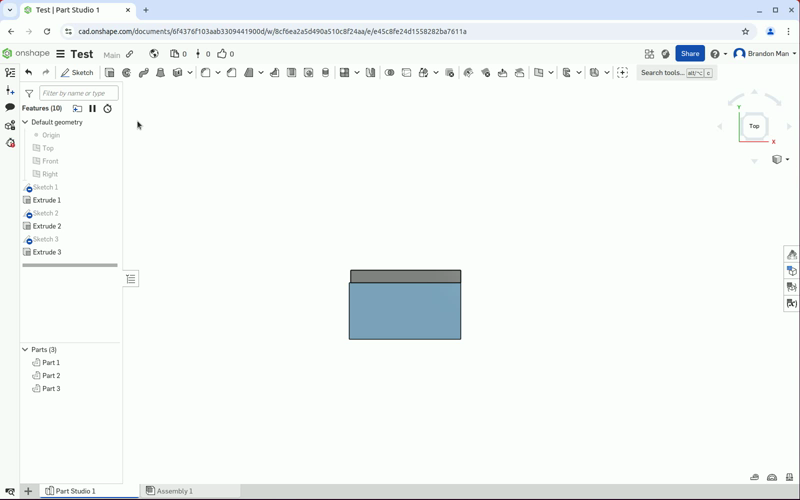
key(shift+h)
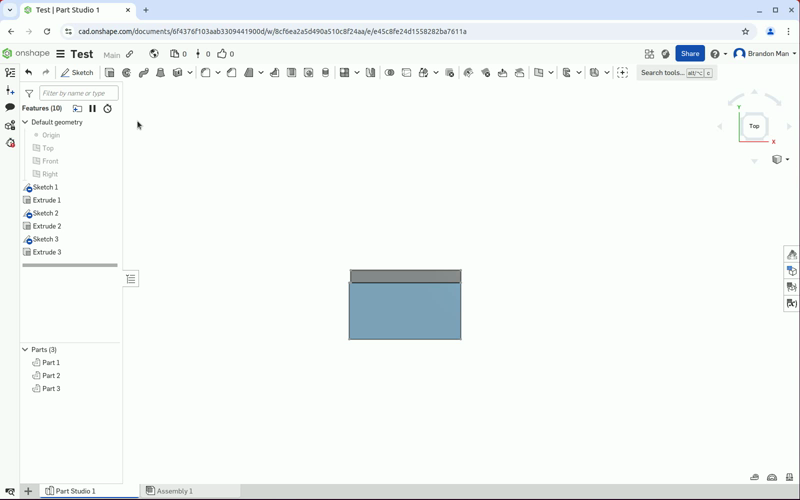
key(shift+h)
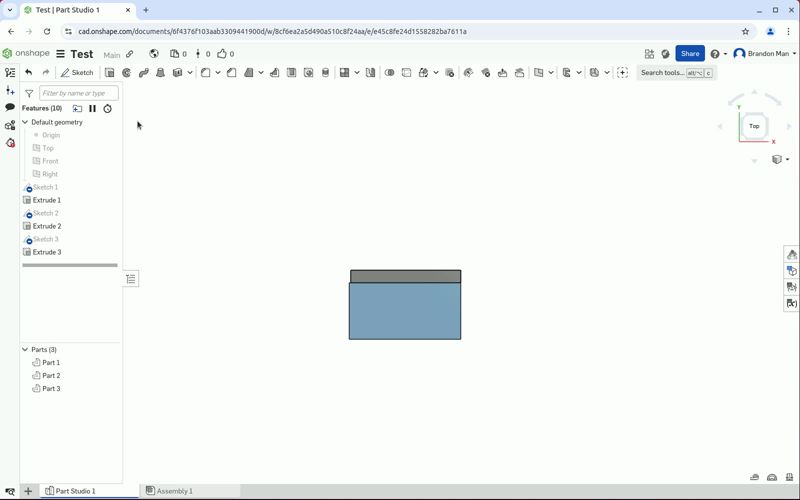
mouse_move(73, 189)
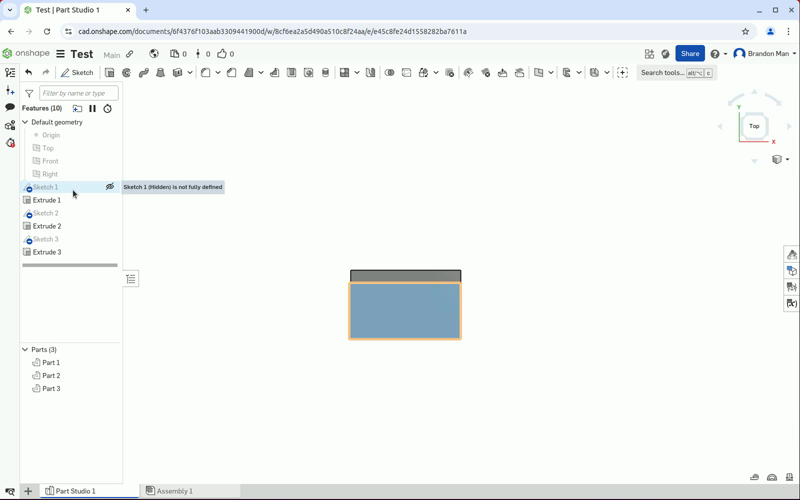
click(73, 189)
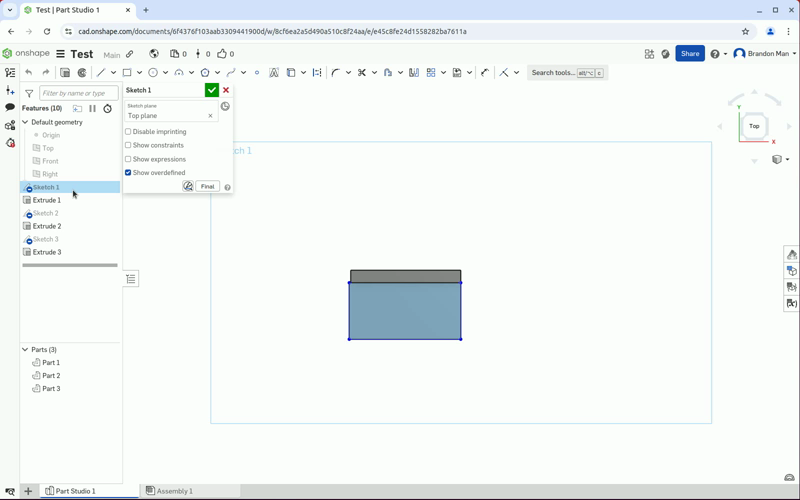
mouse_move(229, 92)
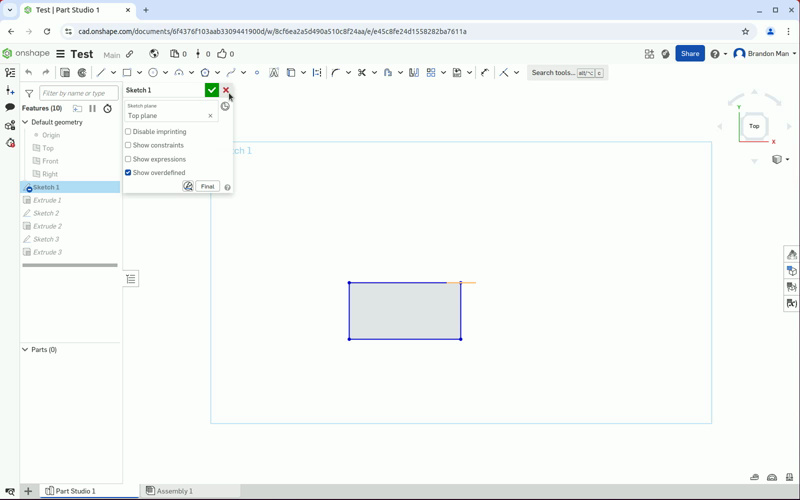
click(229, 92)
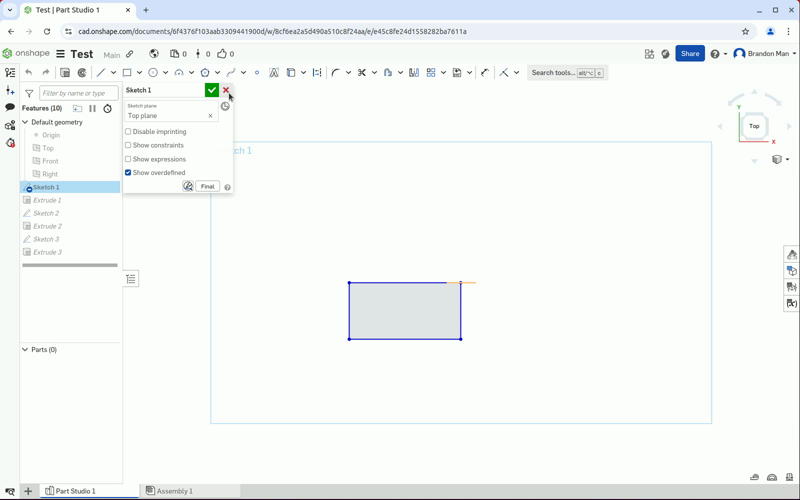
key(shift+s)
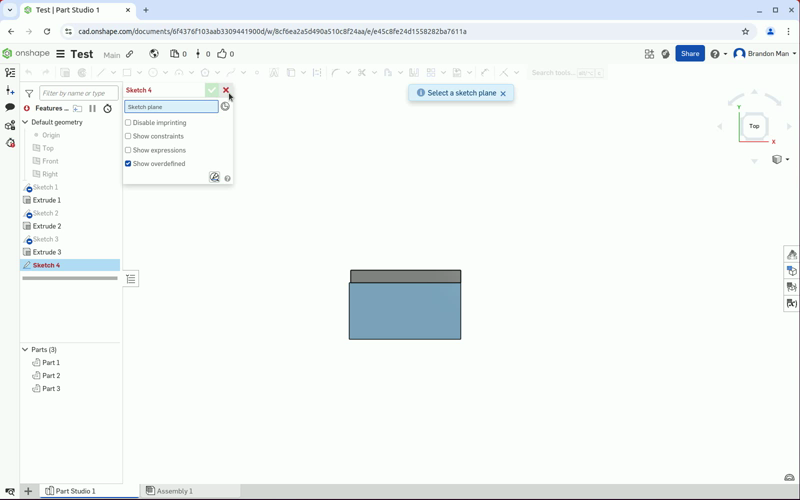
mouse_move(73, 150)
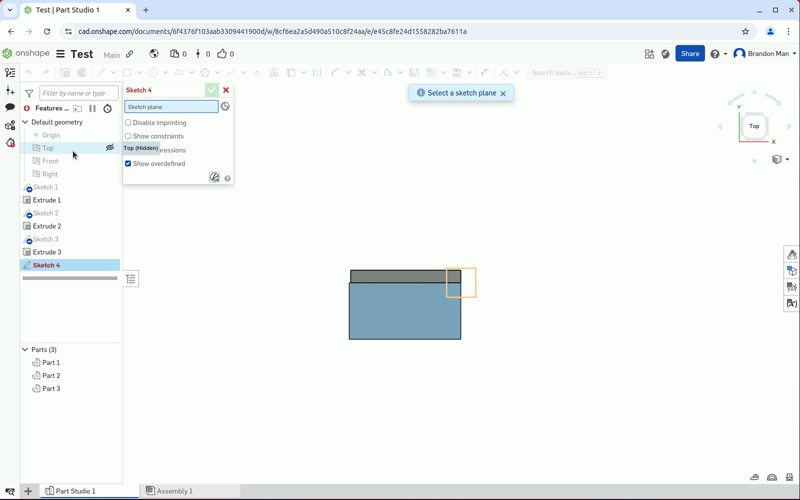
click(73, 150)
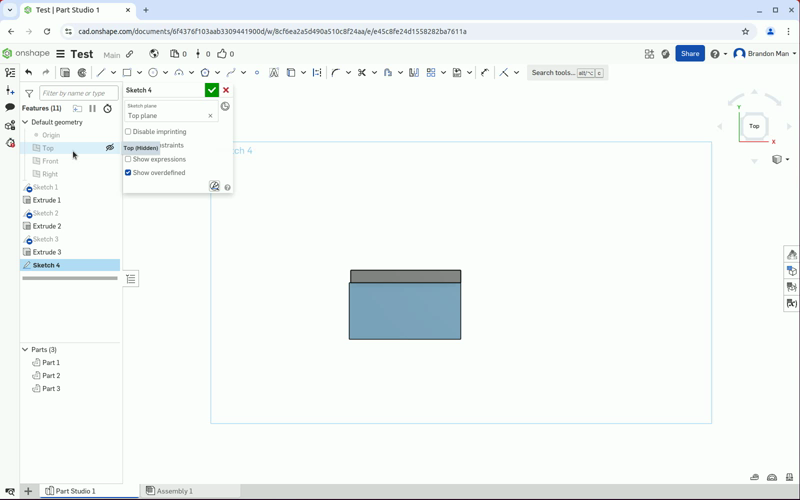
mouse_move(73, 352)
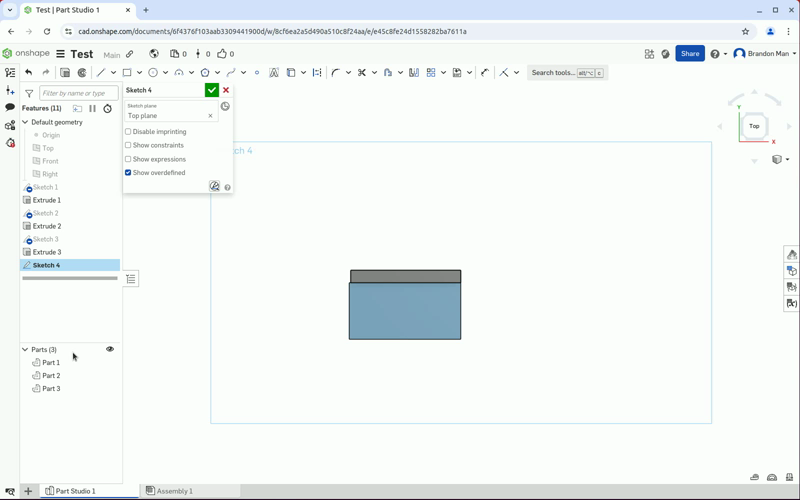
key(y)
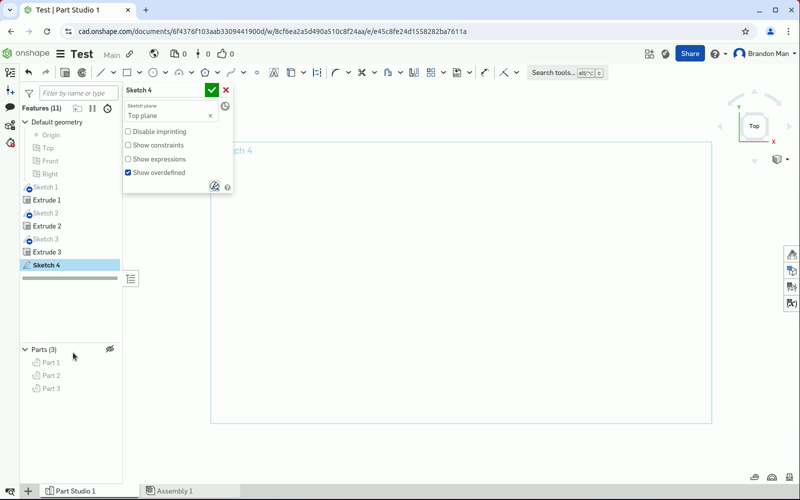
key(l)
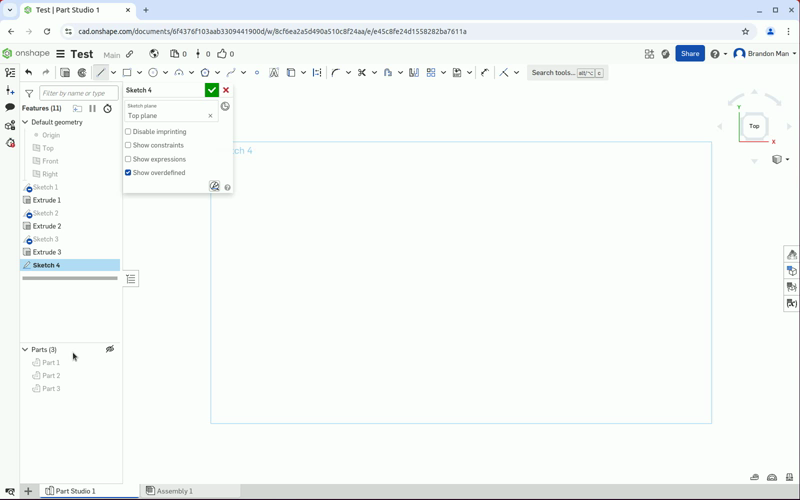
key_down(shift)
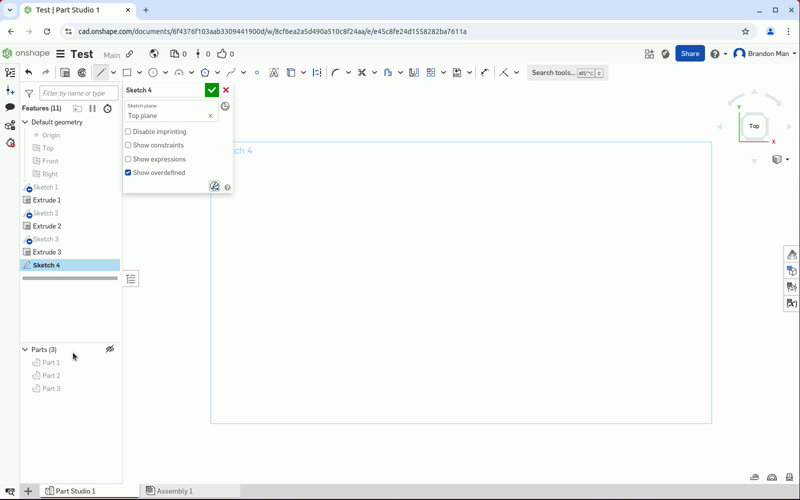
mouse_move(348, 348)
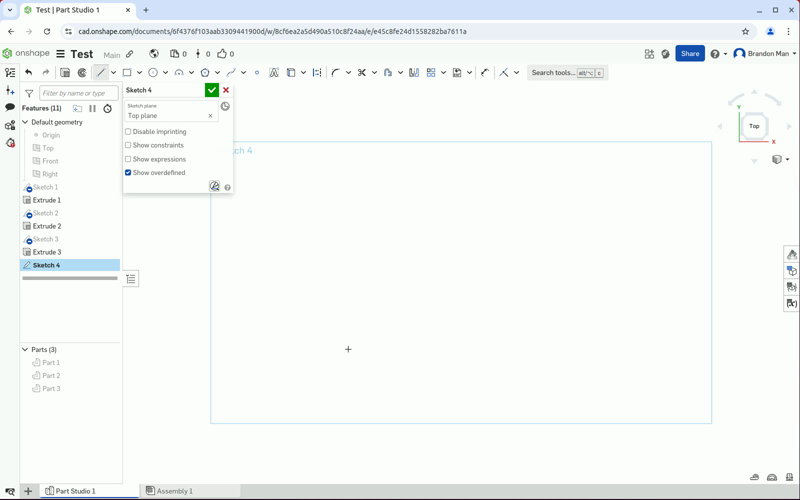
click(348, 348)
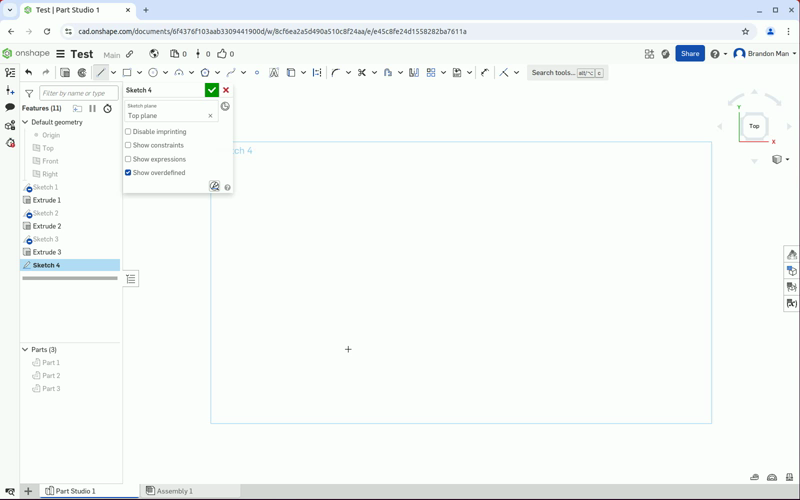
key_up(shift)
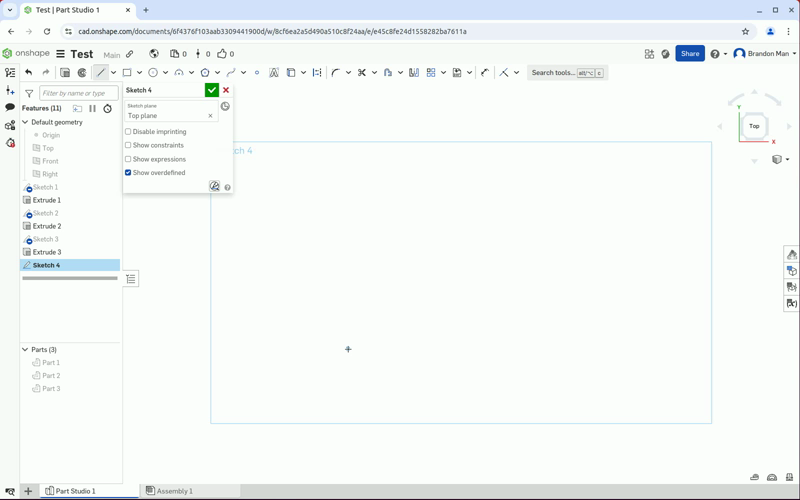
key_down(shift)
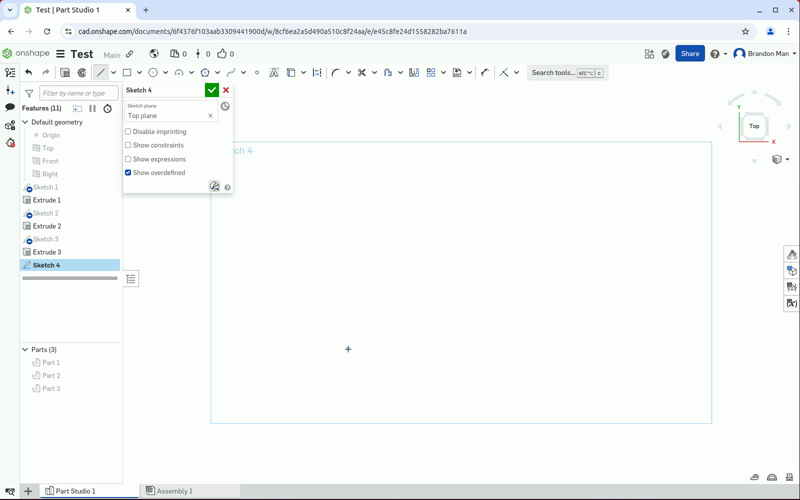
mouse_move(460, 348)
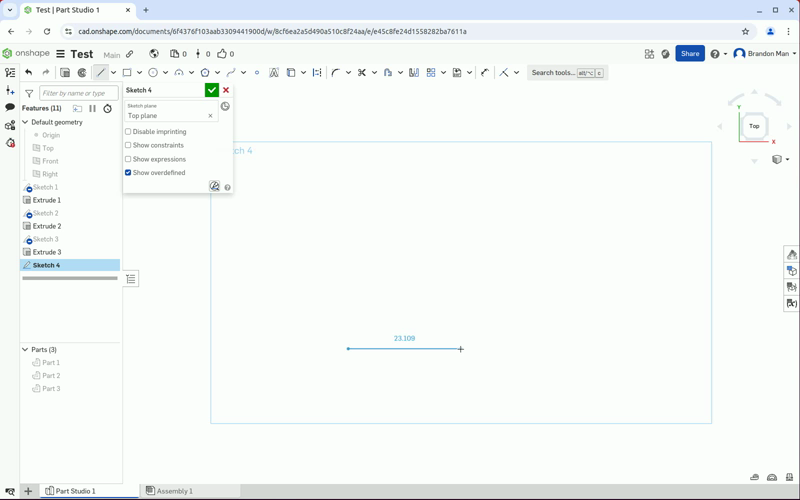
click(460, 348)
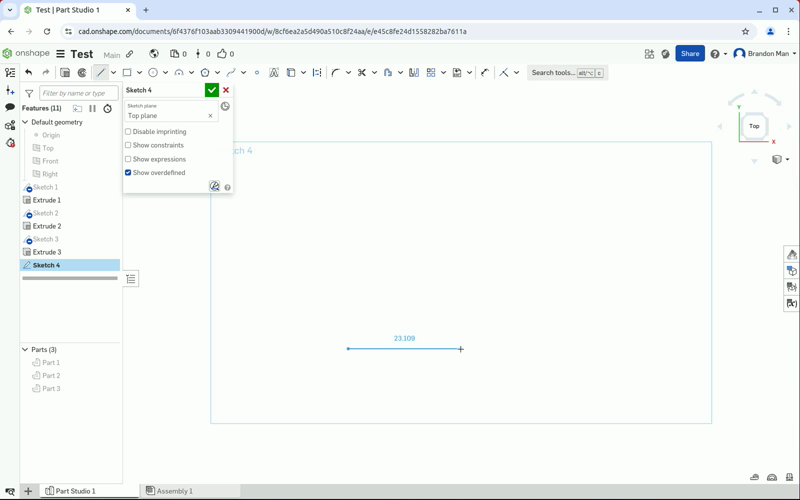
key_up(shift)
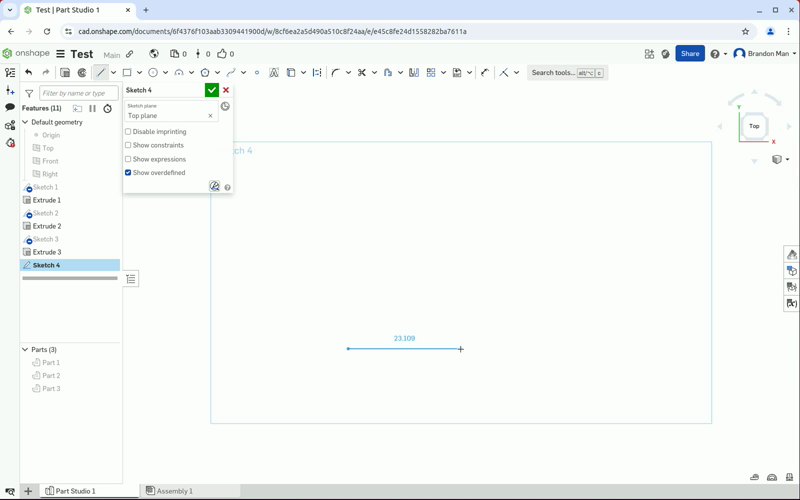
key_down(shift)
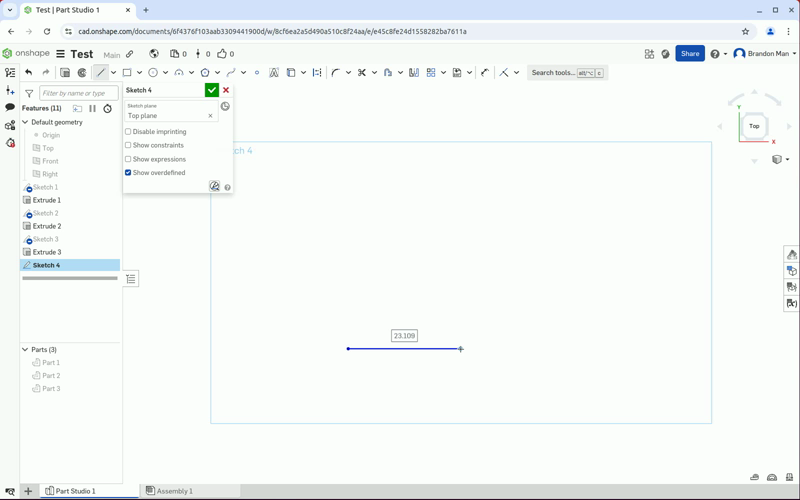
mouse_move(490, 348)
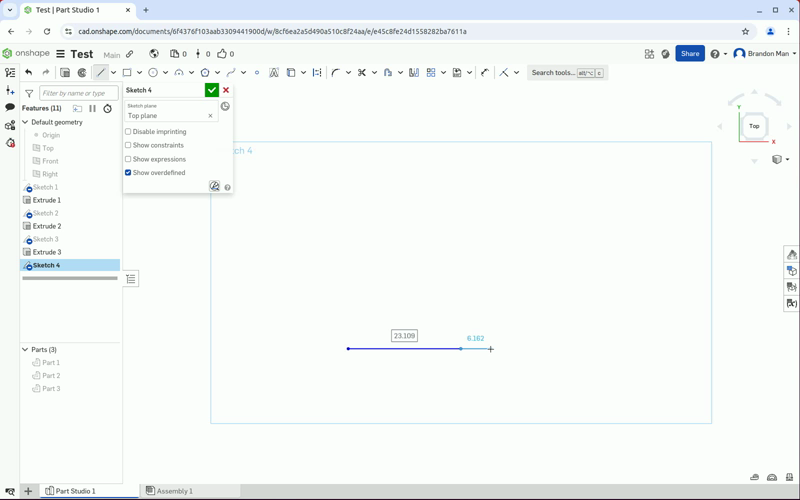
mouse_move(460, 337)
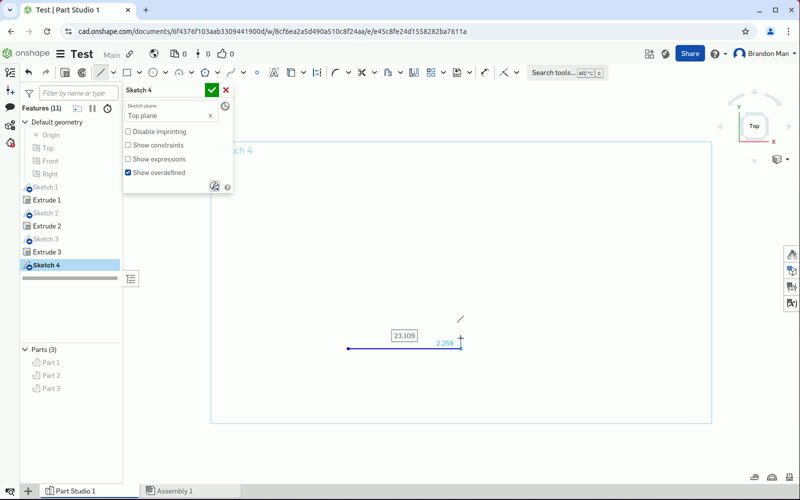
click(460, 337)
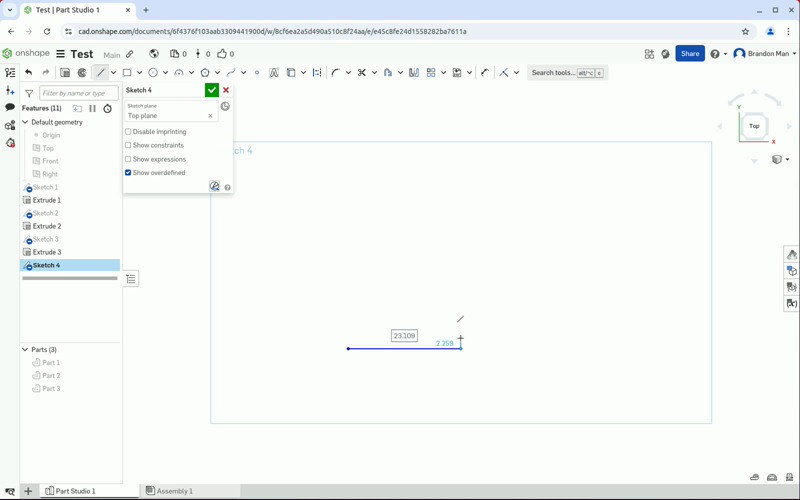
key_up(shift)
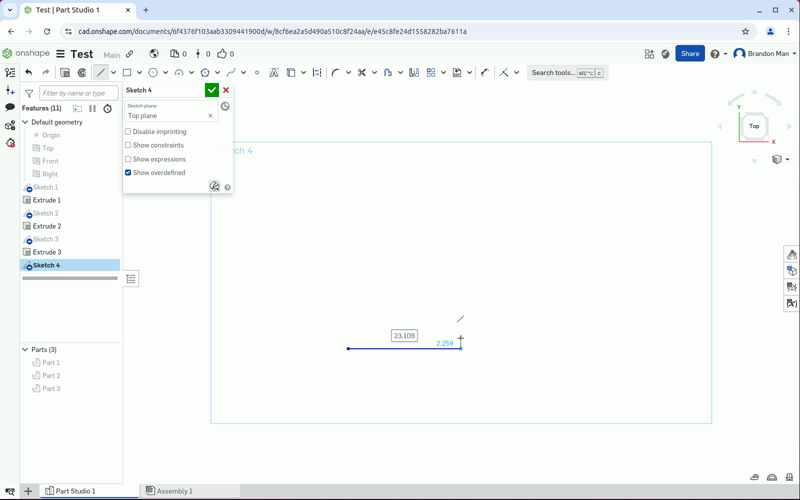
key_down(shift)
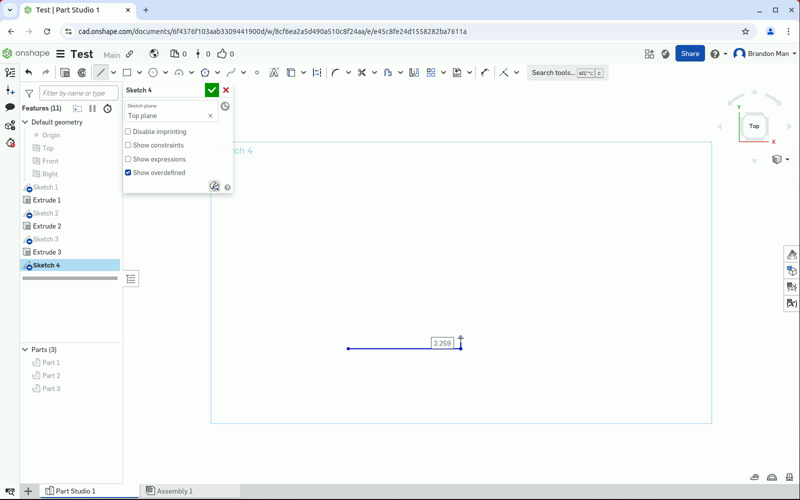
mouse_move(348, 337)
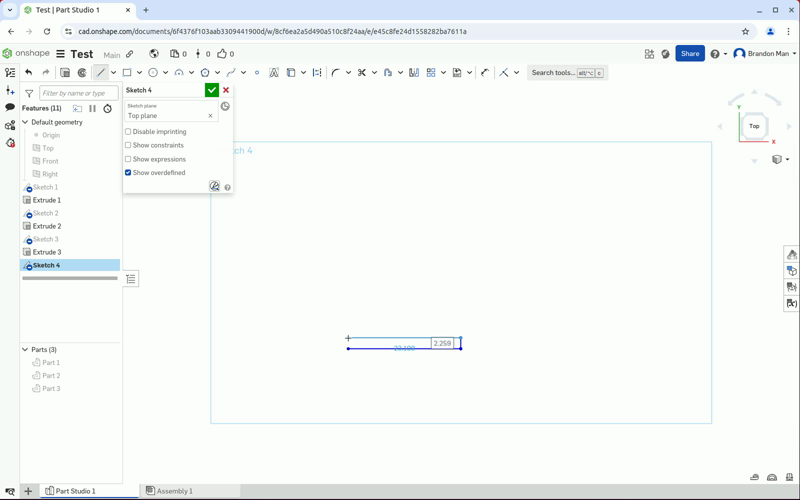
click(348, 337)
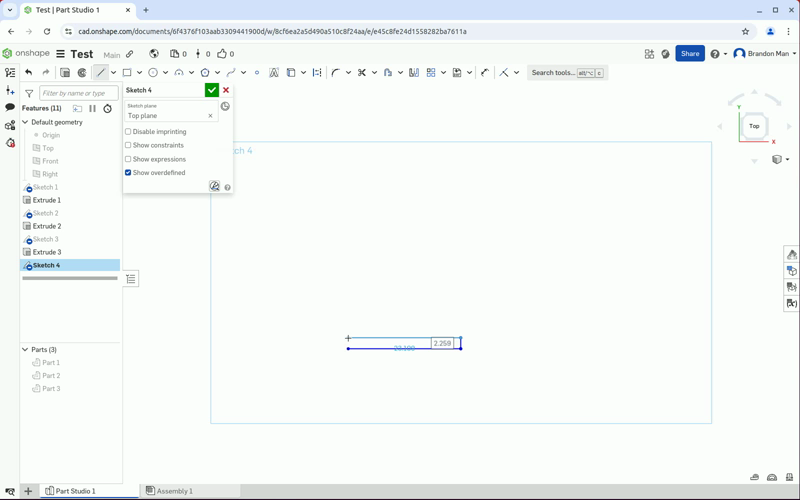
key_up(shift)
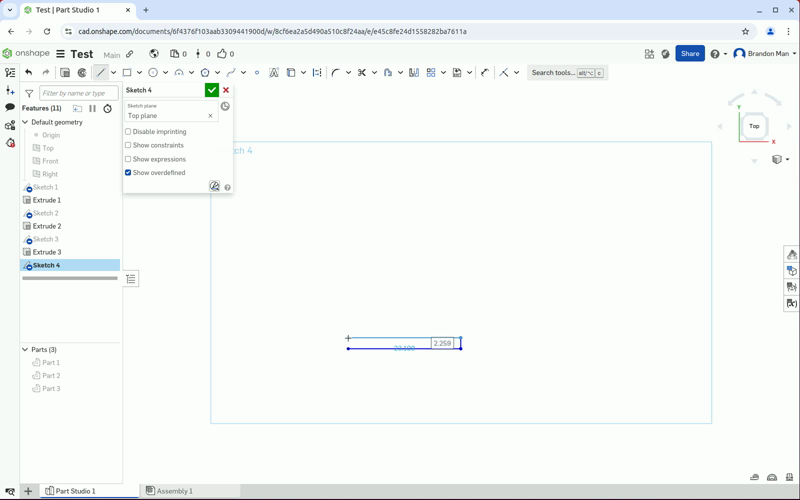
mouse_move(378, 337)
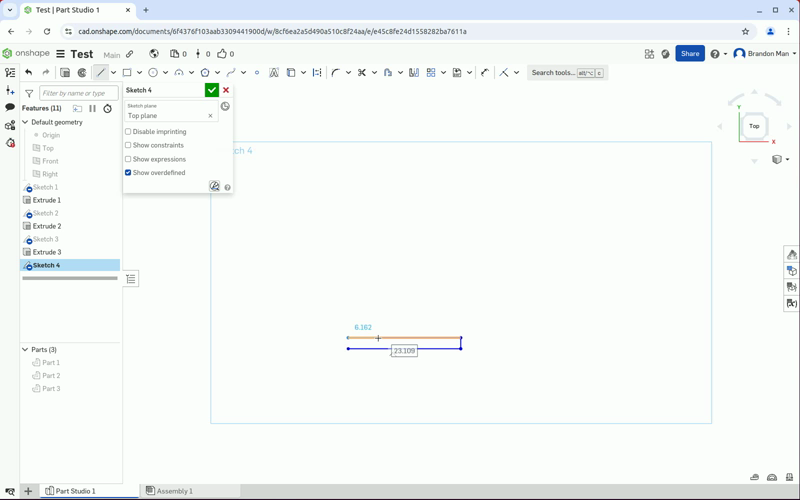
key_down(shift)
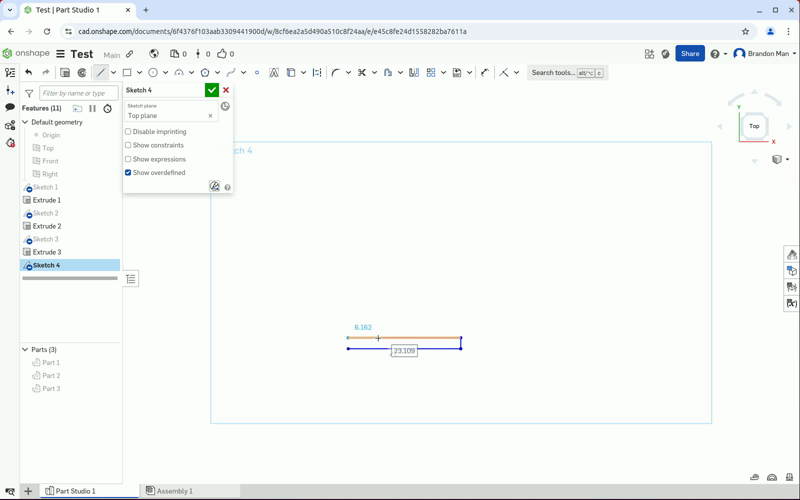
mouse_move(348, 348)
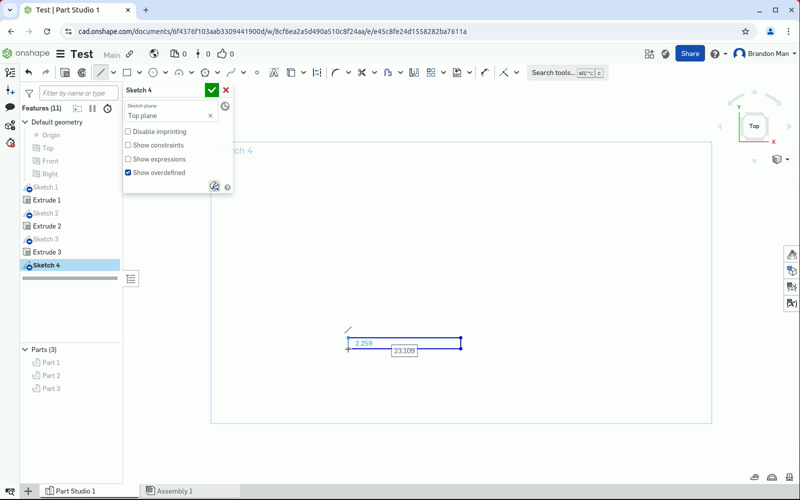
key_up(shift)
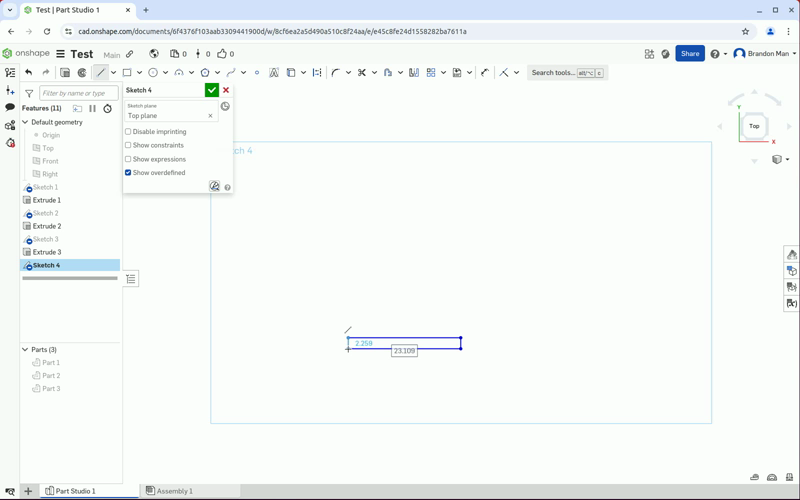
click(348, 348)
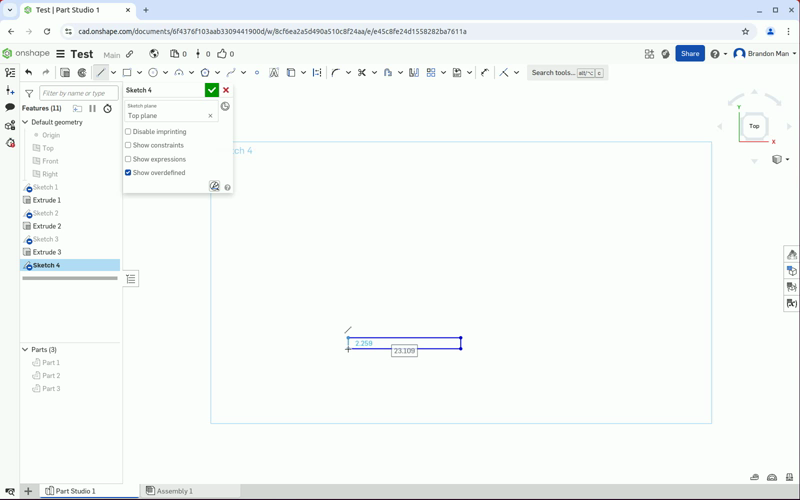
key(esc)
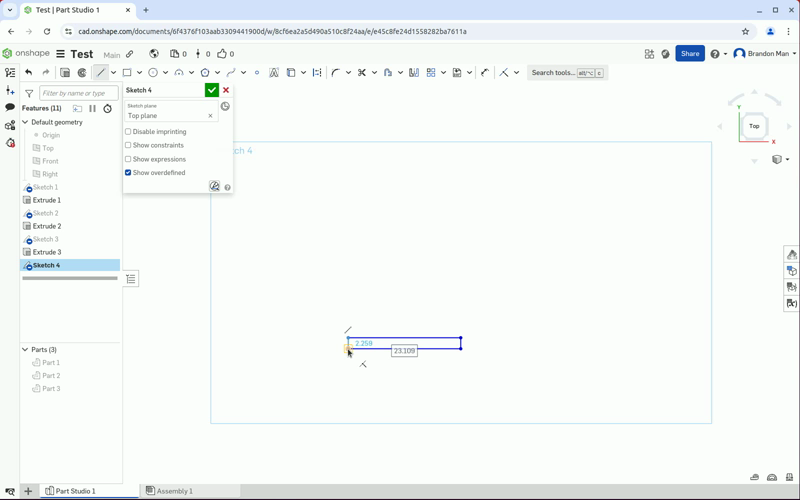
mouse_move(446, 342)
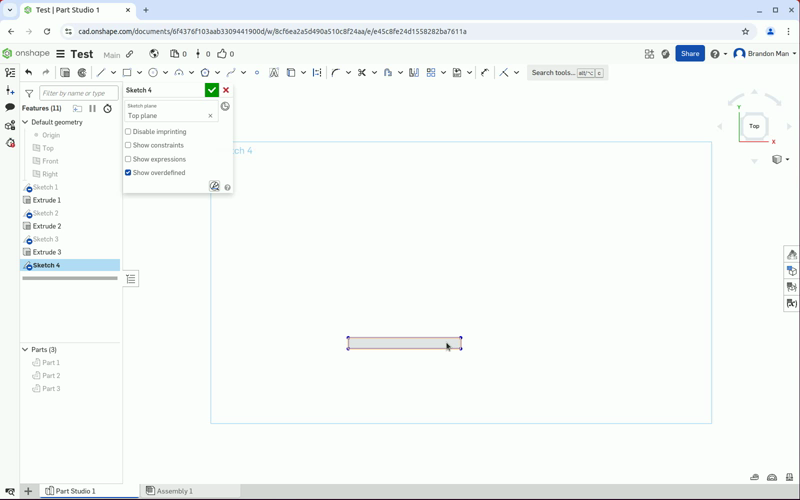
scroll(6)
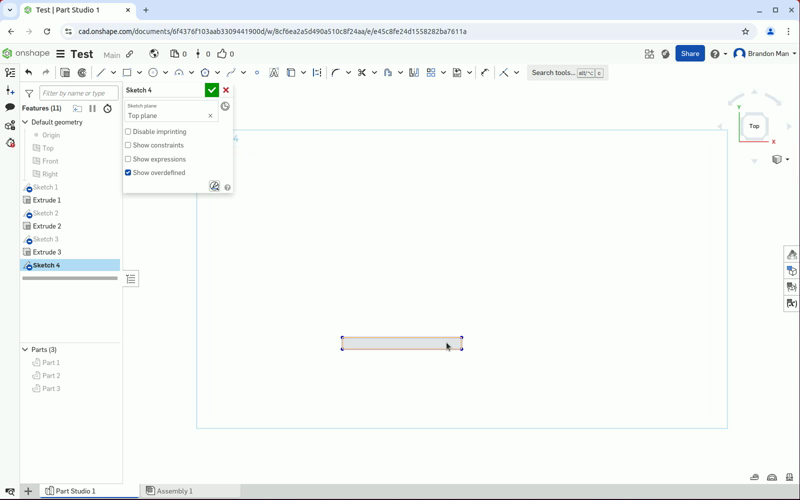
scroll(6)
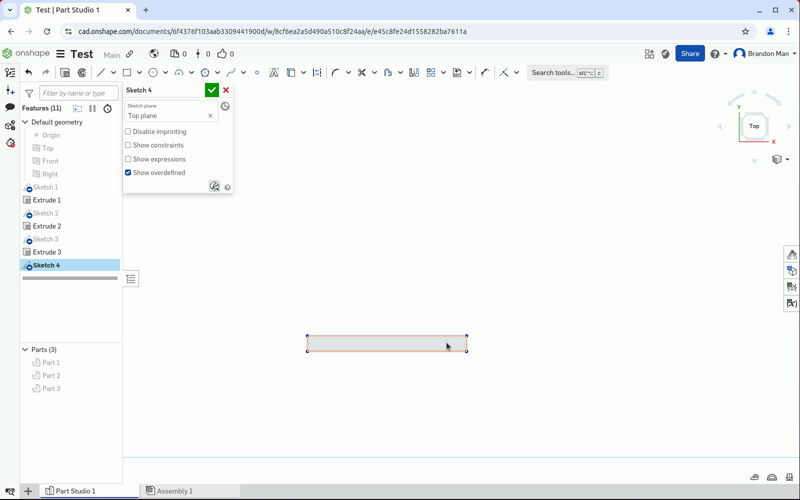
scroll(6)
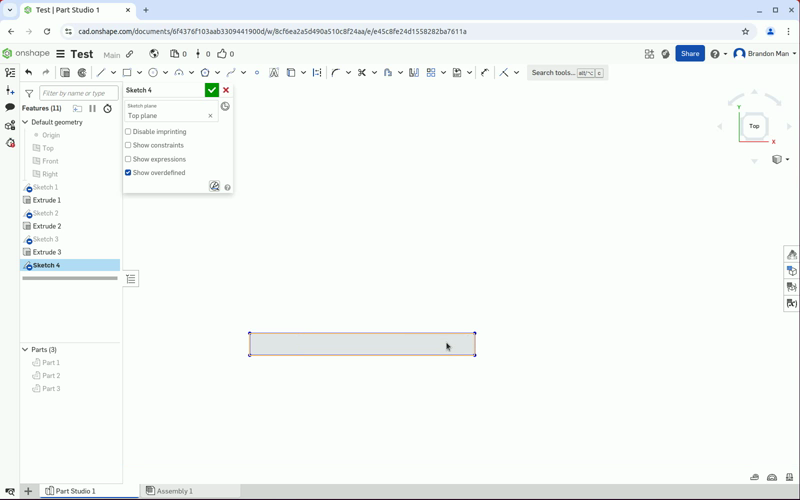
scroll(6)
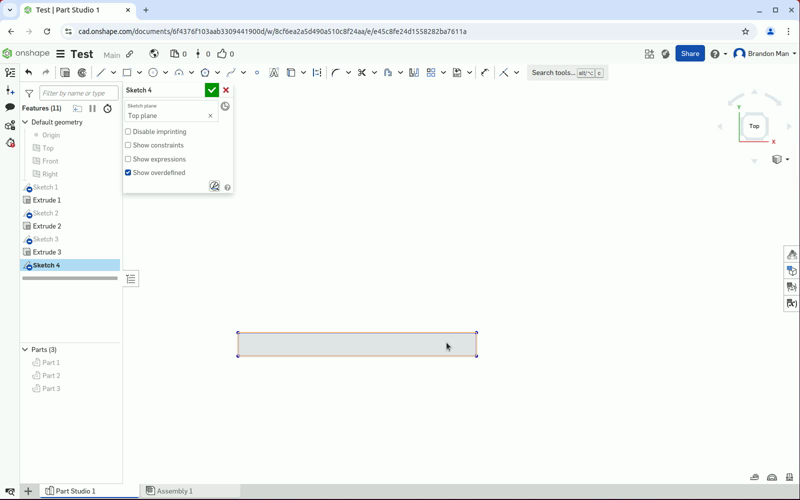
scroll(6)
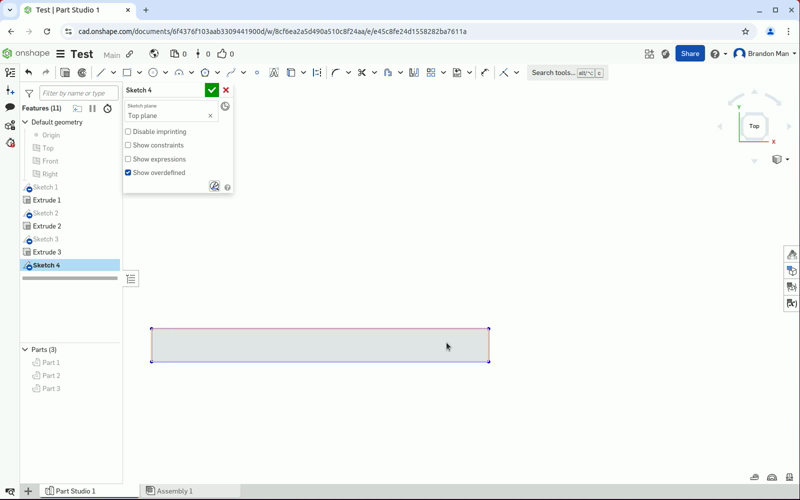
scroll(6)
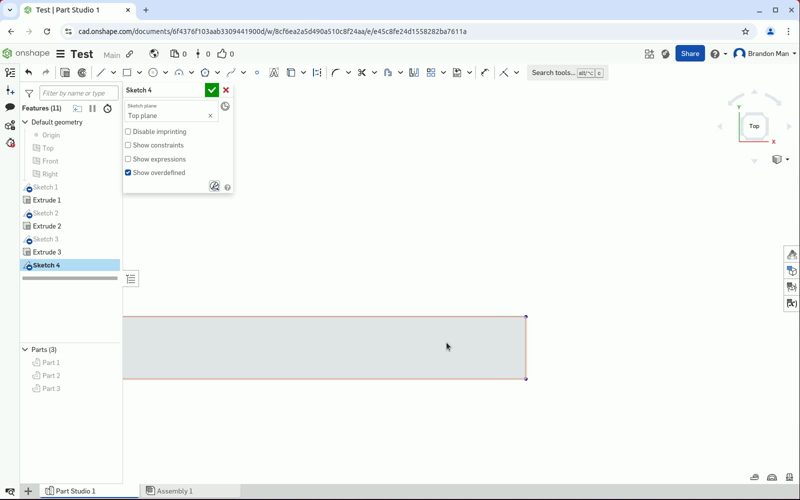
scroll(6)
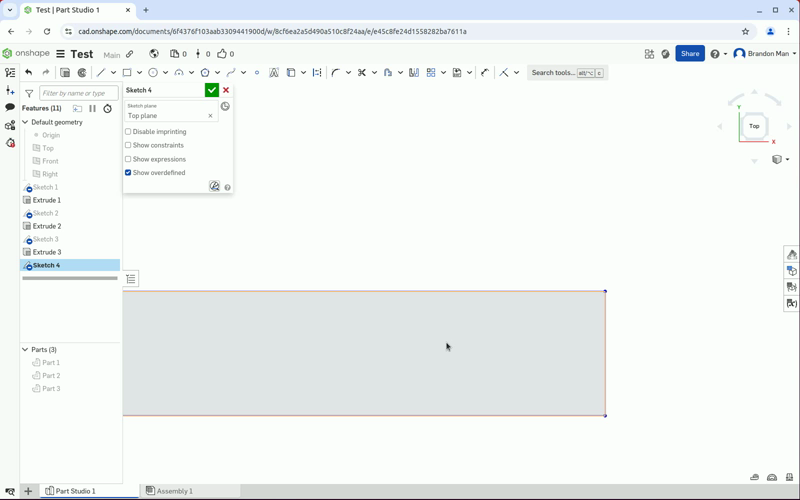
click(446, 342)
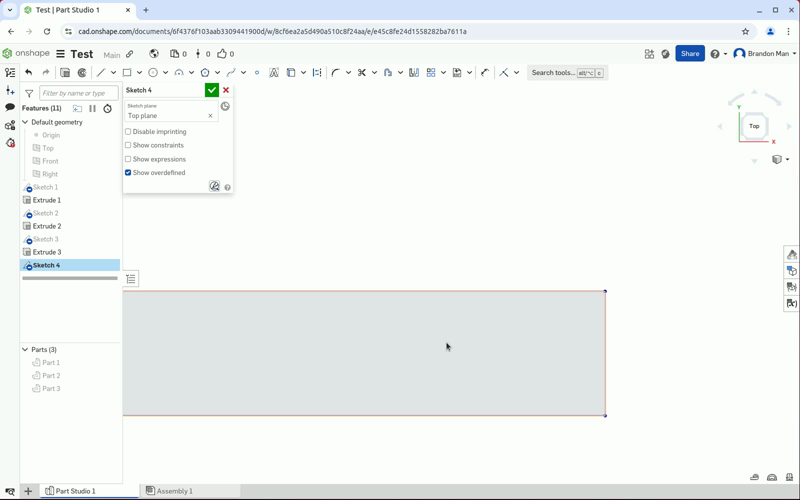
scroll(-6)
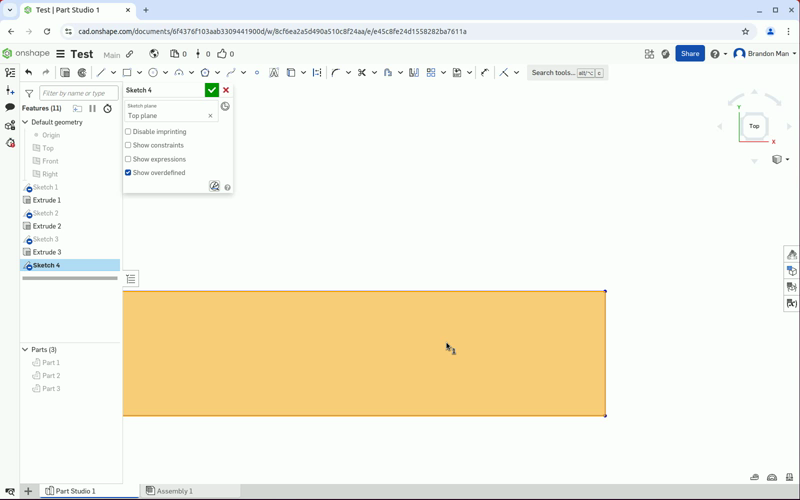
scroll(-6)
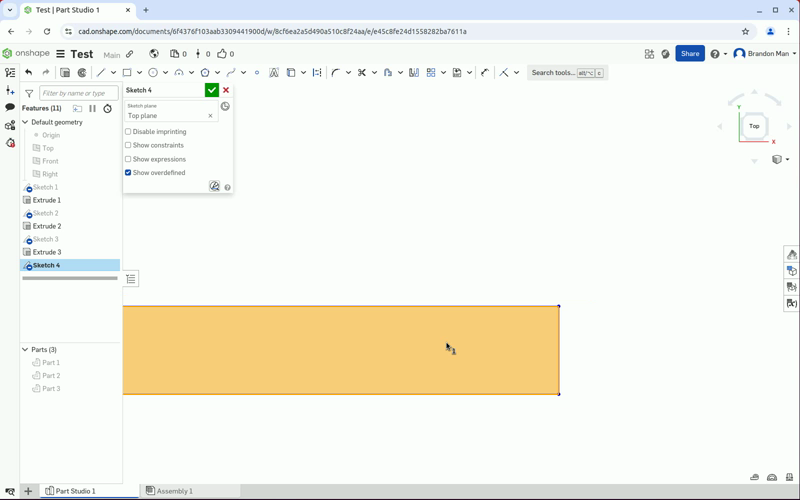
scroll(-6)
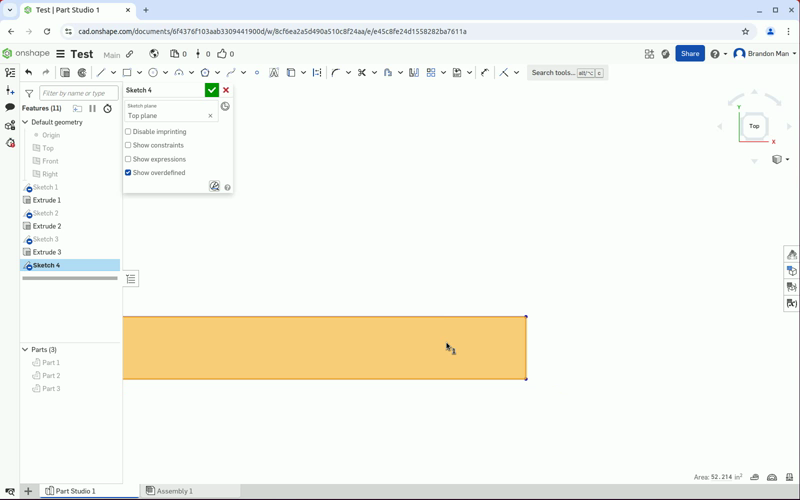
scroll(-6)
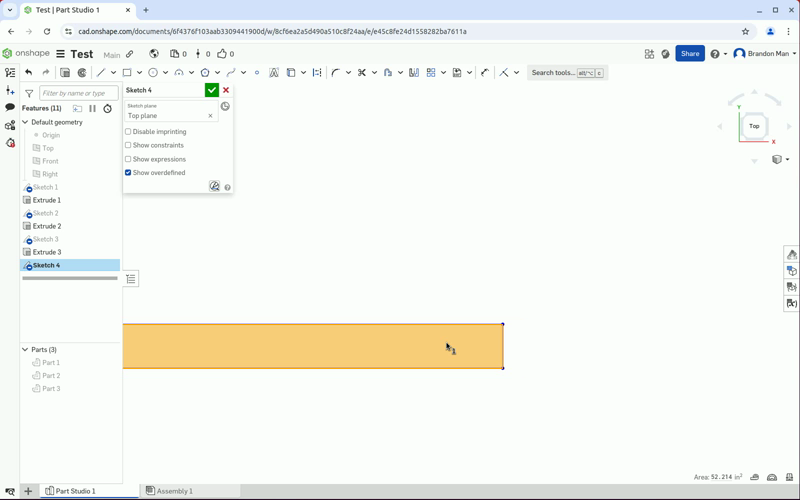
scroll(-6)
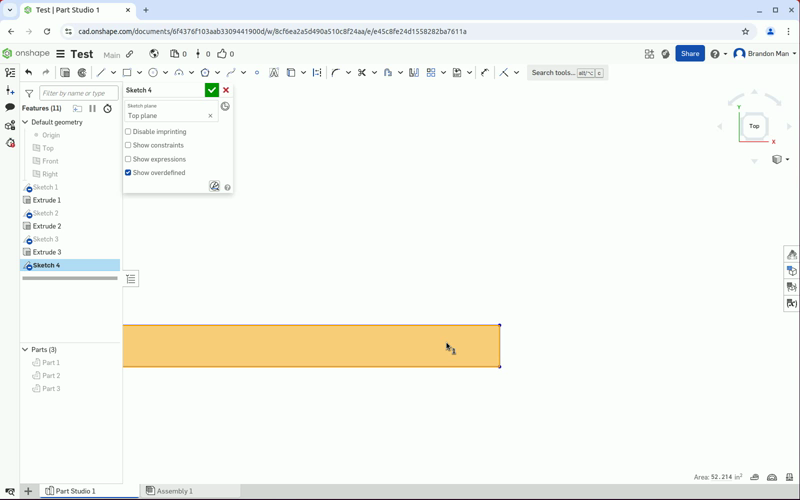
scroll(-6)
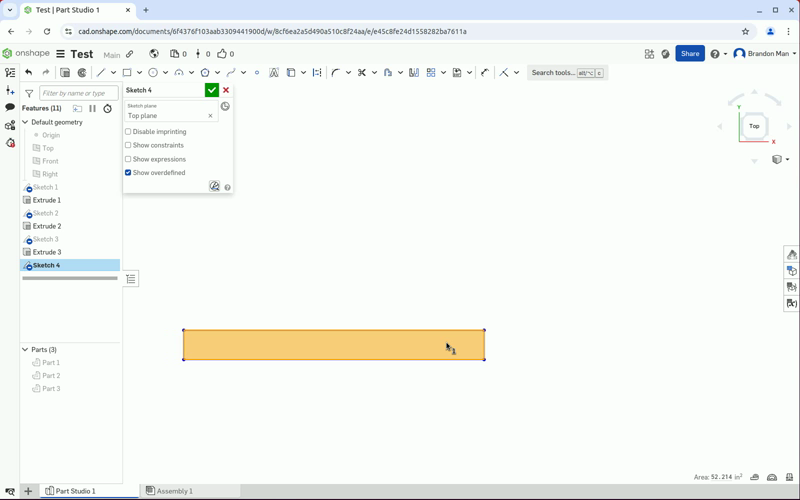
scroll(-6)
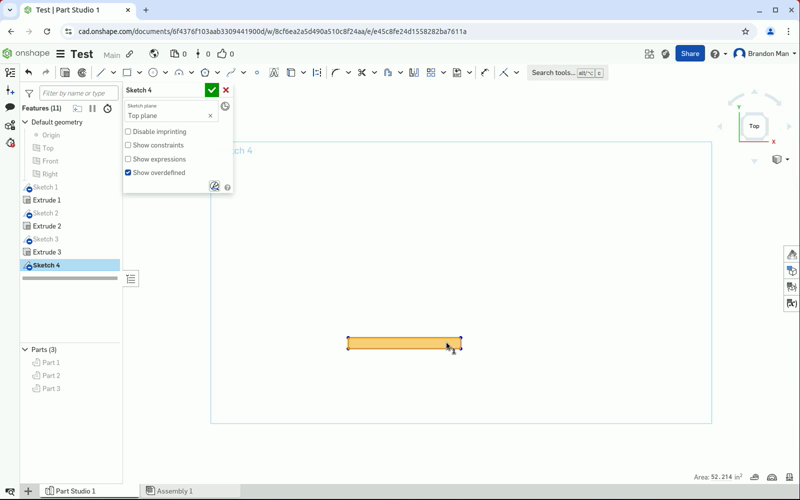
mouse_move(73, 352)
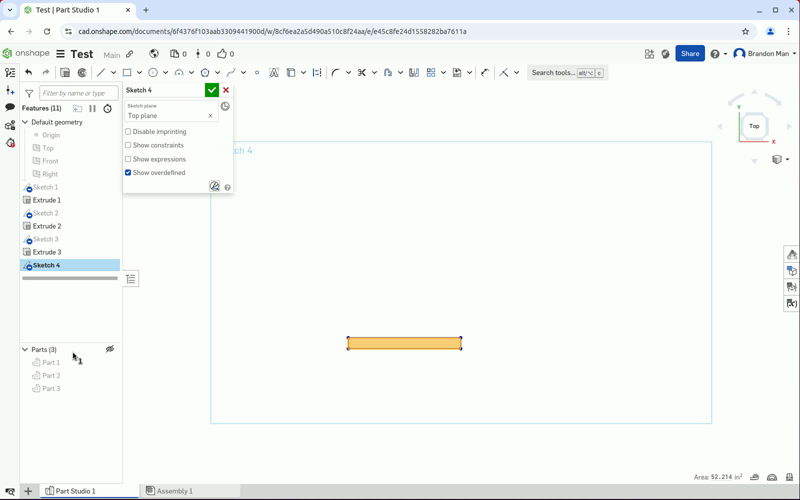
key(shift+y)
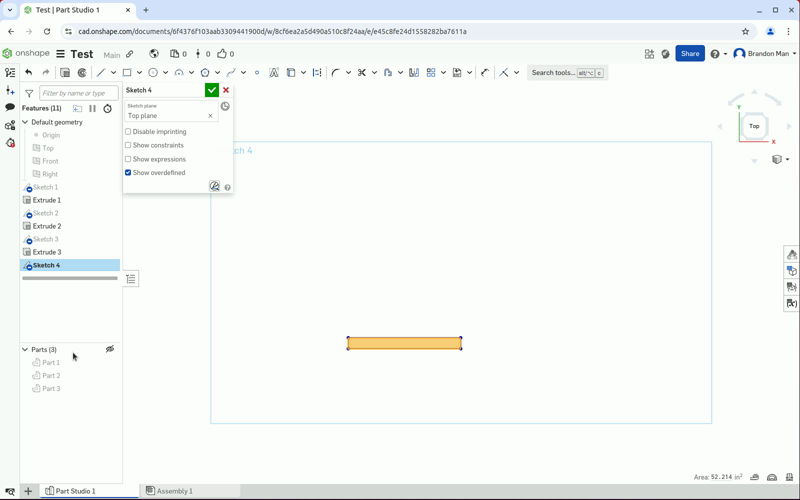
key(shift+e)
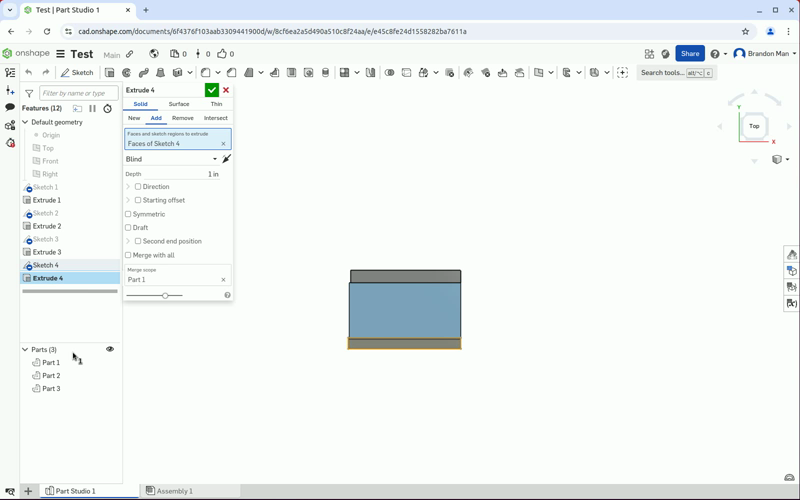
mouse_move(143, 106)
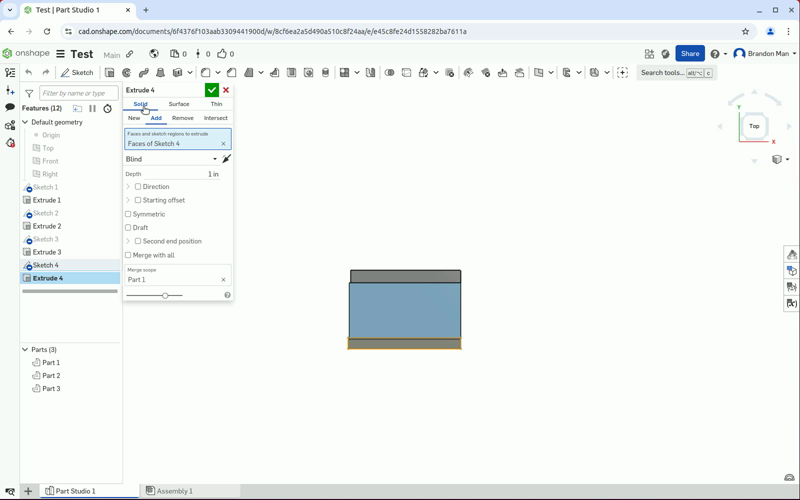
click(143, 106)
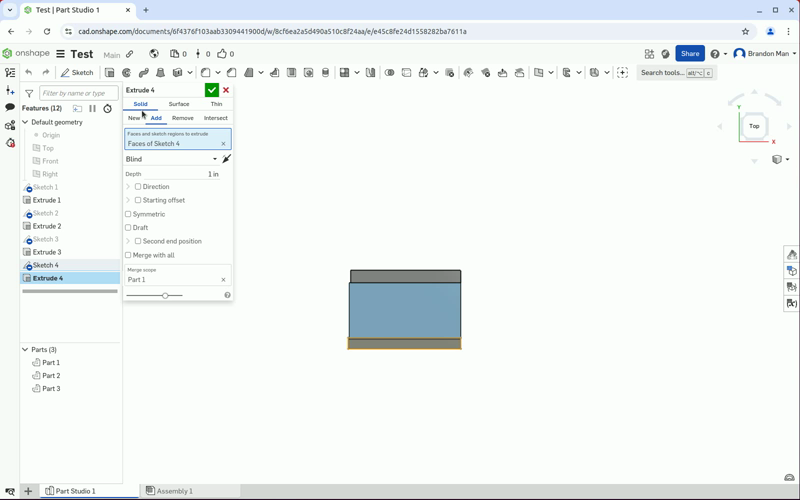
mouse_move(137, 120)
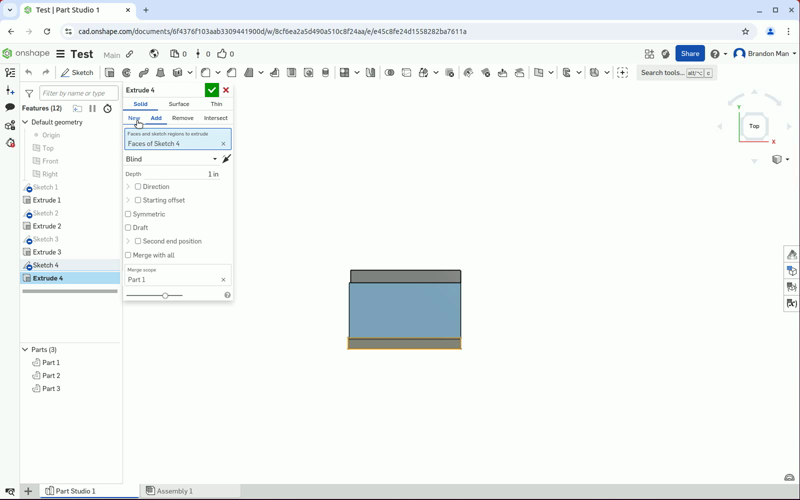
click(137, 120)
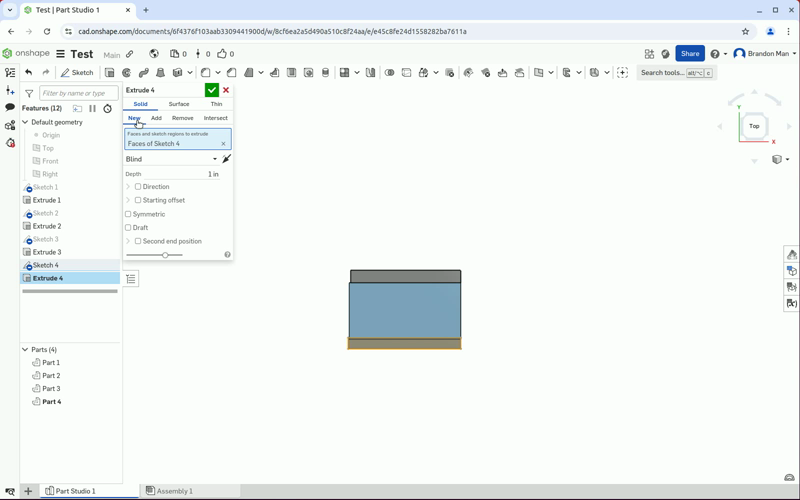
key(tab, 4)
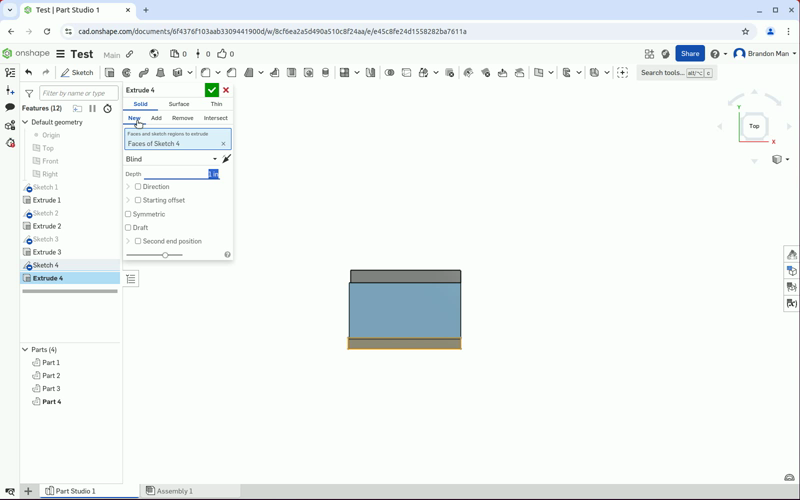
text(8.425)
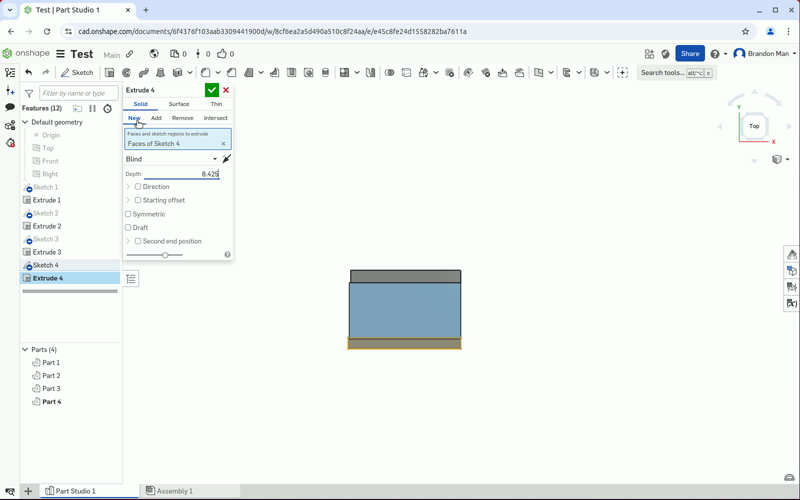
key(enter)
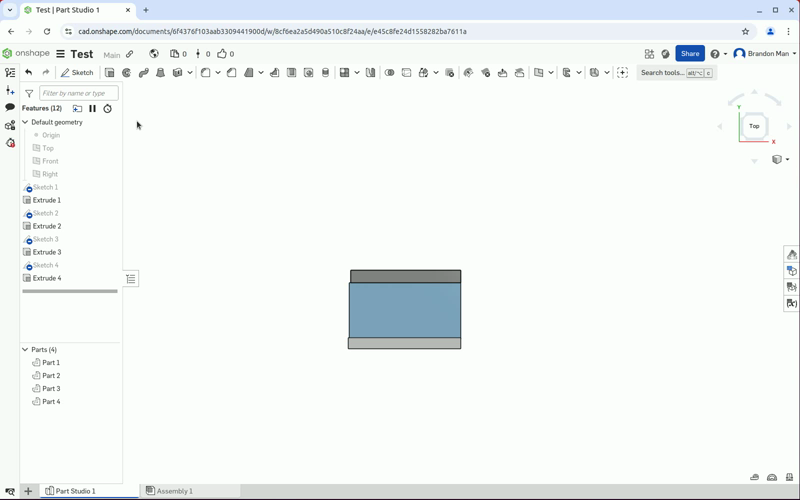
key(shift+h)
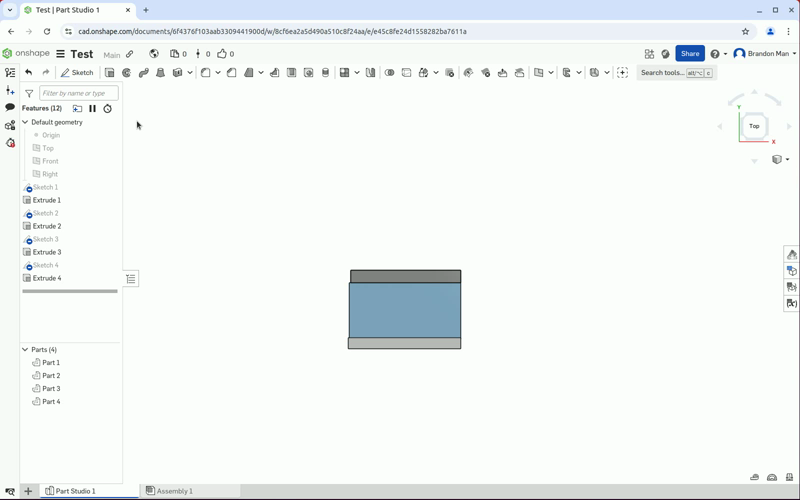
key(shift+h)
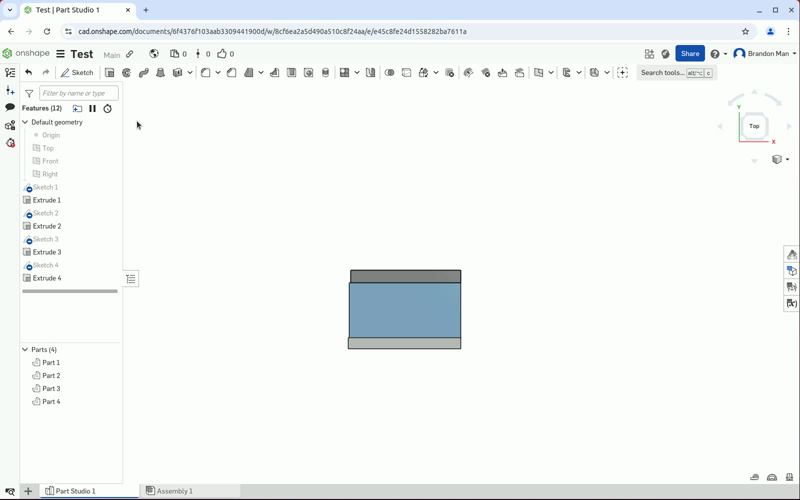
mouse_move(73, 189)
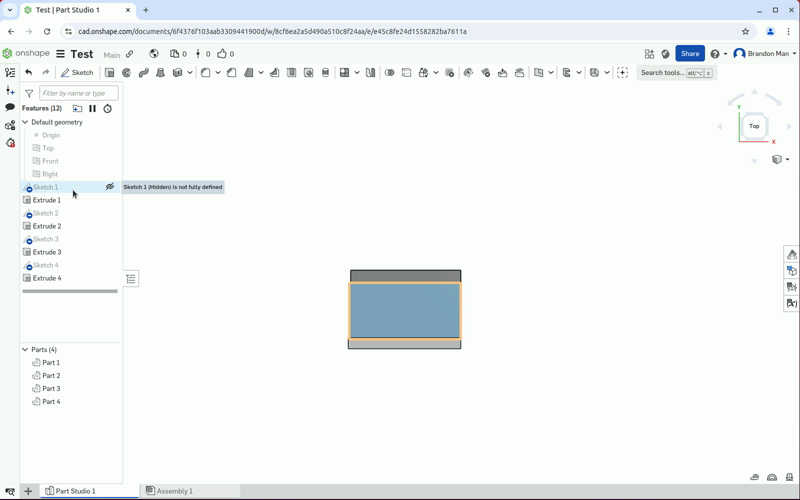
click(73, 189)
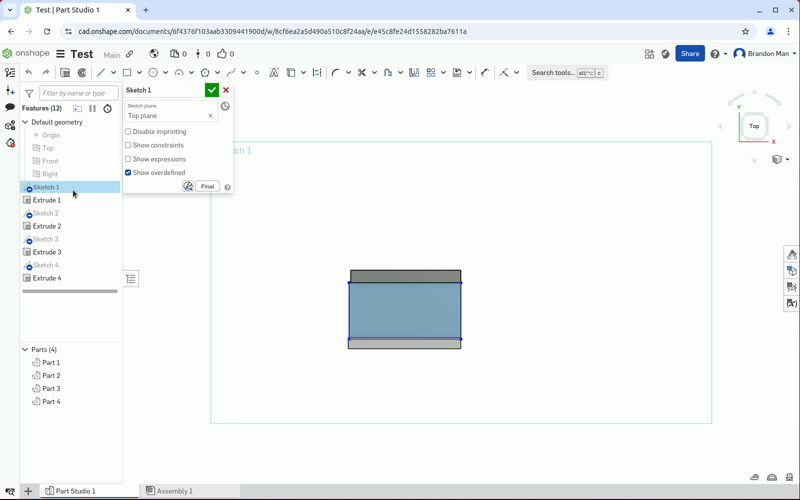
mouse_move(229, 92)
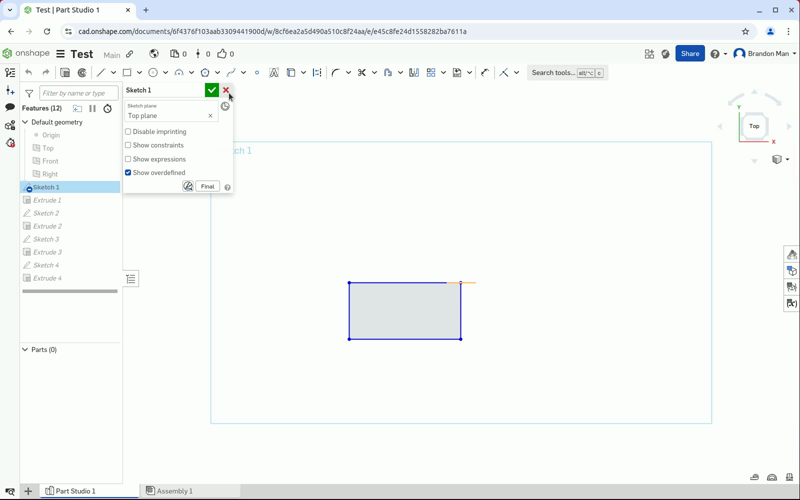
click(229, 92)
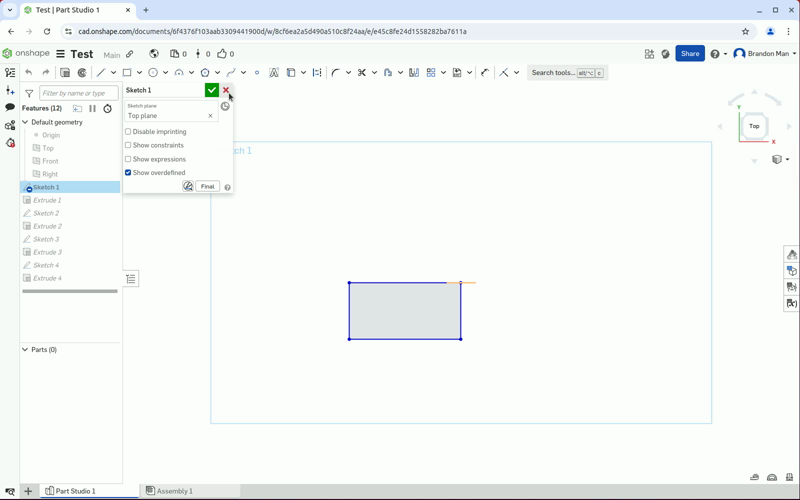
key(shift+s)
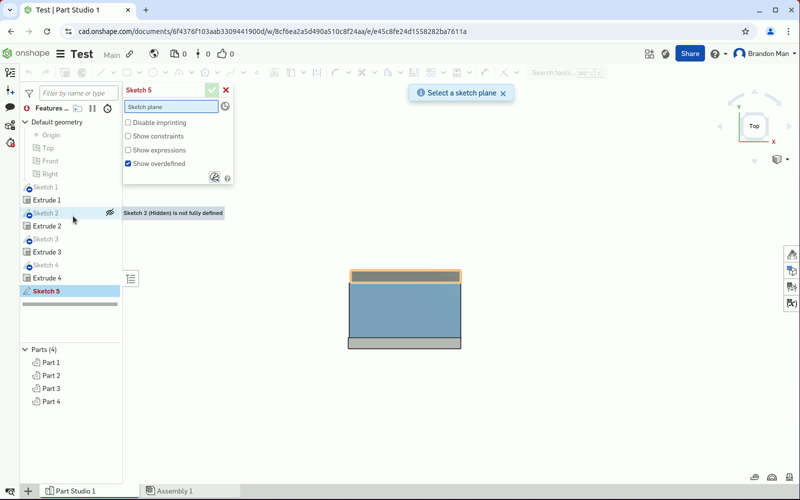
scroll(3)
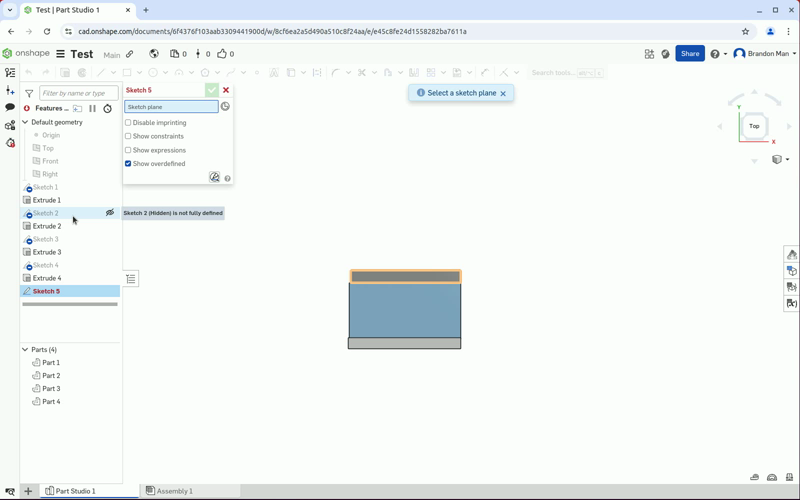
mouse_move(73, 150)
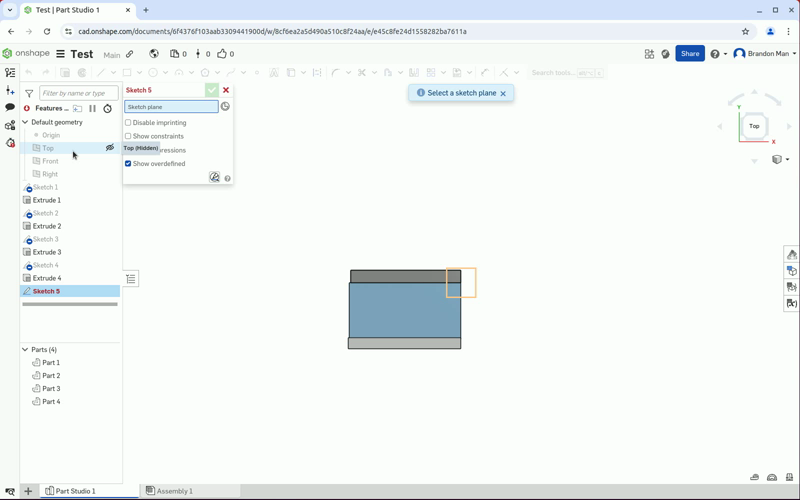
click(73, 150)
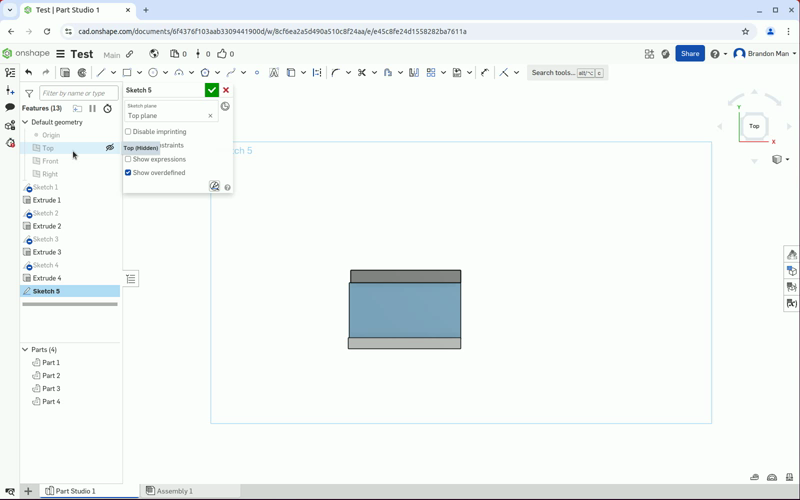
mouse_move(73, 352)
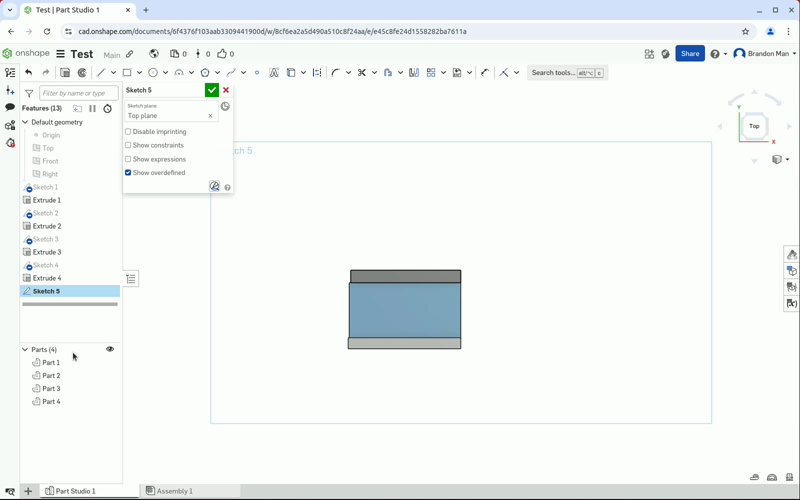
key(y)
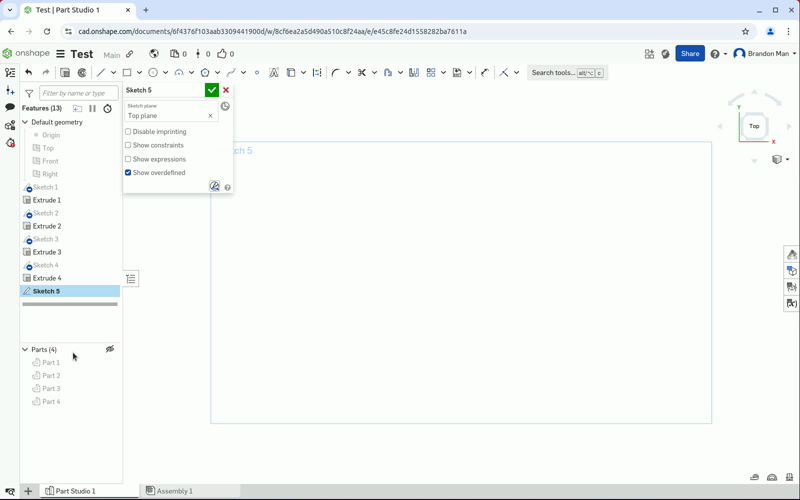
key(l)
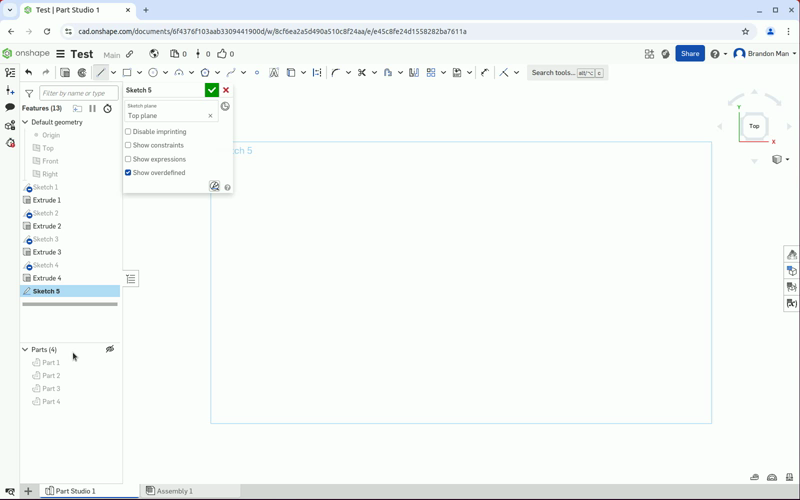
key_down(shift)
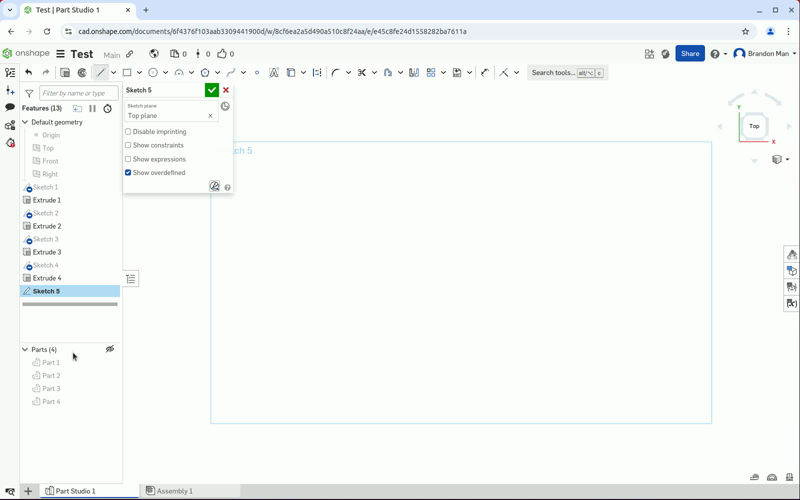
mouse_move(446, 334)
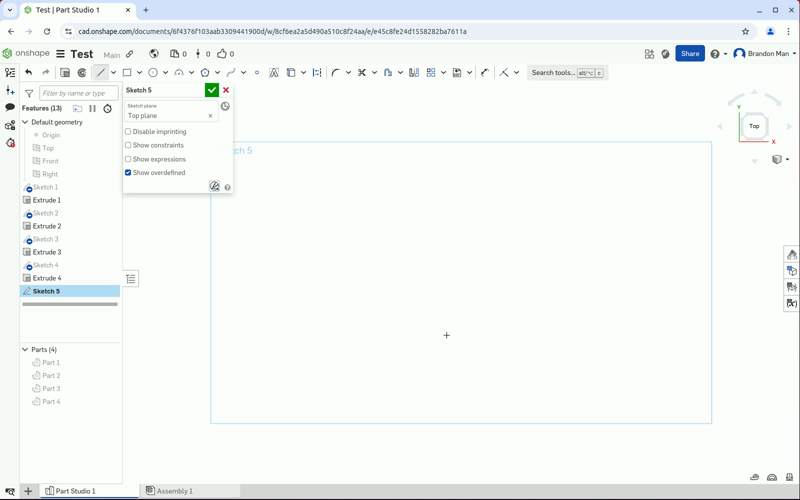
click(446, 334)
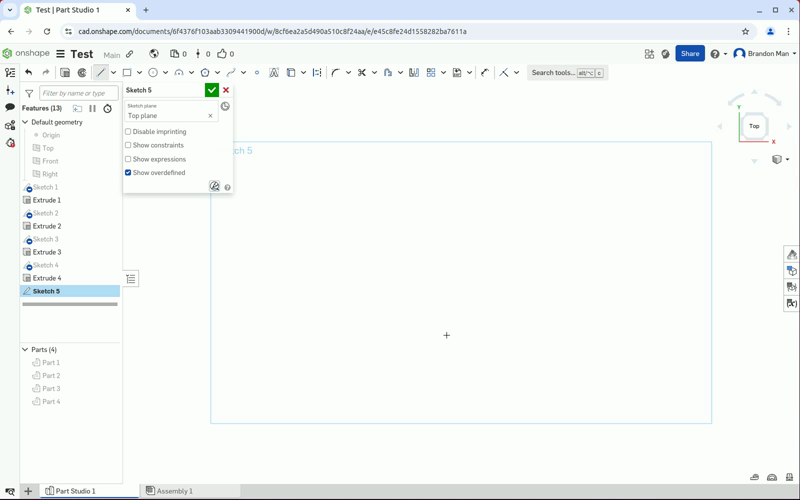
key_up(shift)
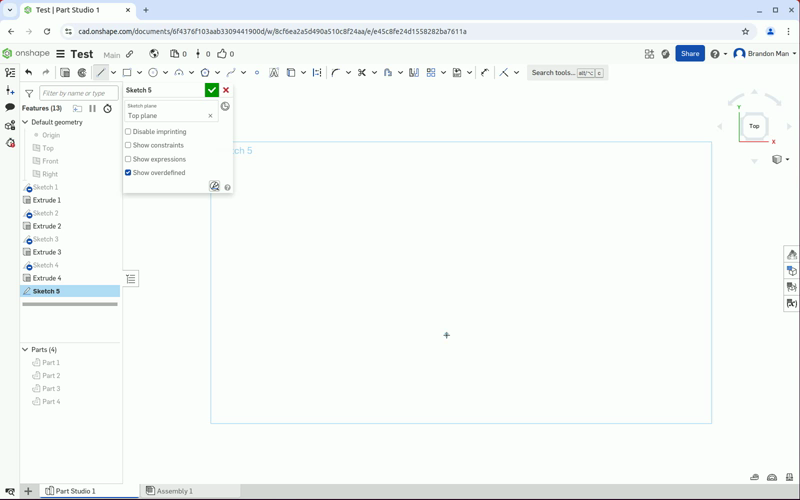
key_down(shift)
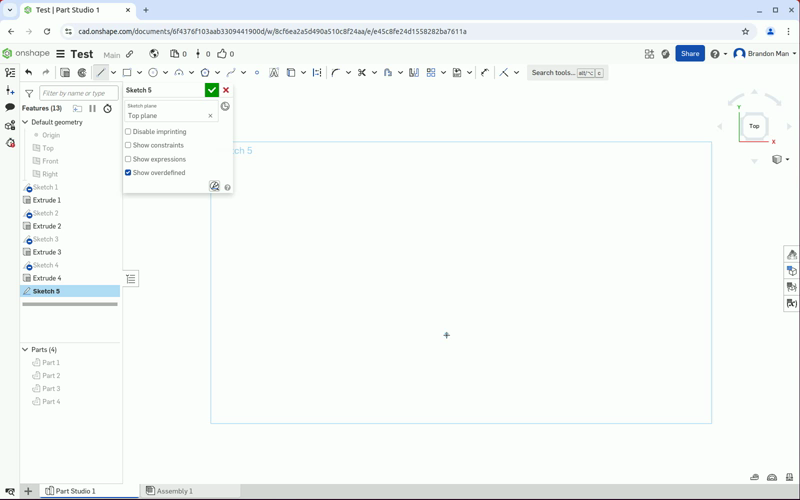
mouse_move(476, 334)
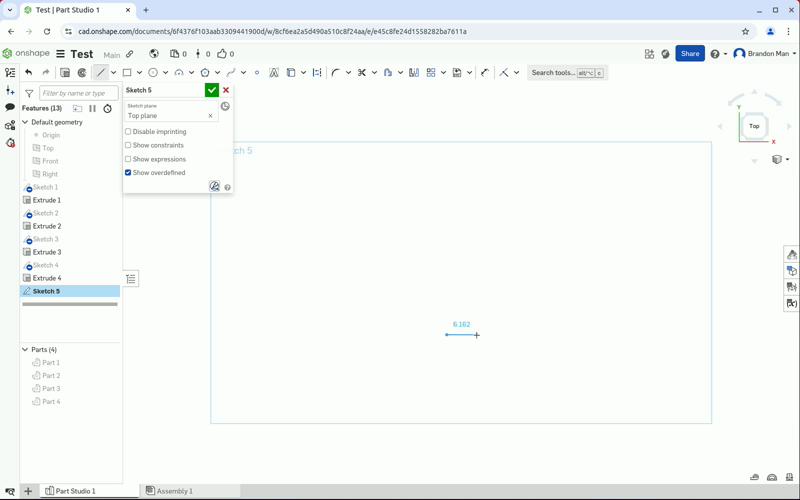
mouse_move(461, 334)
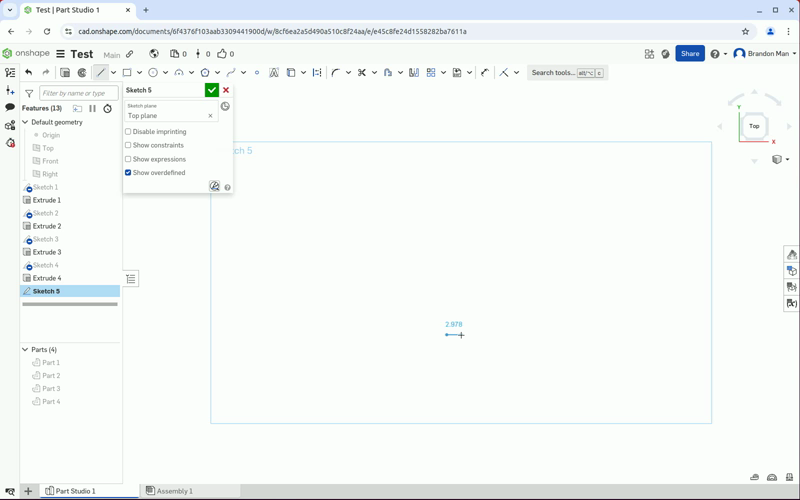
click(461, 334)
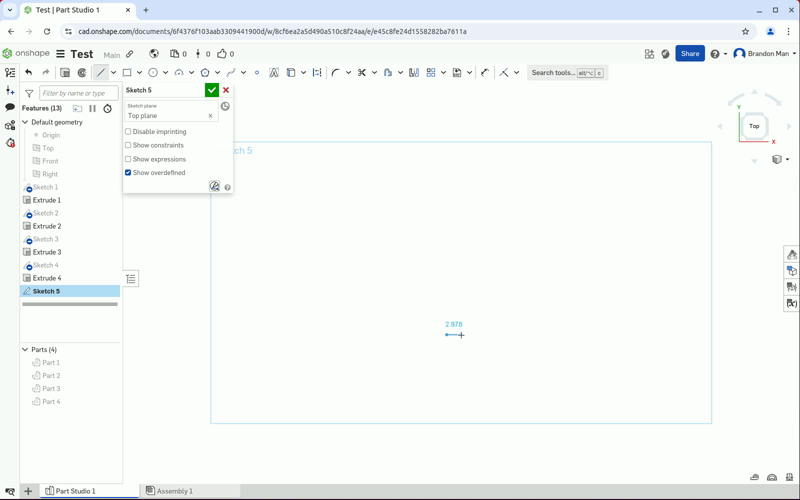
key_up(shift)
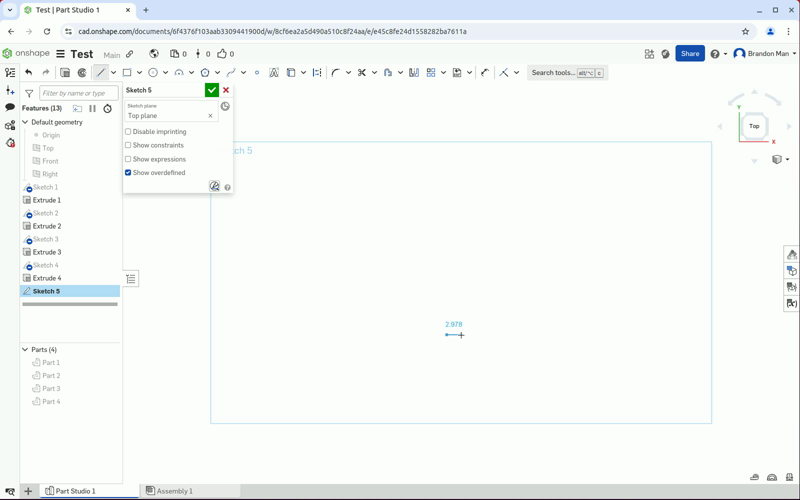
key_down(shift)
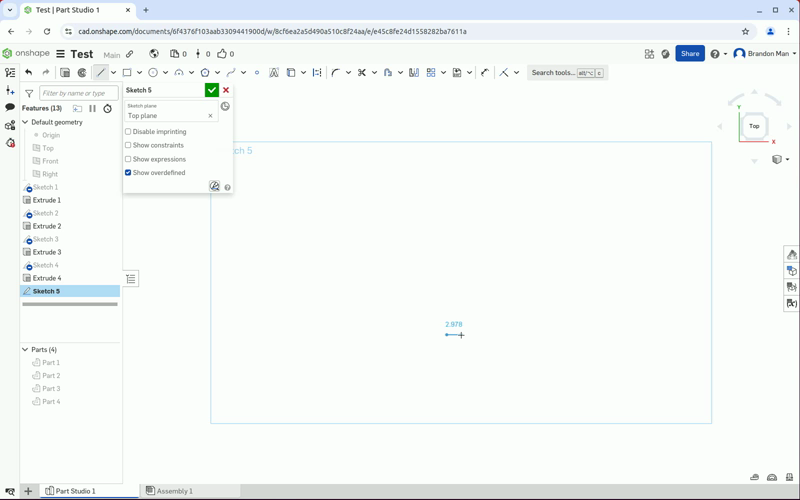
mouse_move(491, 334)
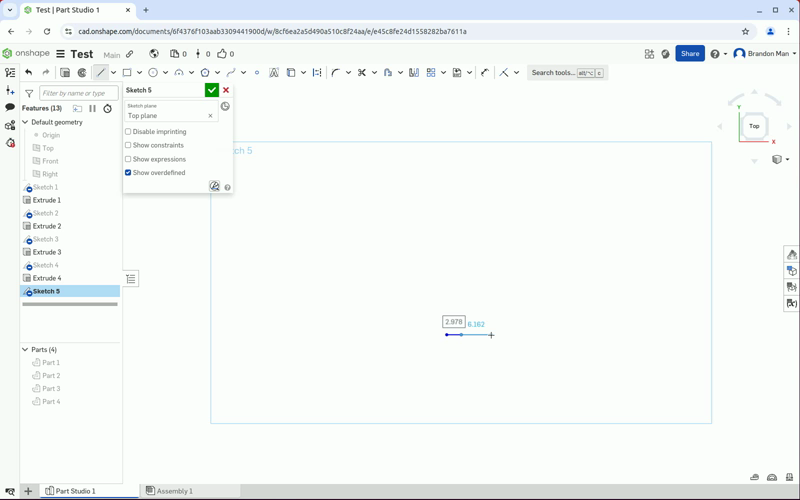
mouse_move(461, 282)
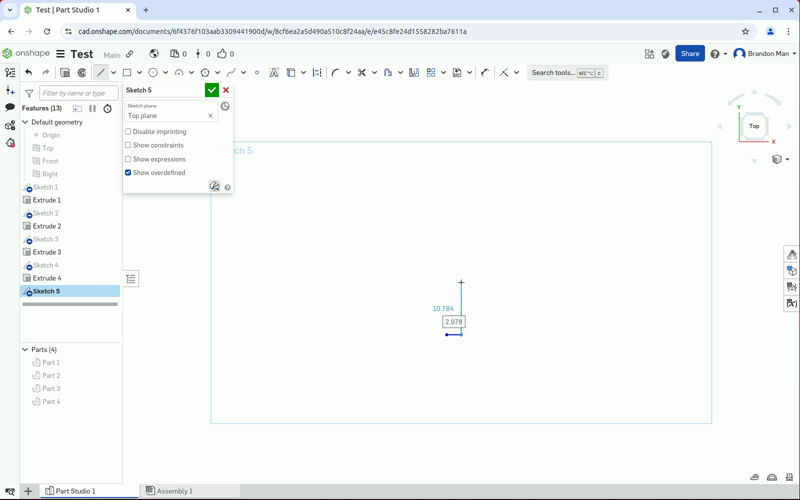
click(461, 282)
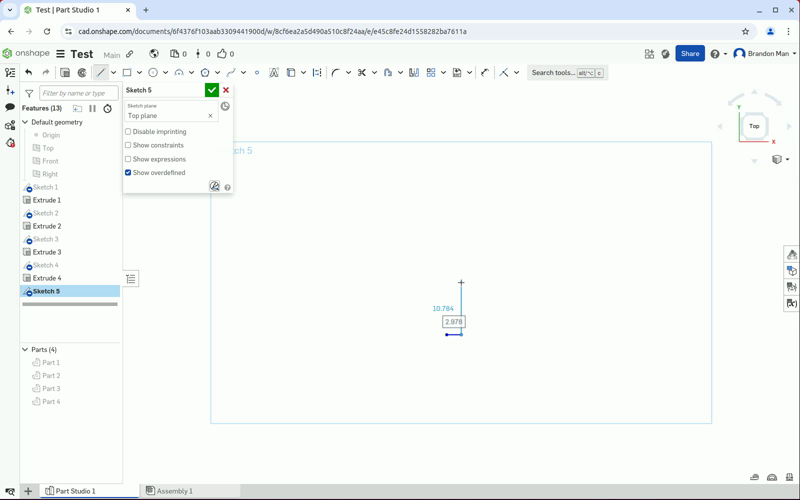
key_up(shift)
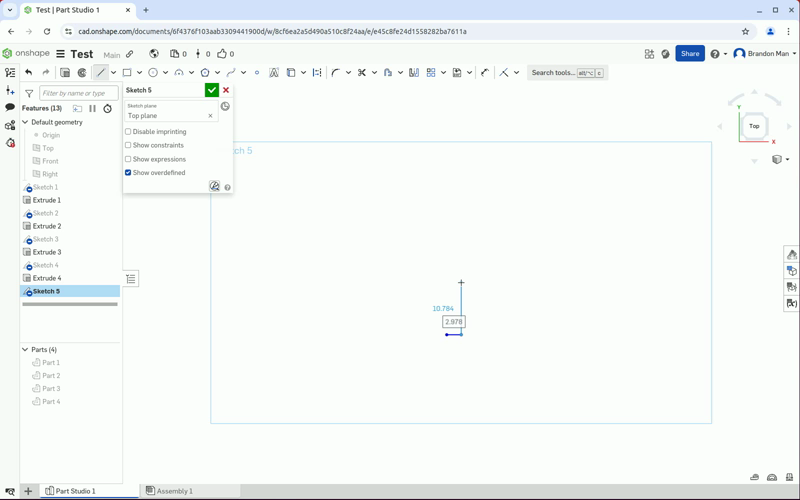
key_down(shift)
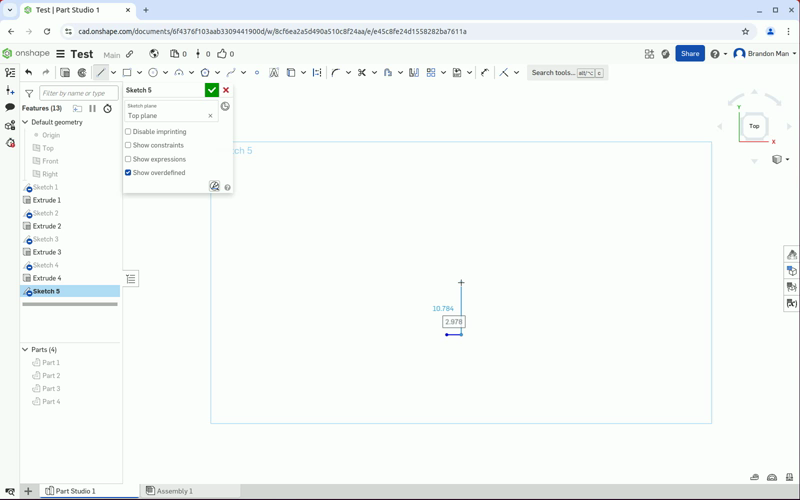
mouse_move(491, 282)
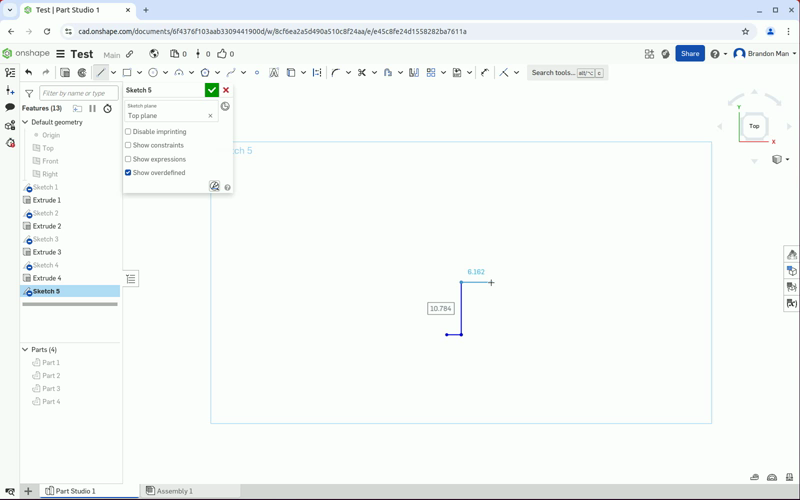
mouse_move(446, 282)
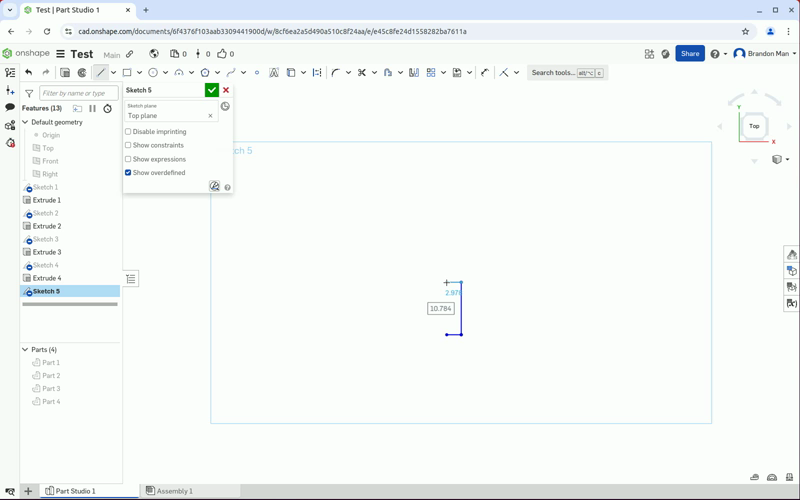
click(446, 282)
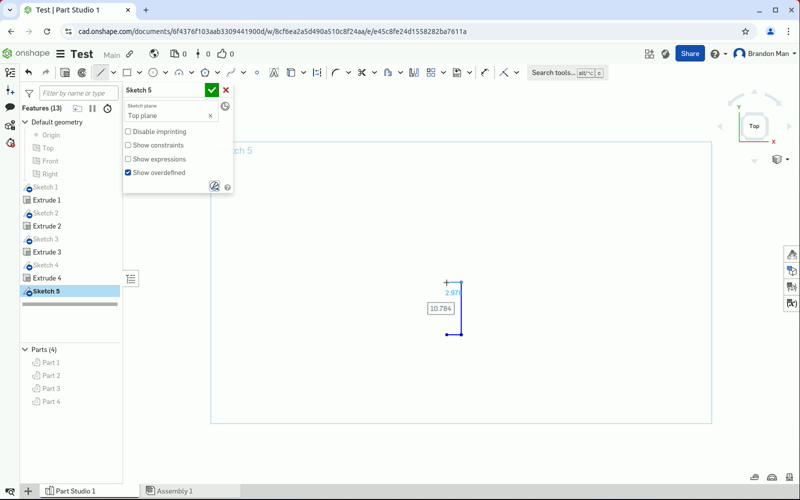
key_up(shift)
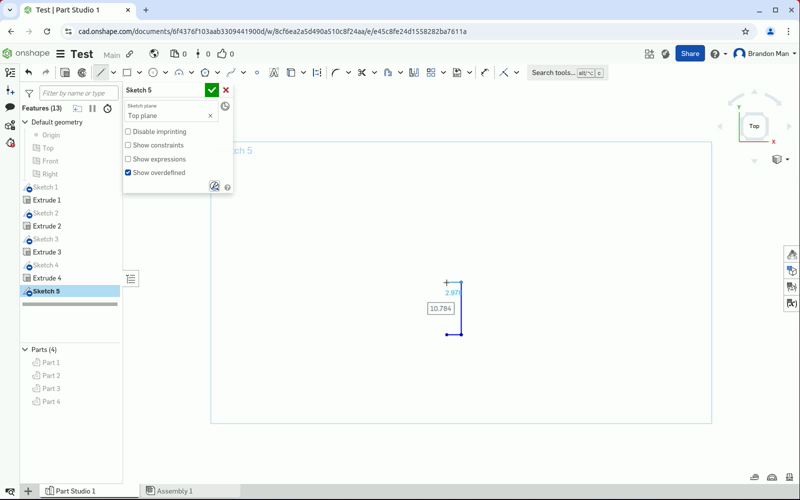
mouse_move(476, 282)
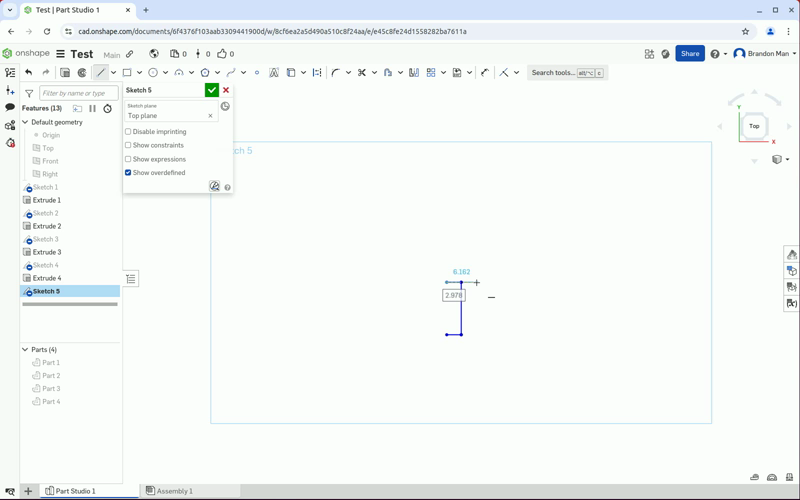
key_down(shift)
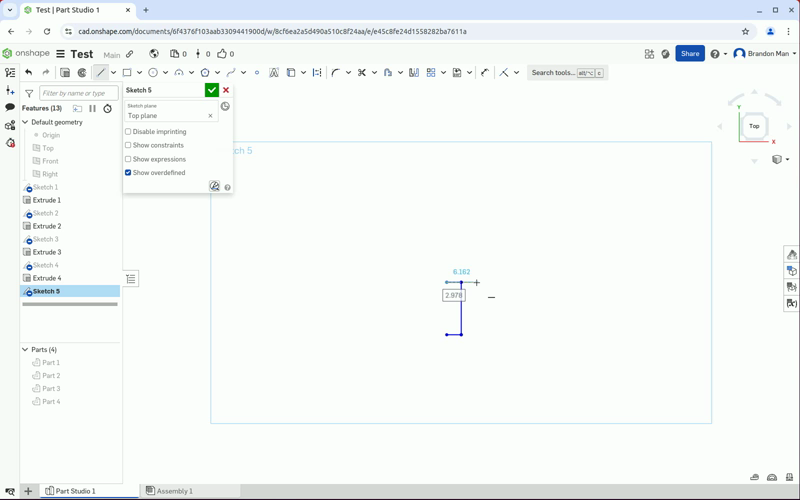
mouse_move(446, 334)
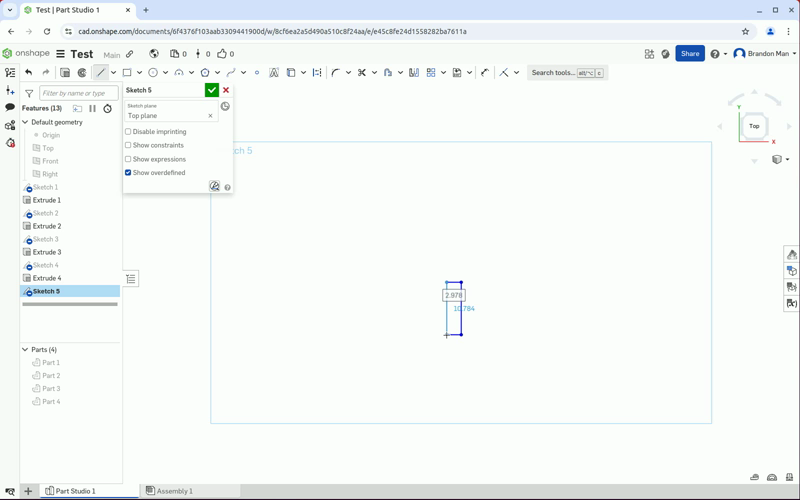
key_up(shift)
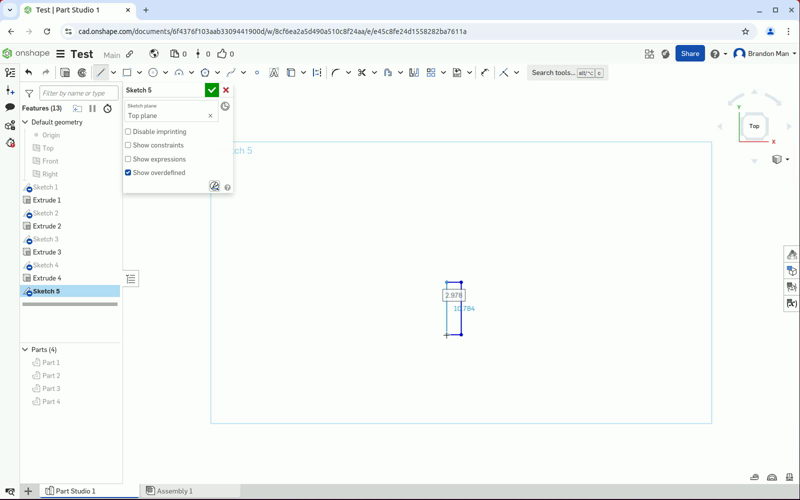
click(446, 334)
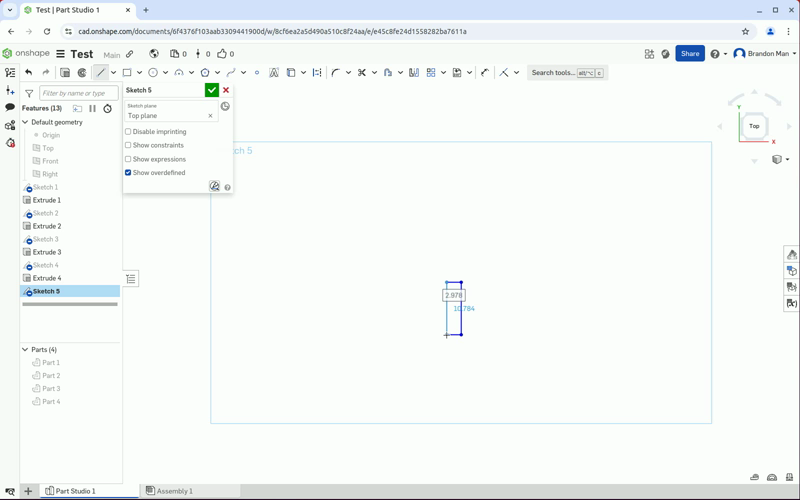
key(esc)
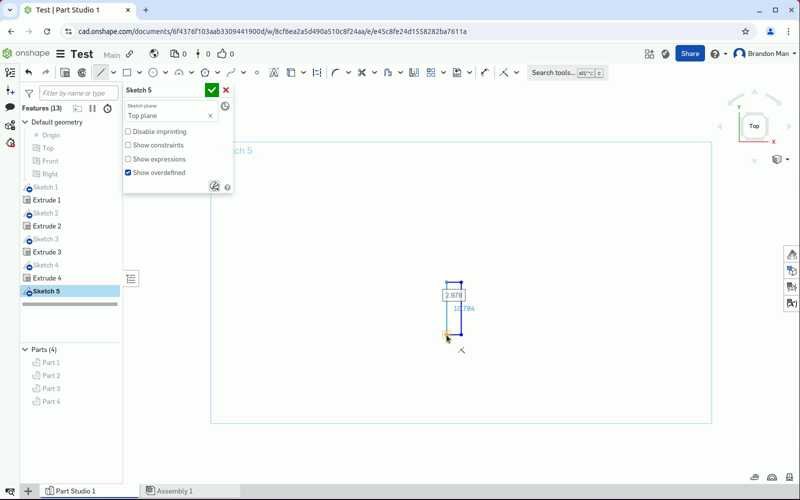
mouse_move(448, 296)
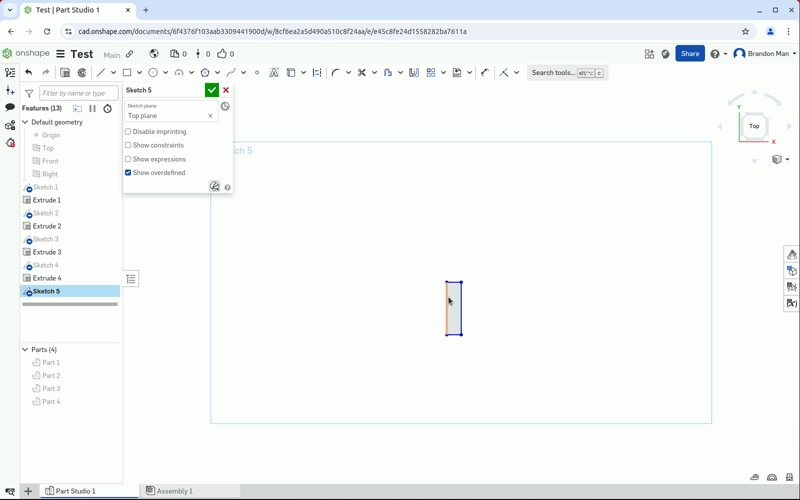
scroll(6)
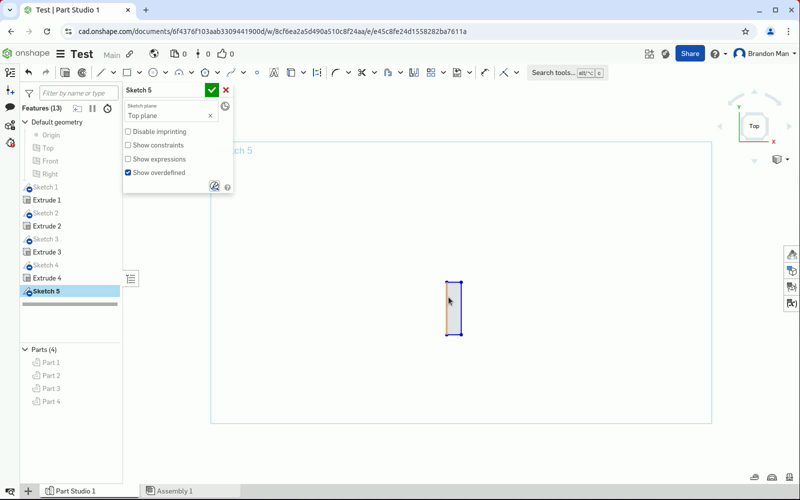
scroll(6)
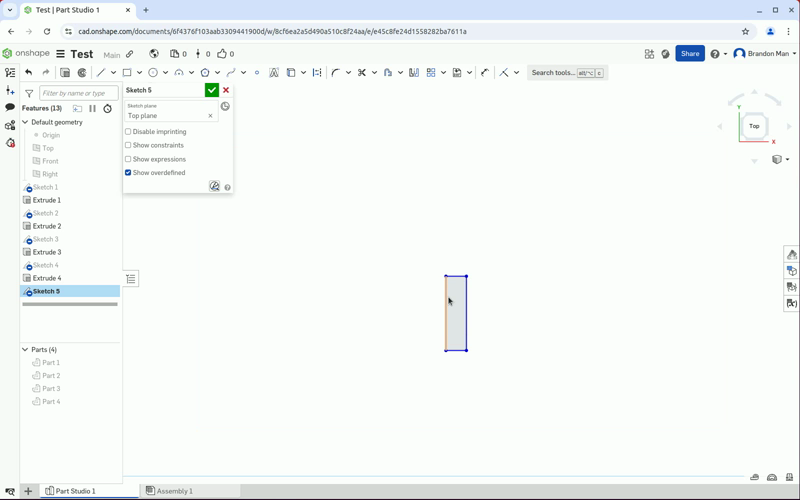
scroll(6)
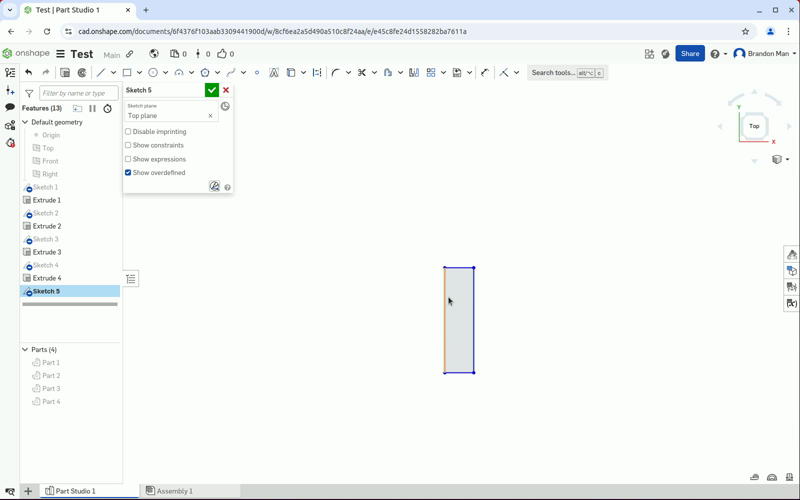
scroll(6)
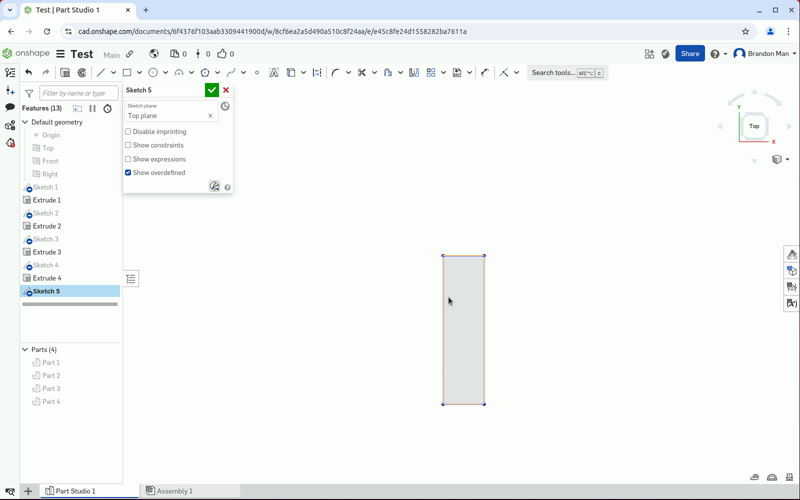
scroll(6)
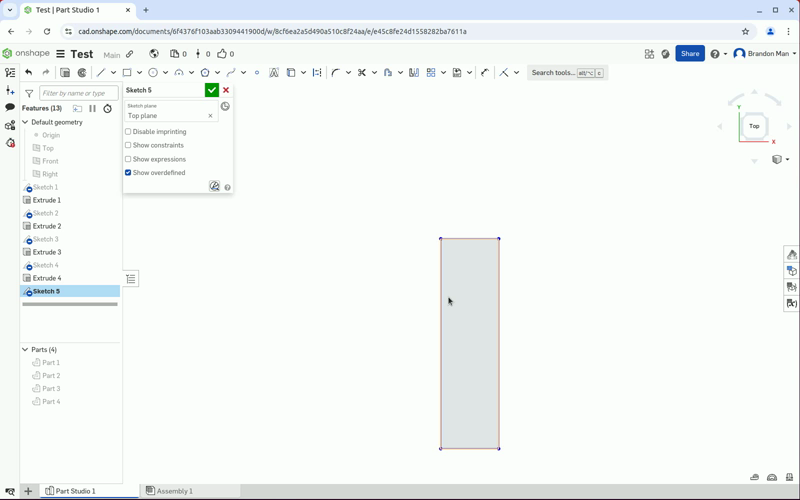
scroll(6)
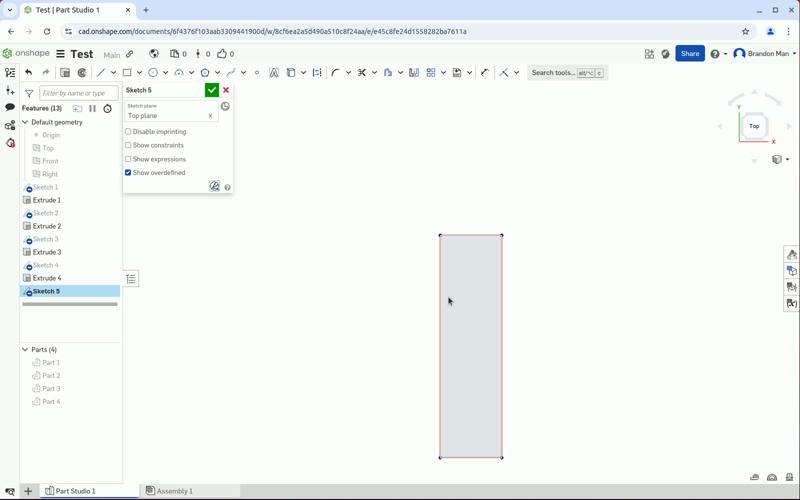
scroll(6)
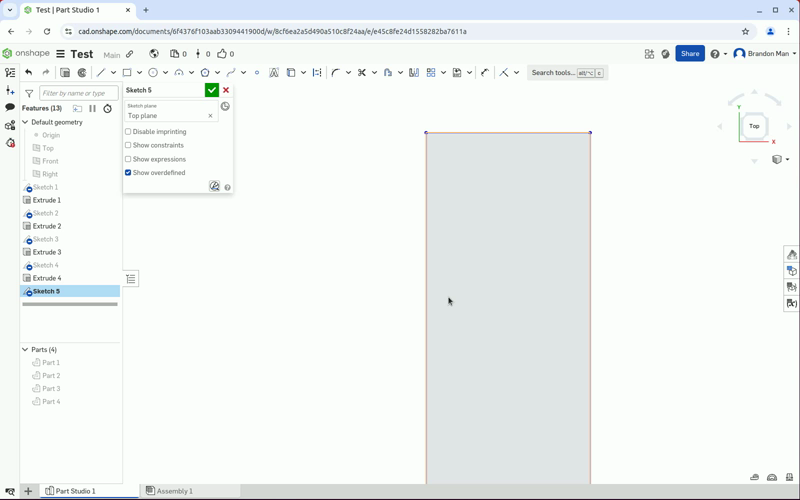
click(448, 296)
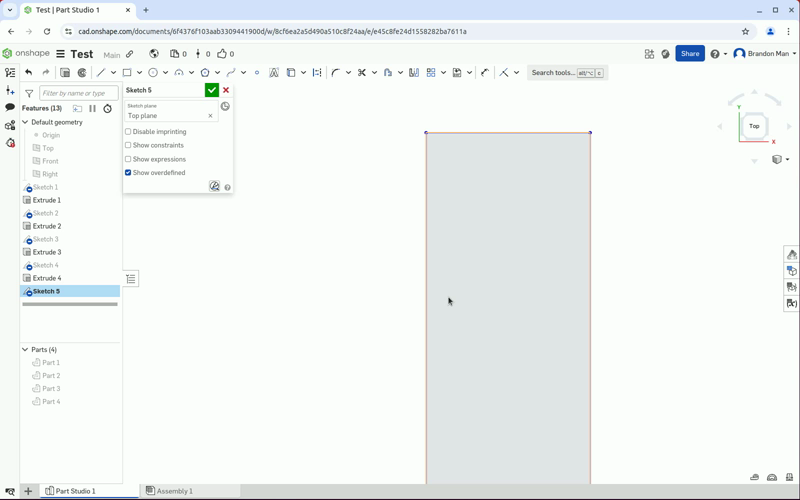
scroll(-6)
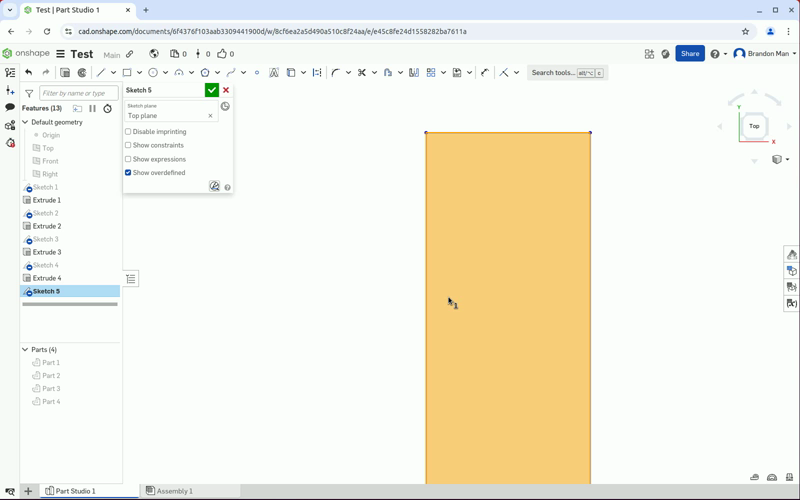
scroll(-6)
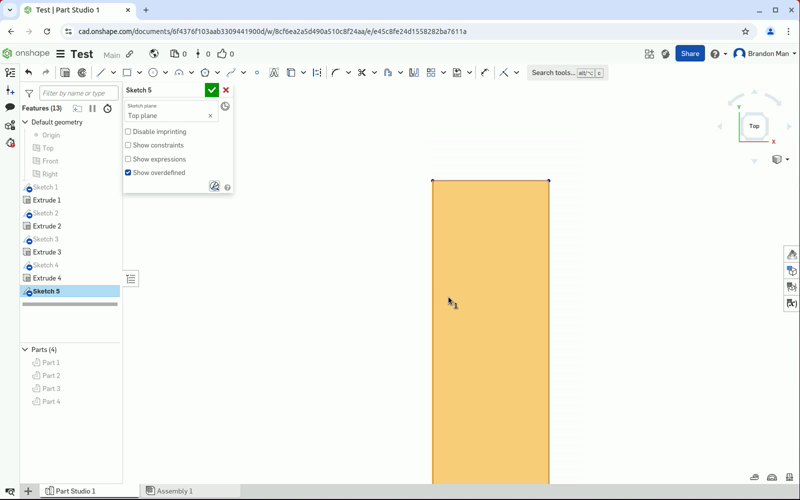
scroll(-6)
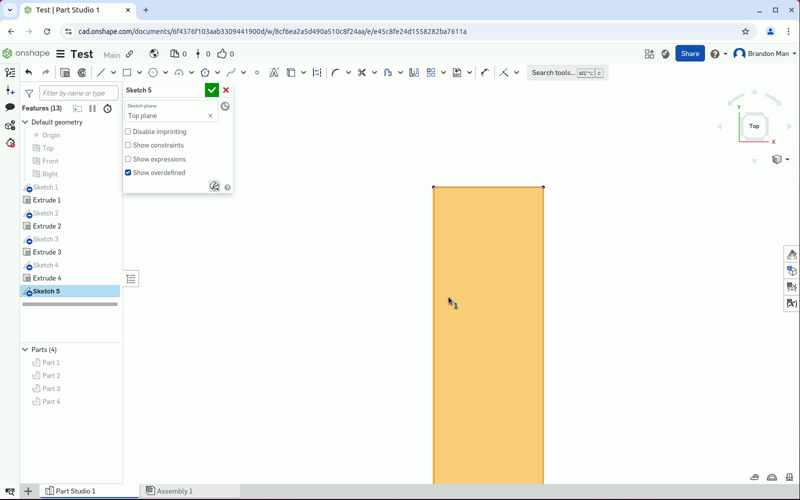
scroll(-6)
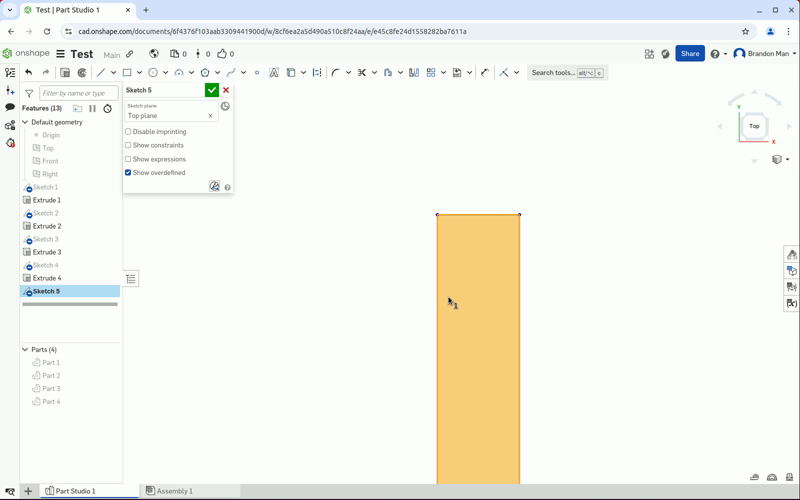
scroll(-6)
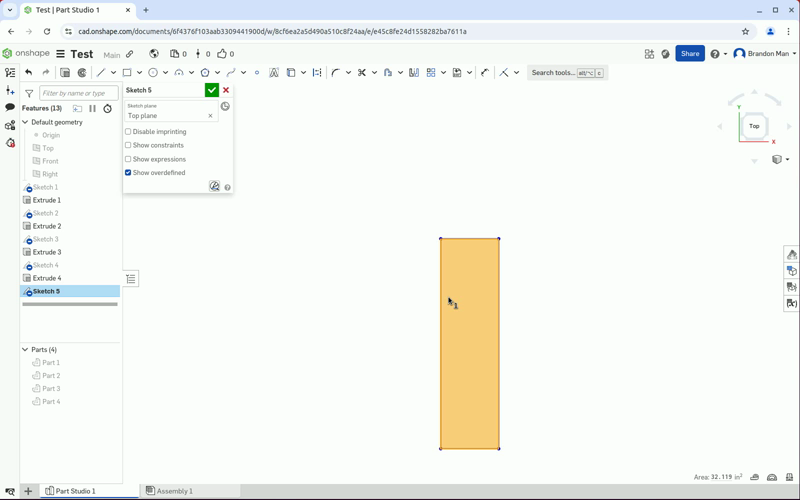
scroll(-6)
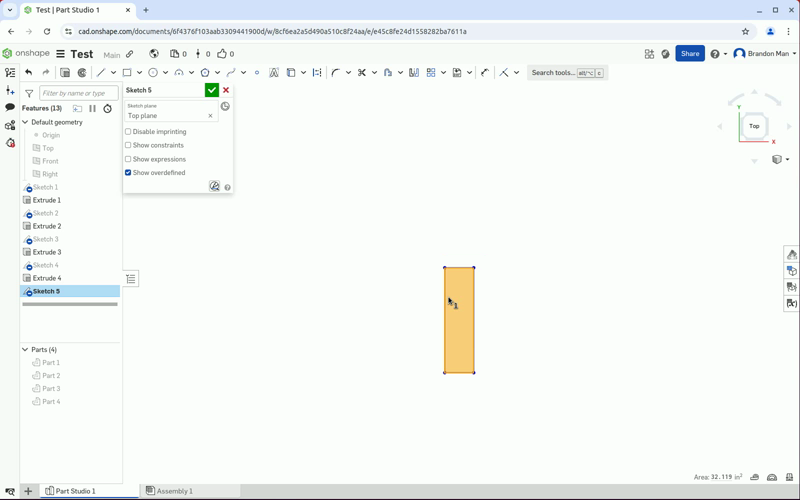
scroll(-6)
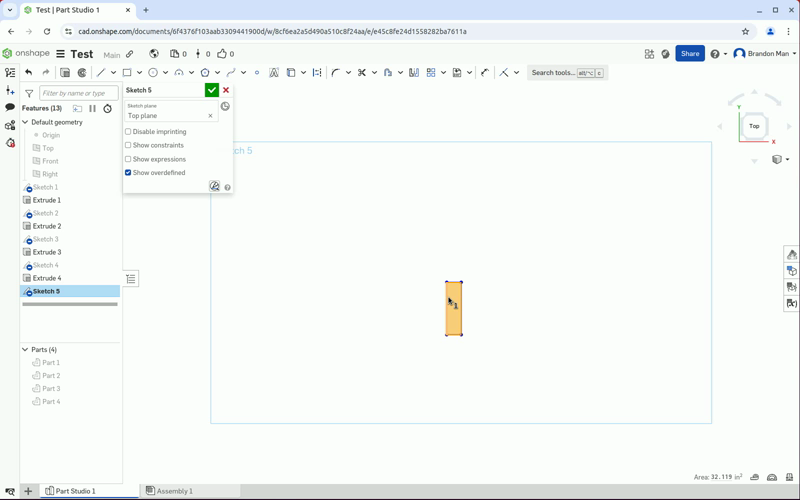
mouse_move(73, 352)
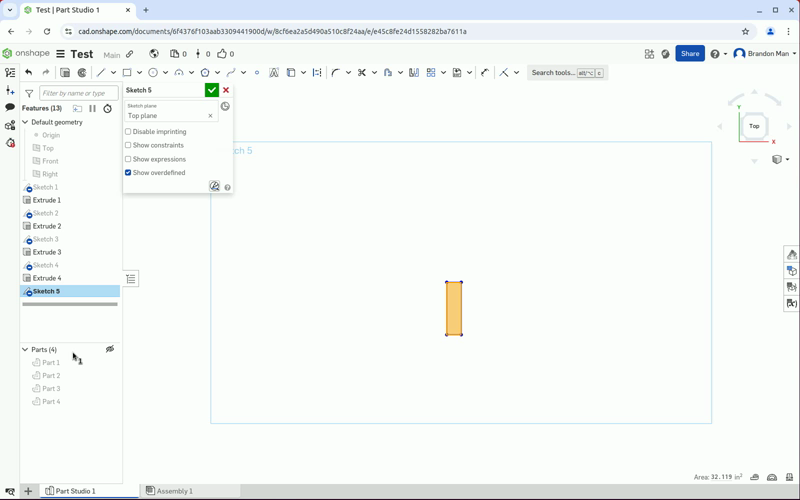
key(shift+y)
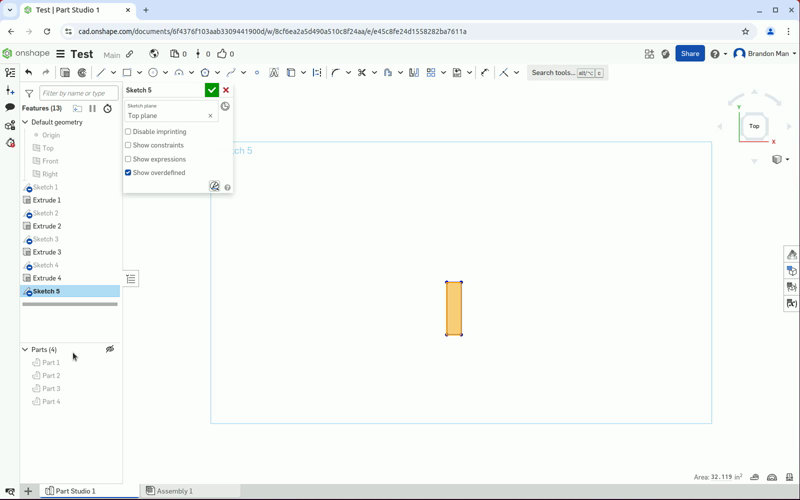
key(shift+e)
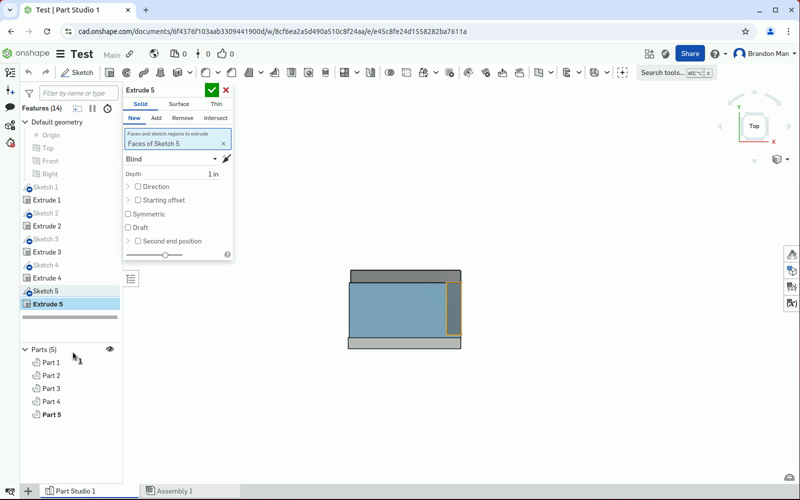
mouse_move(143, 106)
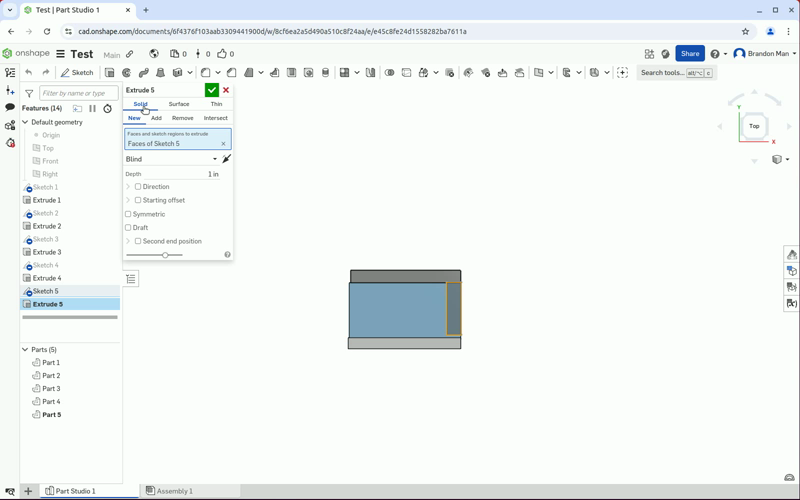
click(143, 106)
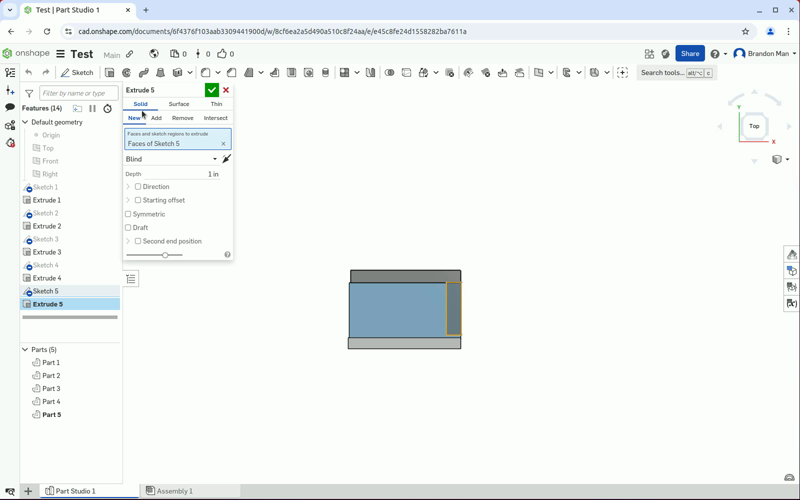
mouse_move(137, 120)
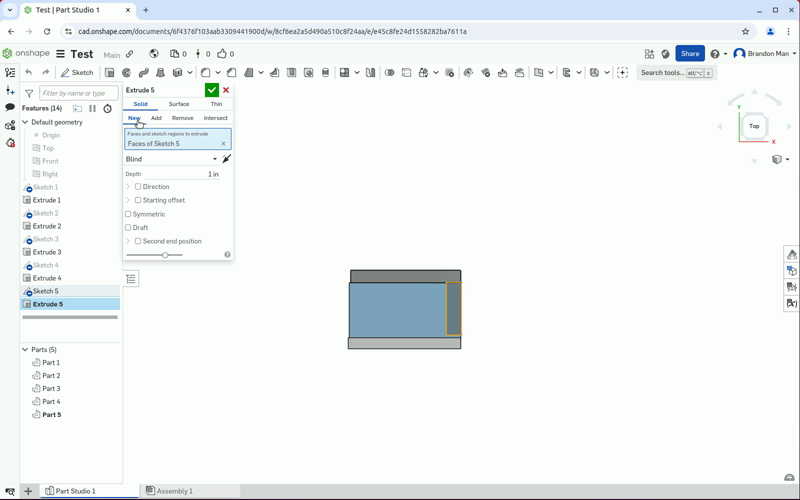
click(137, 120)
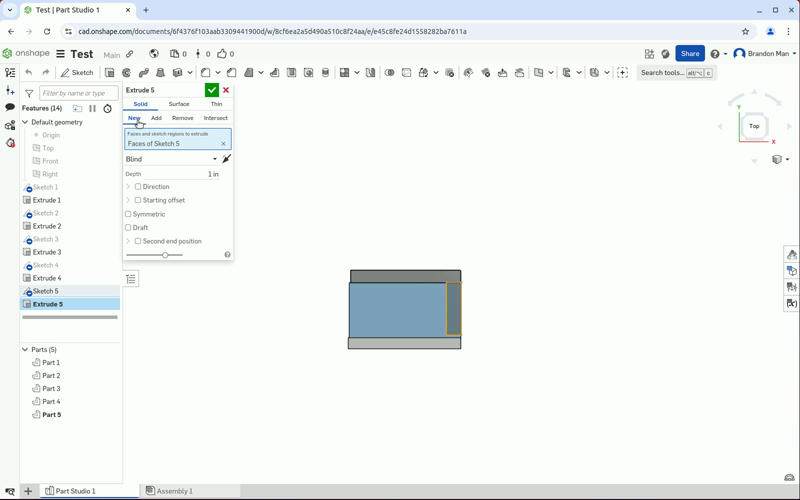
key(tab, 4)
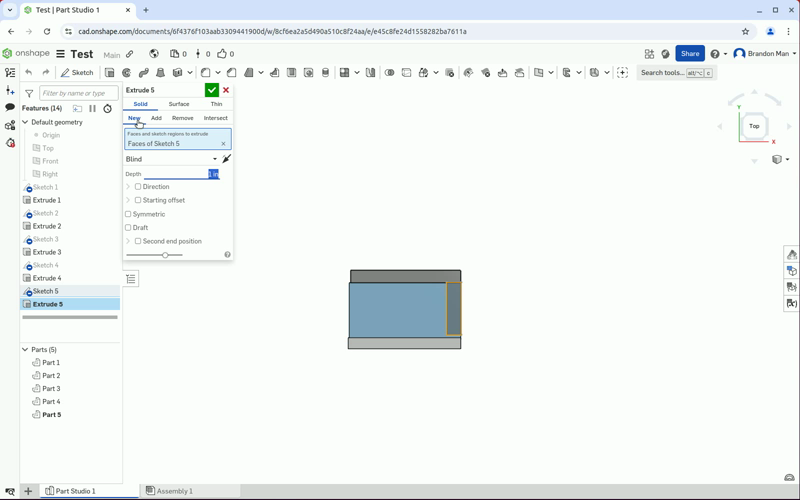
text(8.184)
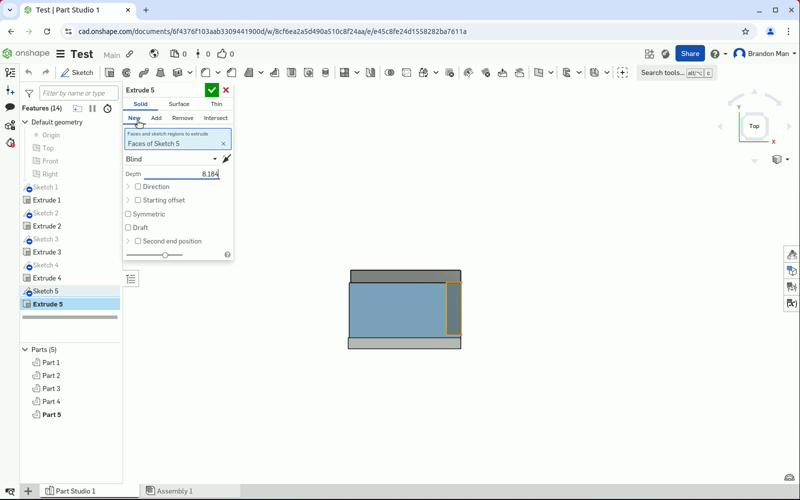
key(enter)
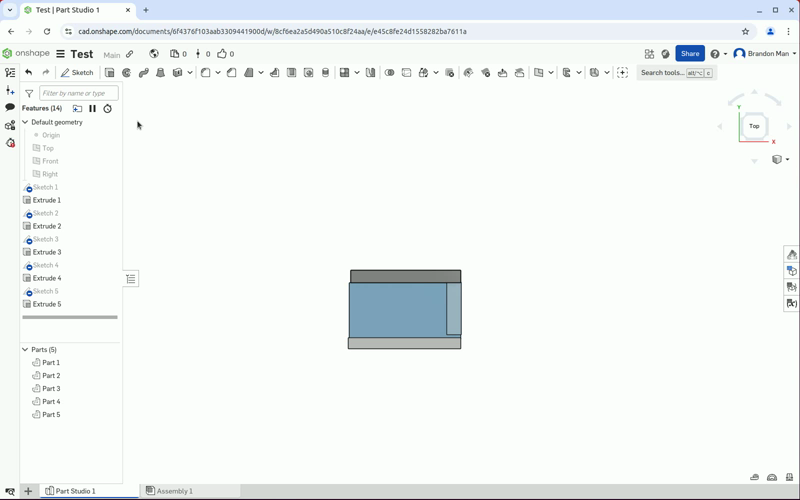
key(shift+h)
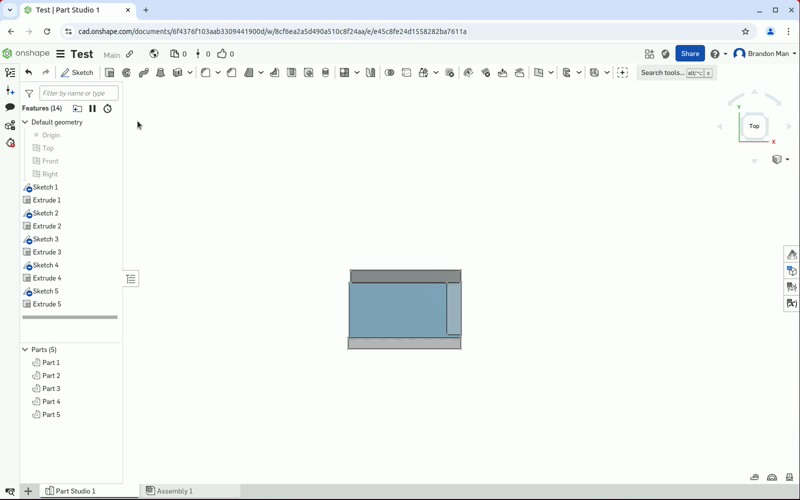
key(shift+h)
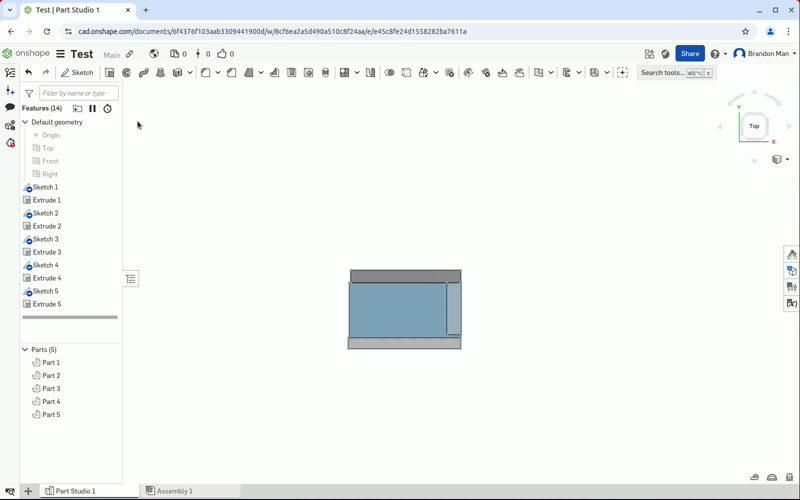
key(shift+7)
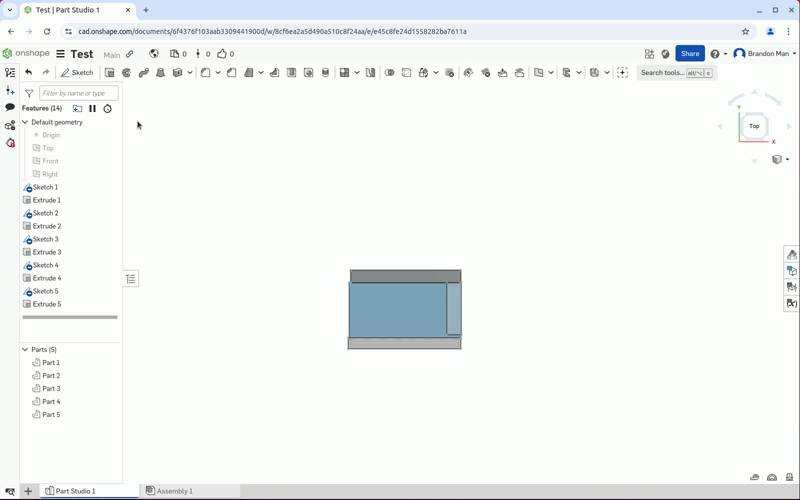
key(up, 3)
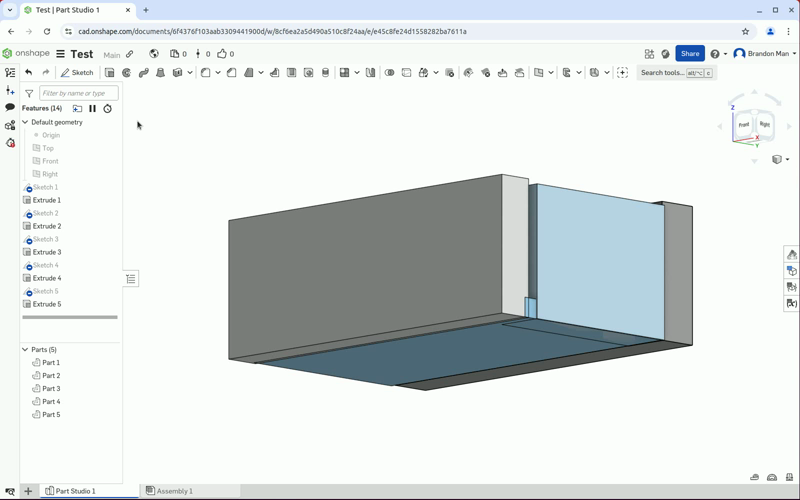
key(left, 3)
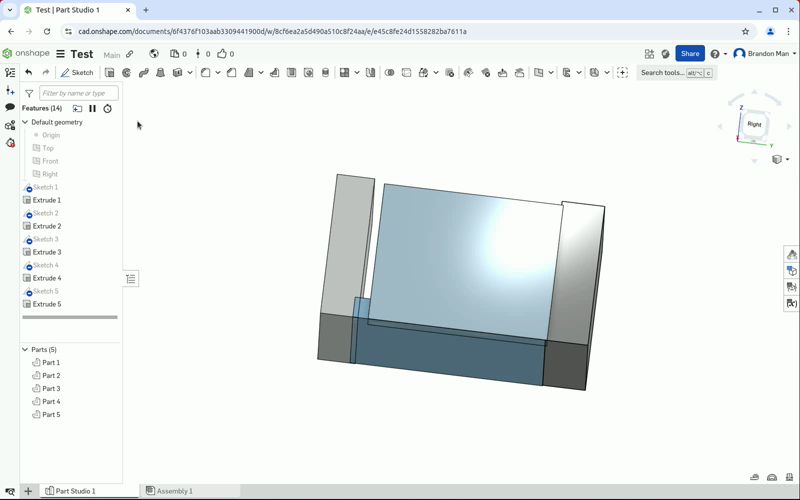
key(right, 3)
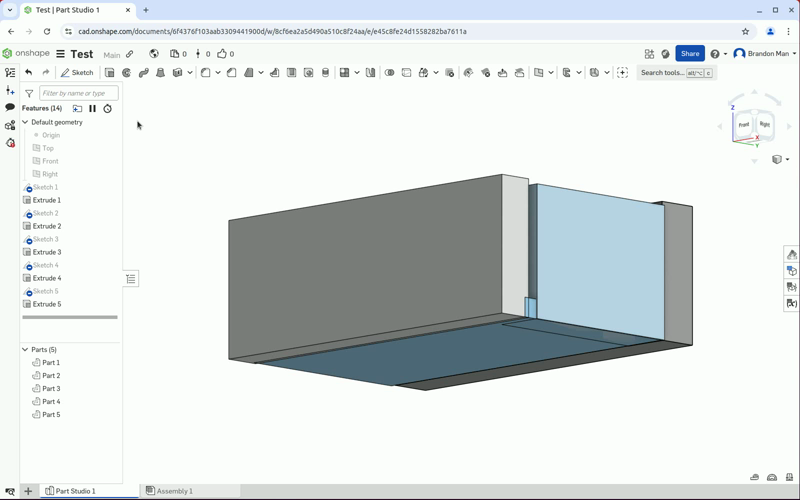
key(down, 3)
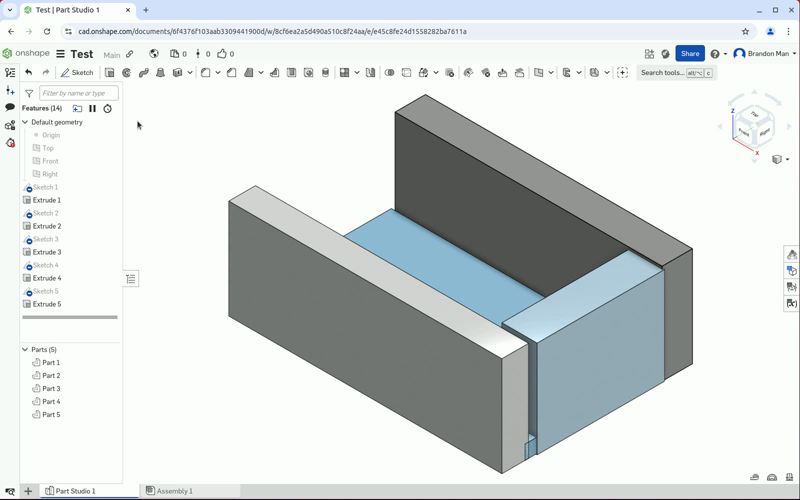
mouse_move(73, 189)
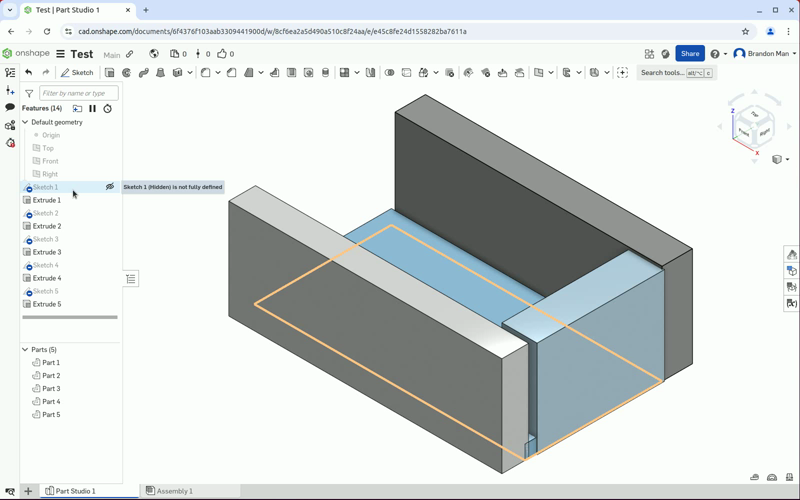
click(73, 189)